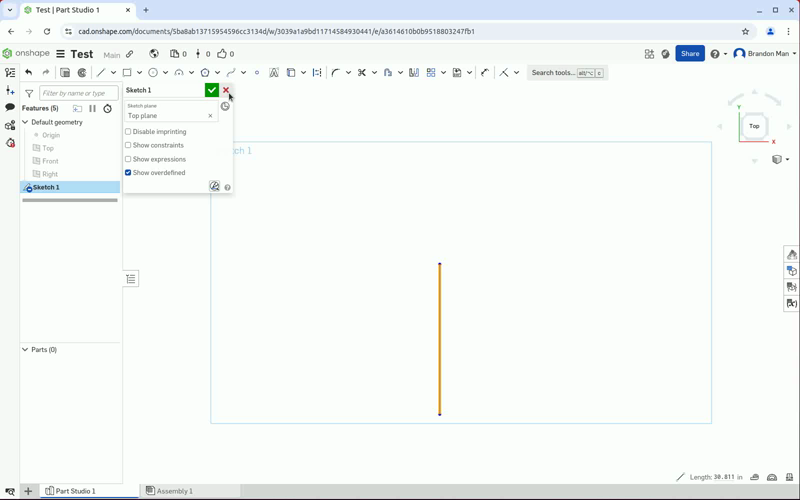
key(shift+h)
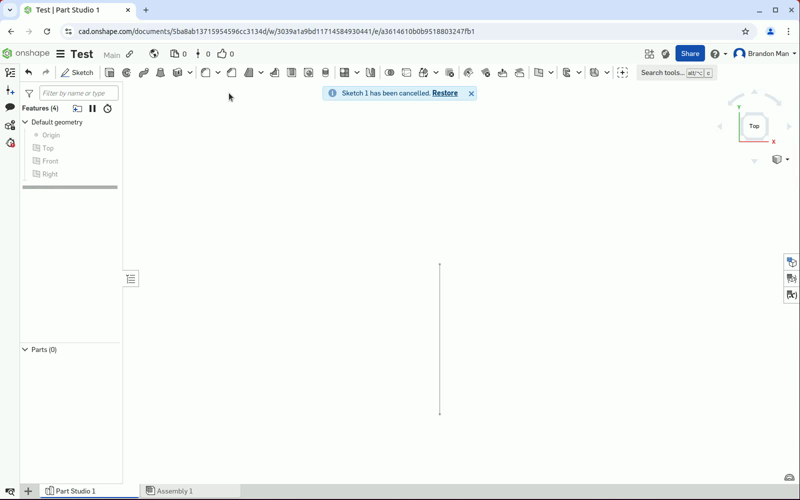
mouse_move(73, 352)
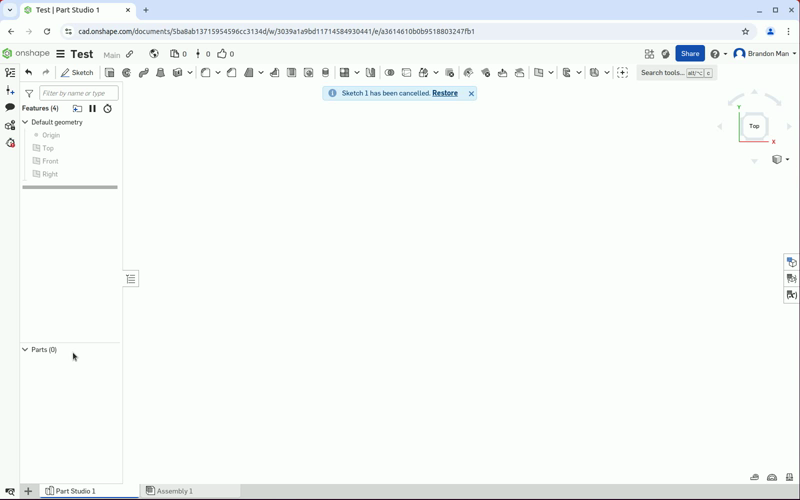
key(y)
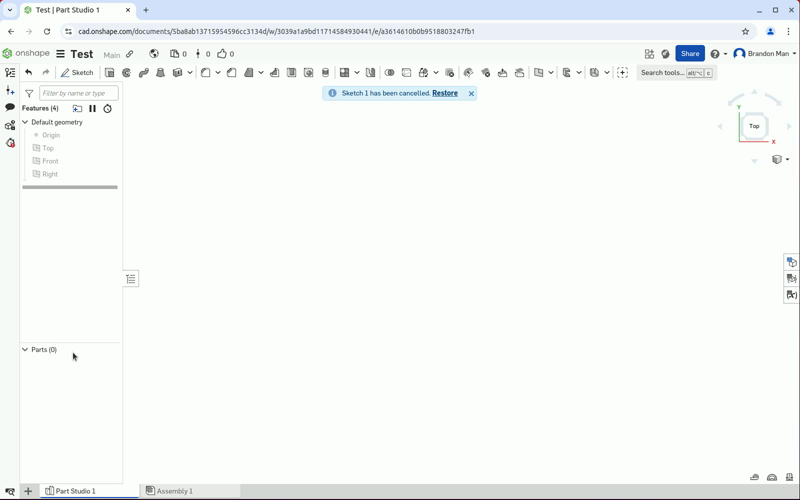
key(shift+p)
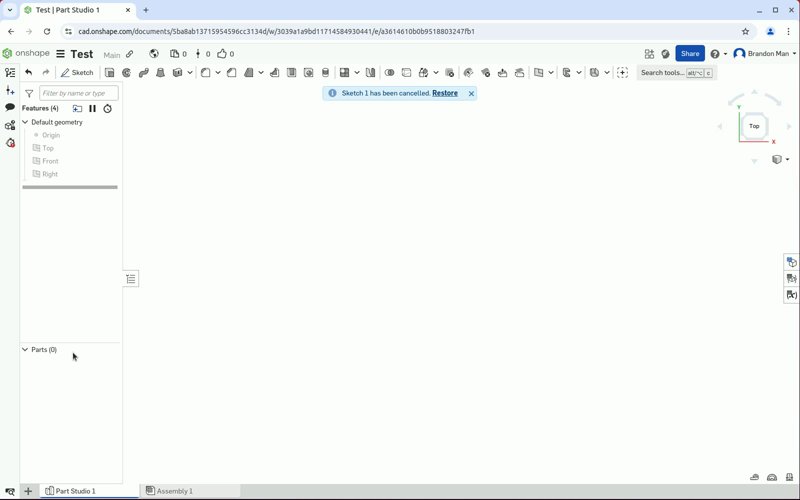
key(space)
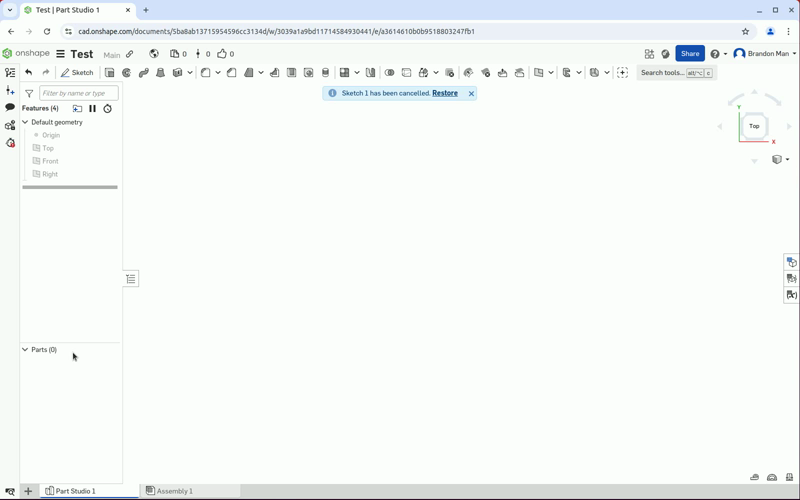
key_down(shift)
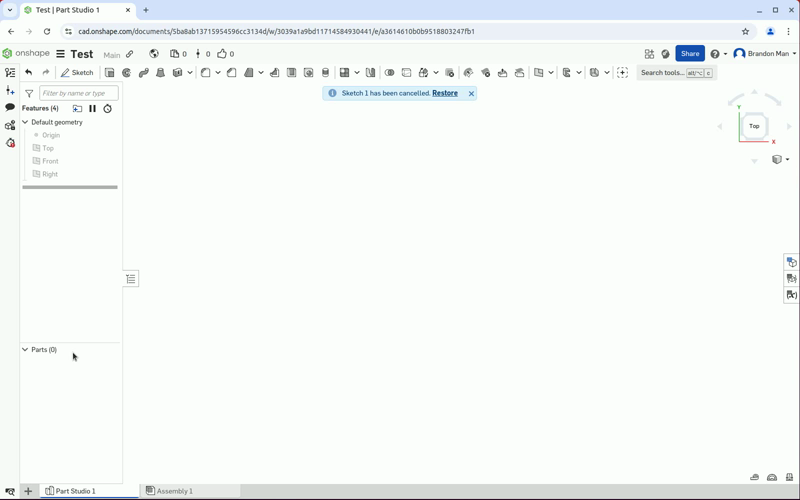
key(up)
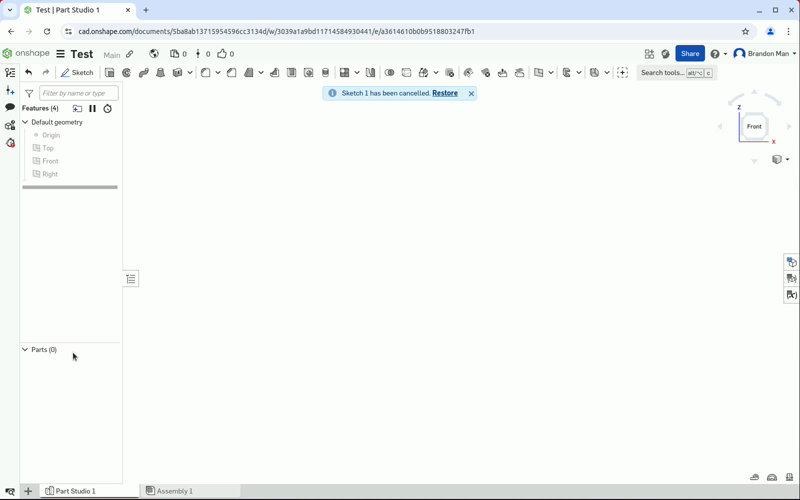
key_up(shift)
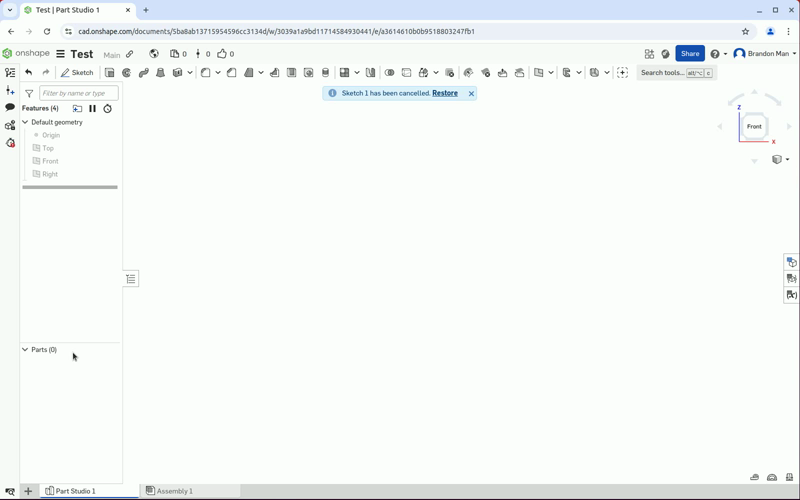
mouse_move(73, 352)
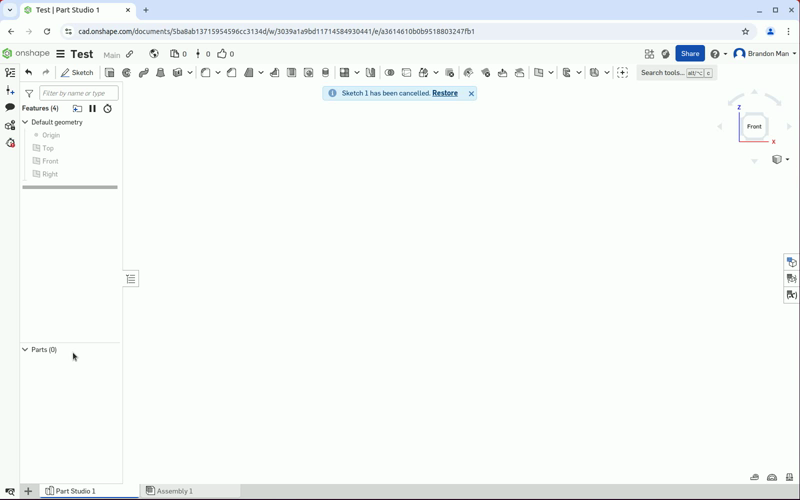
key(shift+y)
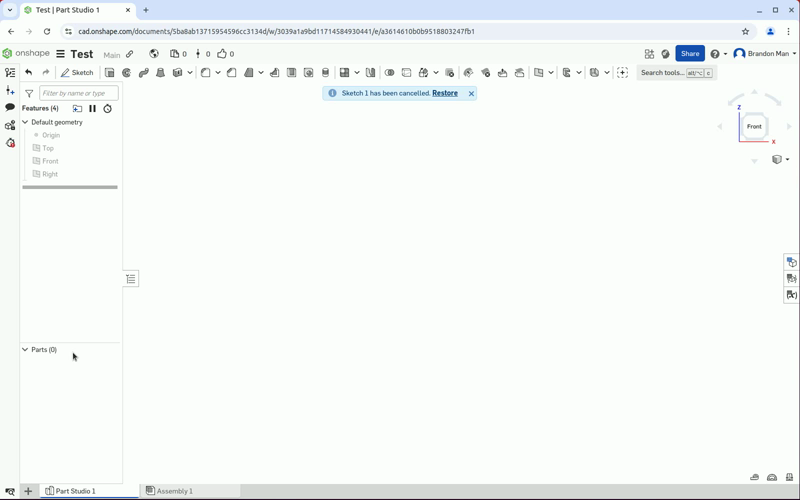
key(shift+s)
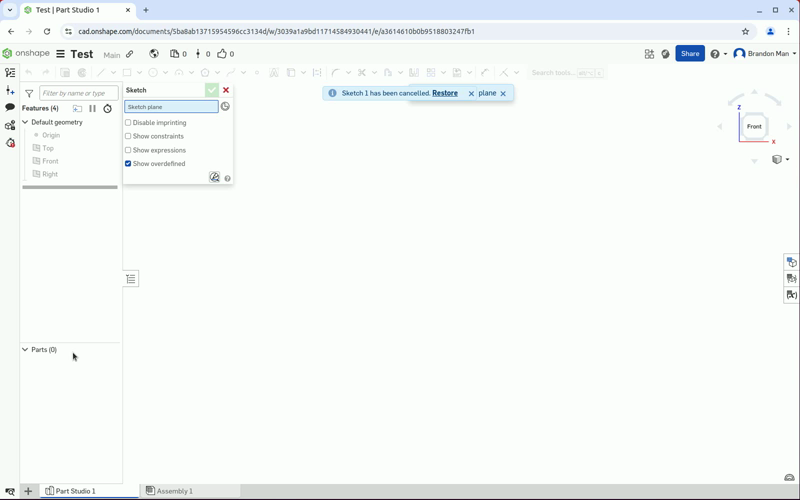
mouse_move(73, 163)
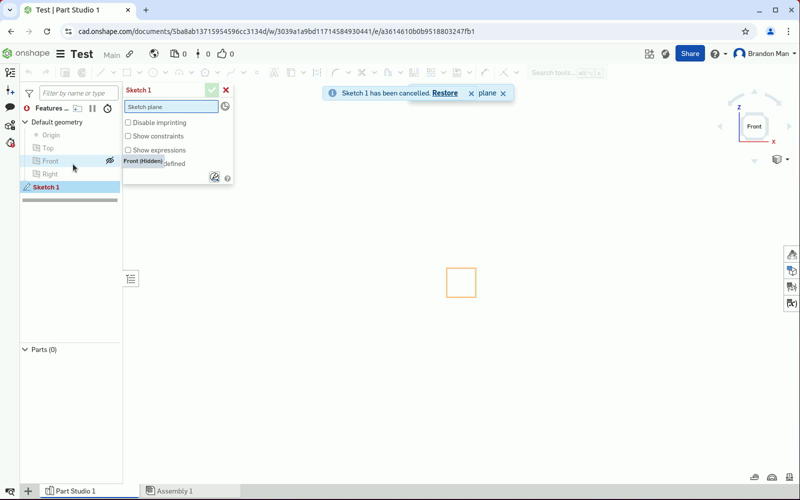
click(73, 163)
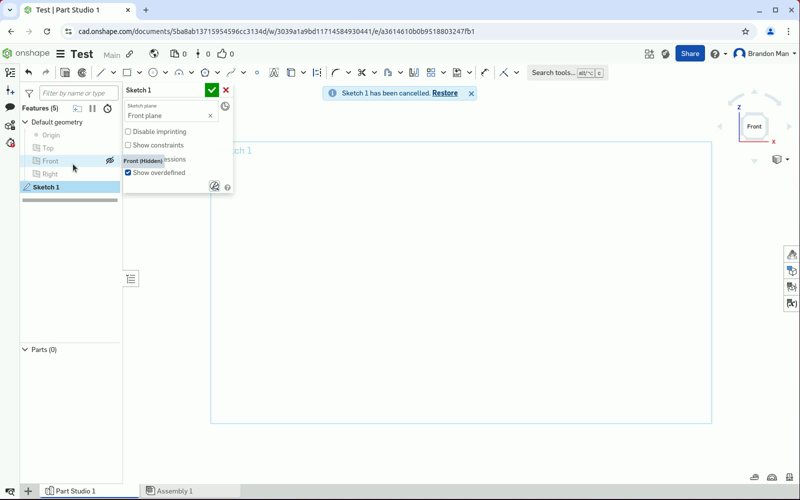
mouse_move(73, 352)
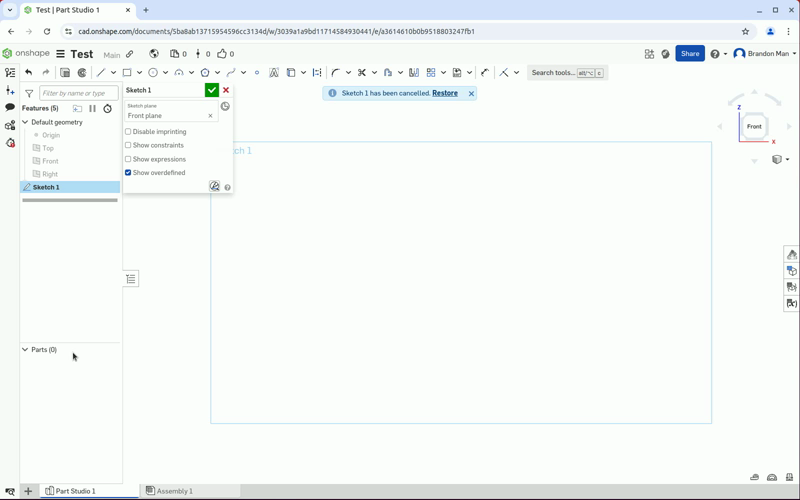
key(y)
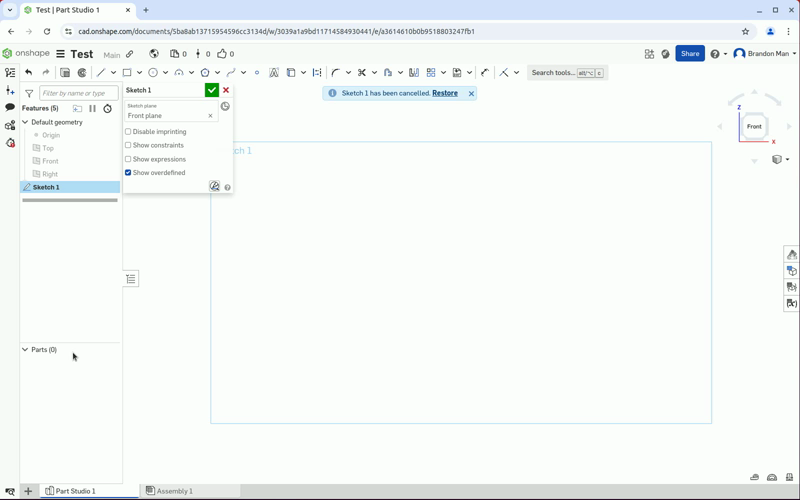
key(l)
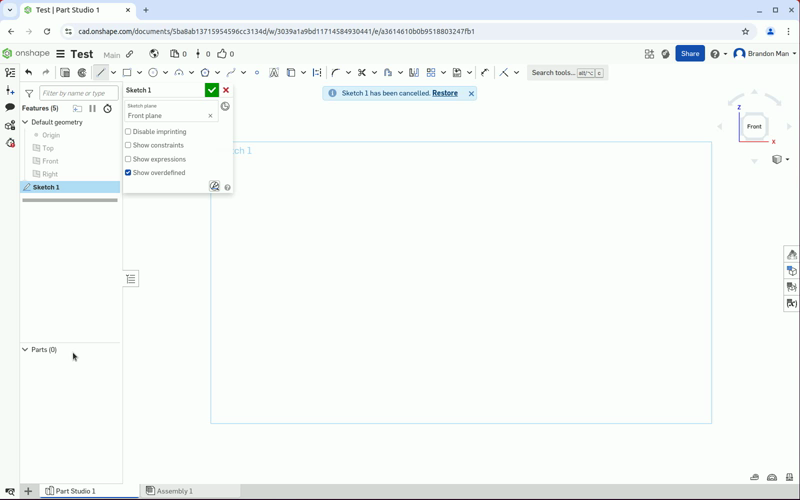
key_down(shift)
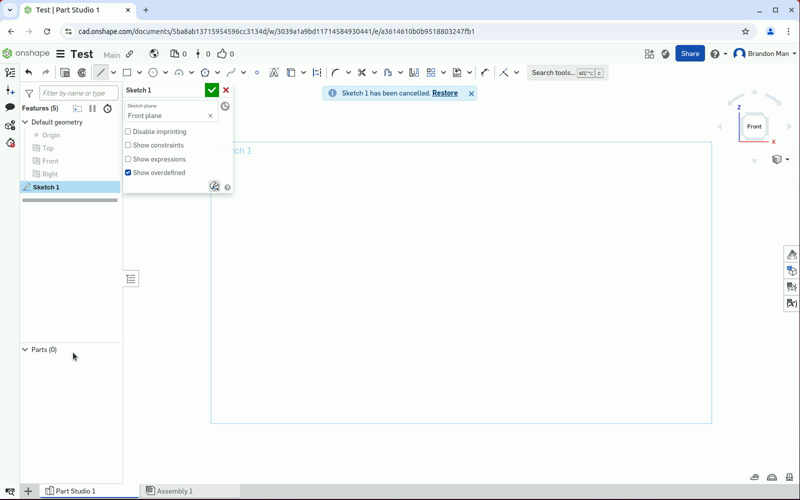
mouse_move(348, 282)
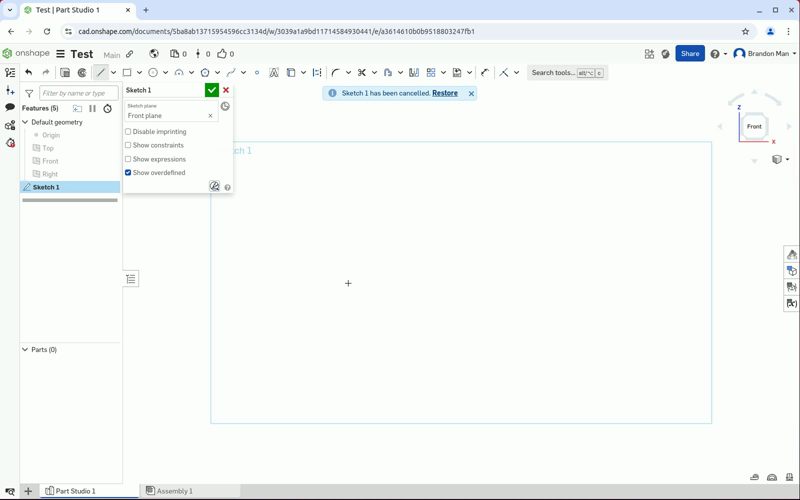
click(348, 282)
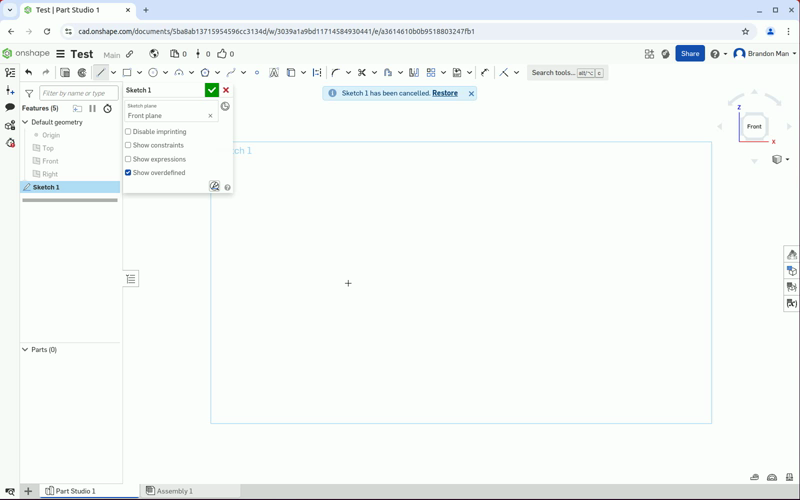
key_up(shift)
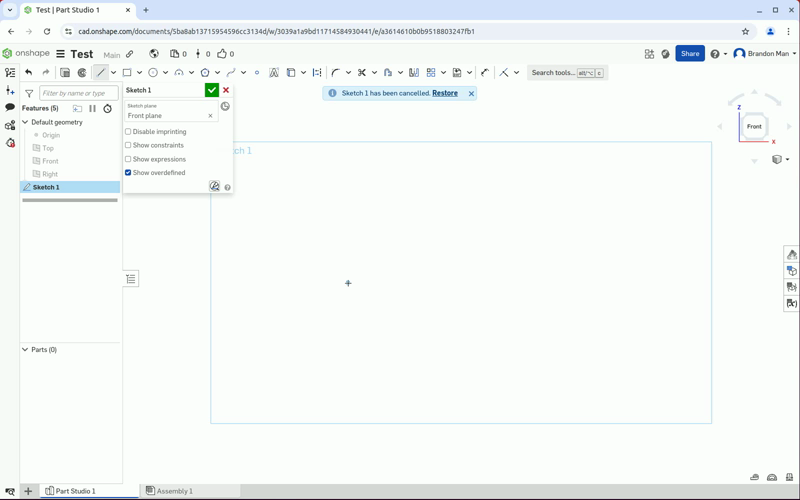
key_down(shift)
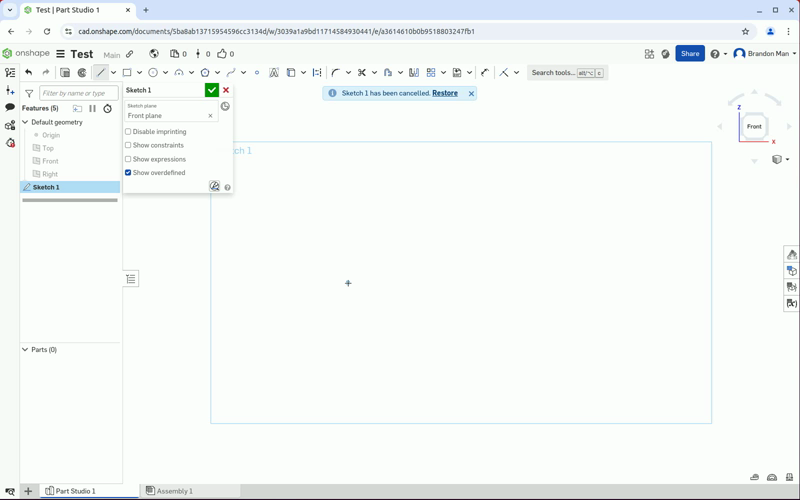
mouse_move(460, 282)
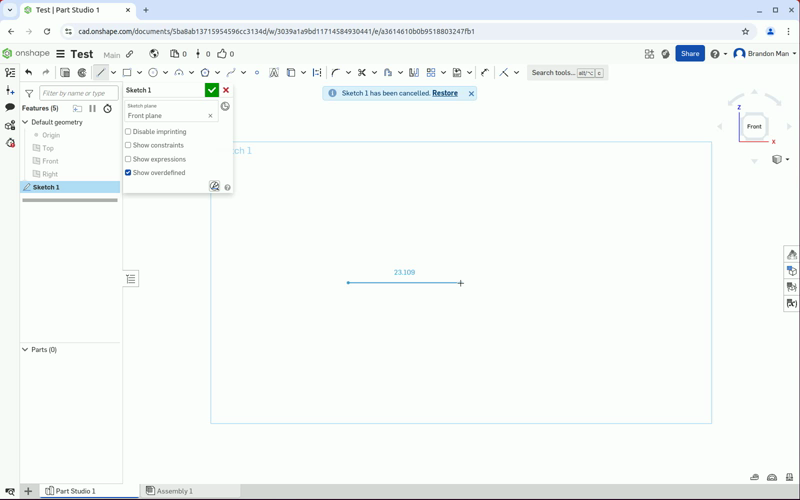
click(460, 282)
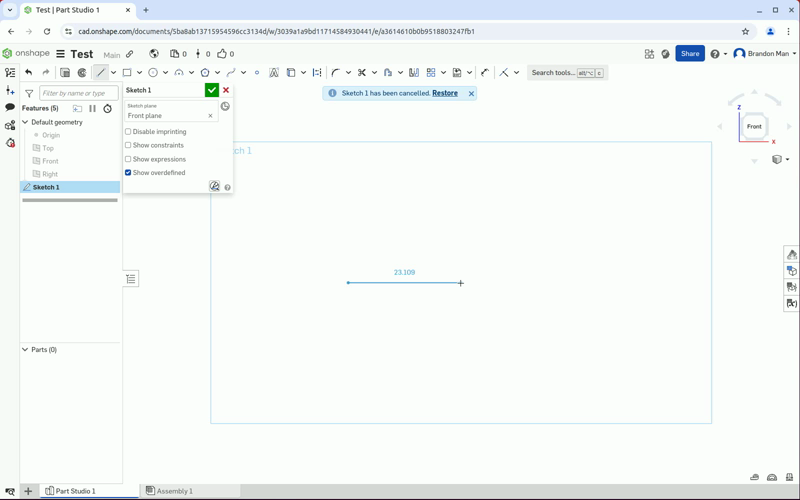
key_up(shift)
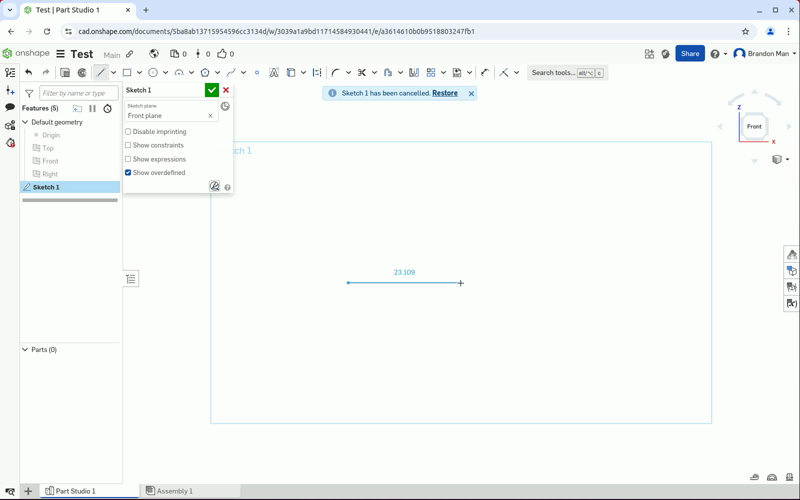
key_down(shift)
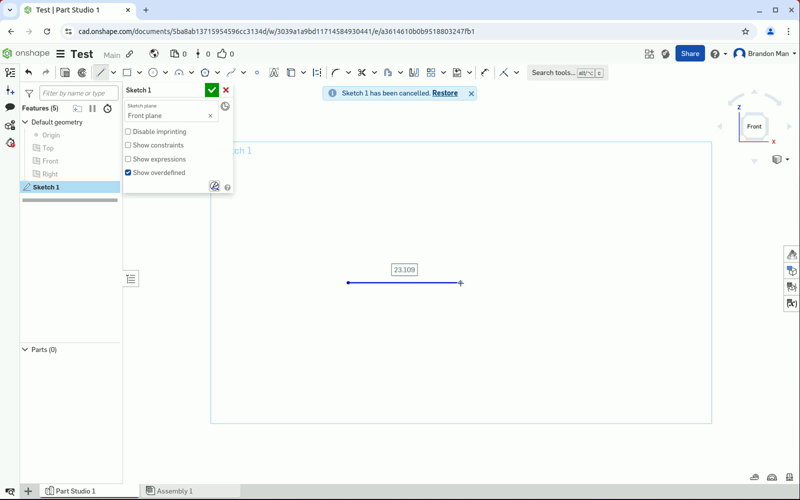
mouse_move(490, 282)
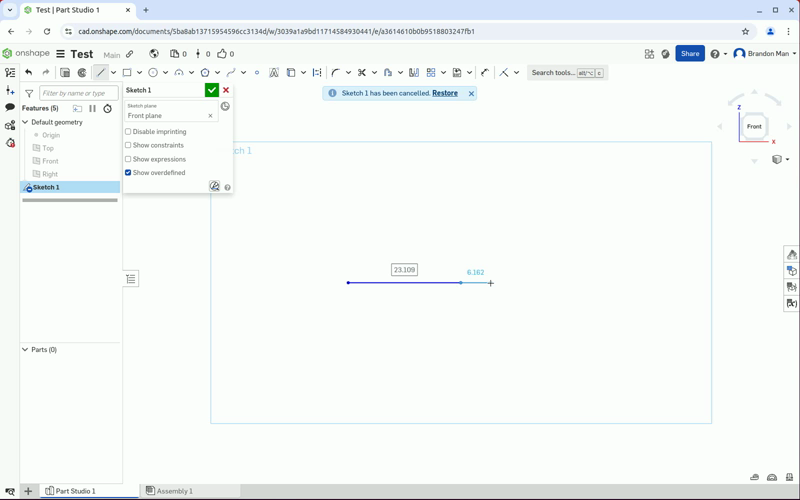
mouse_move(460, 254)
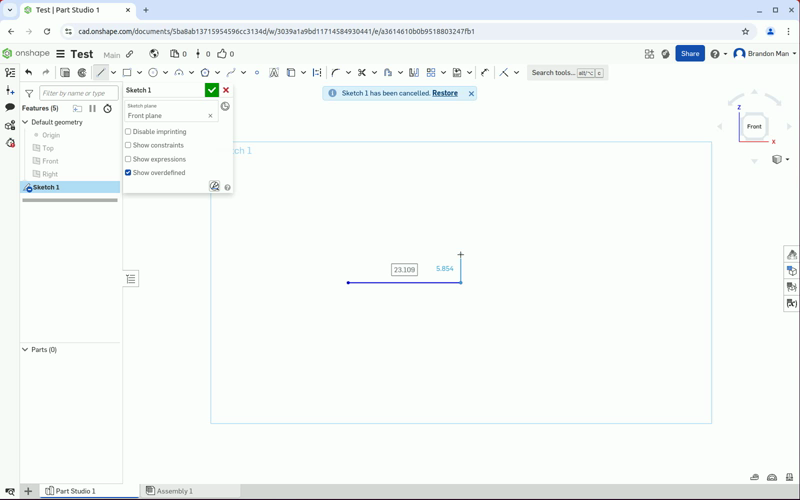
click(460, 254)
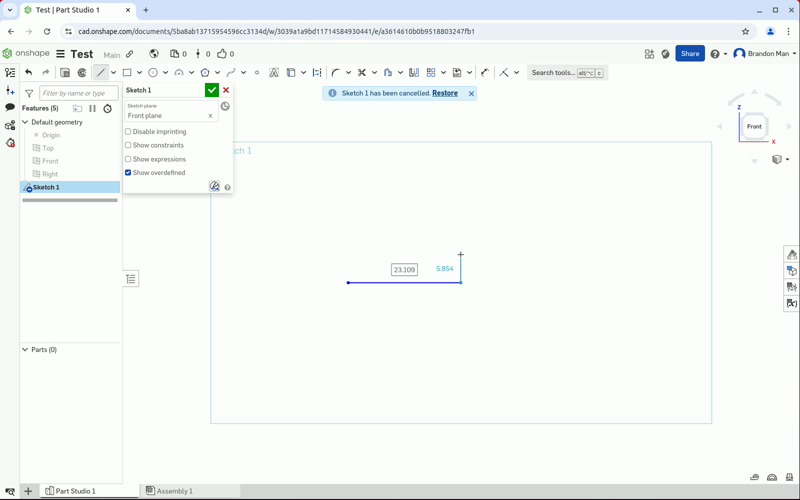
key_up(shift)
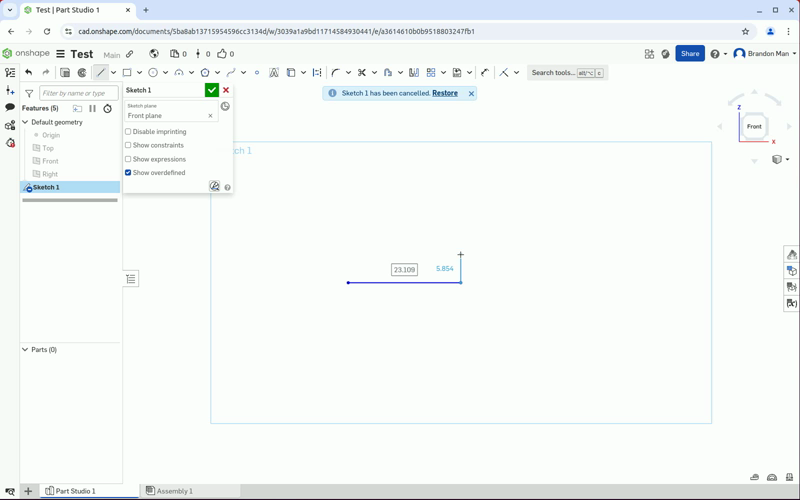
key_down(shift)
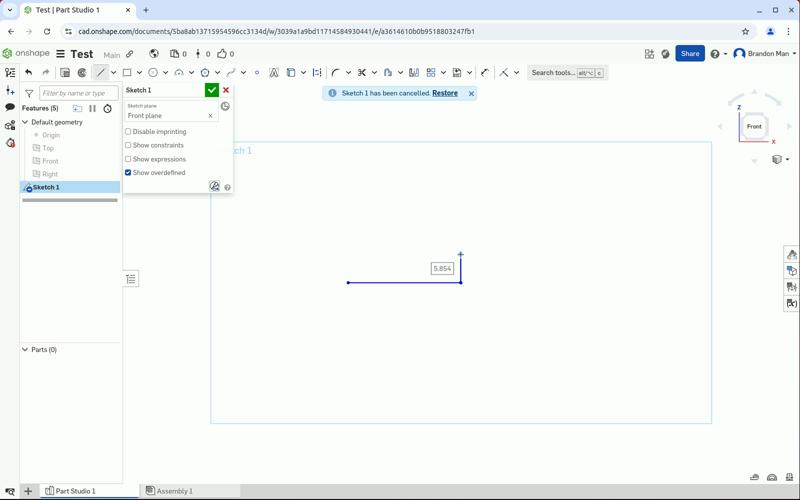
mouse_move(490, 254)
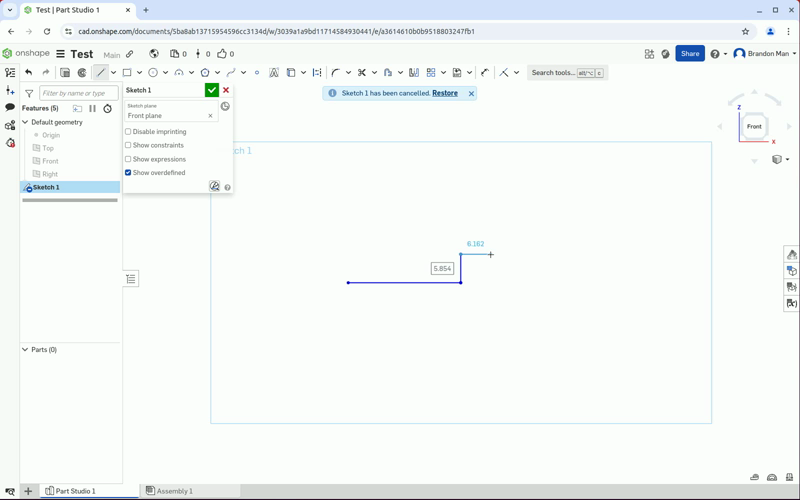
mouse_move(418, 254)
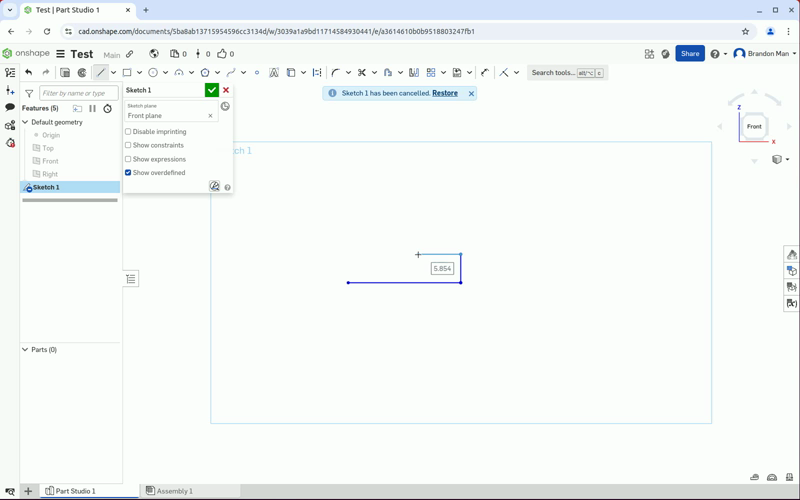
click(418, 254)
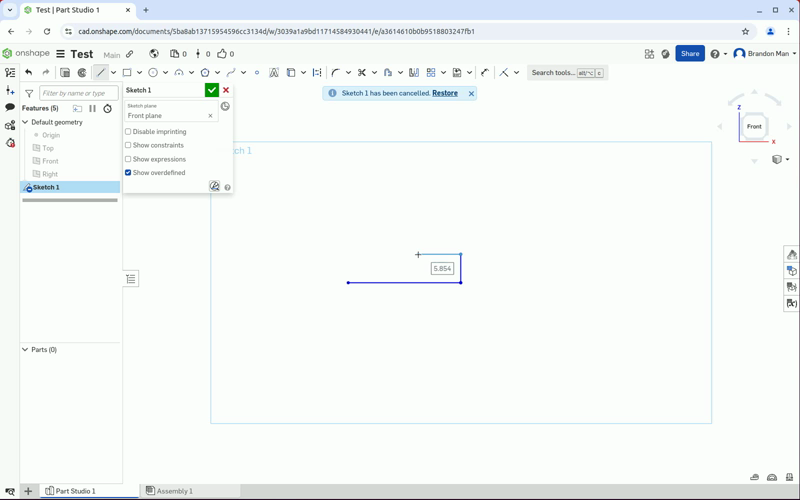
key_up(shift)
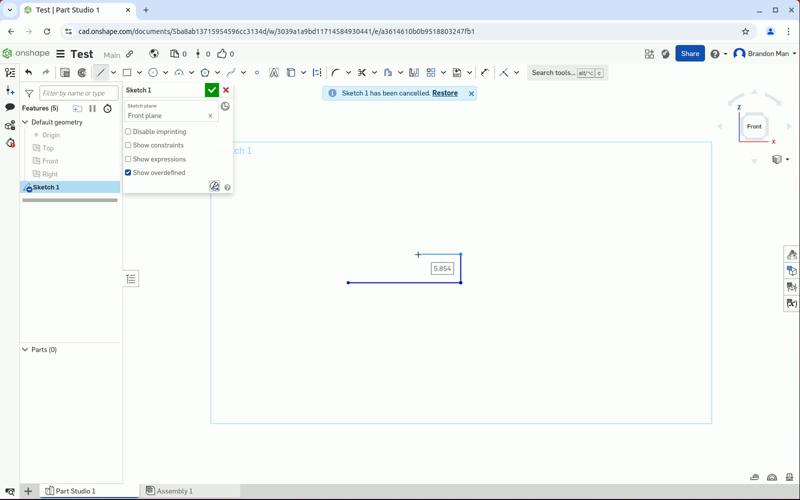
key_down(shift)
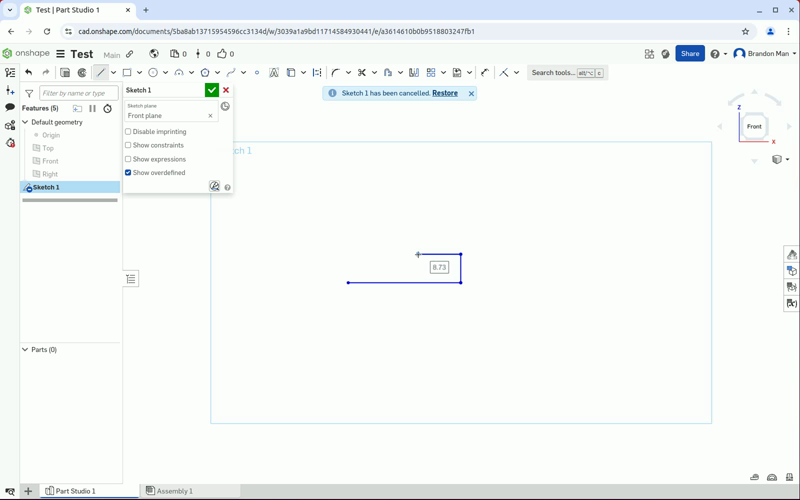
mouse_move(448, 254)
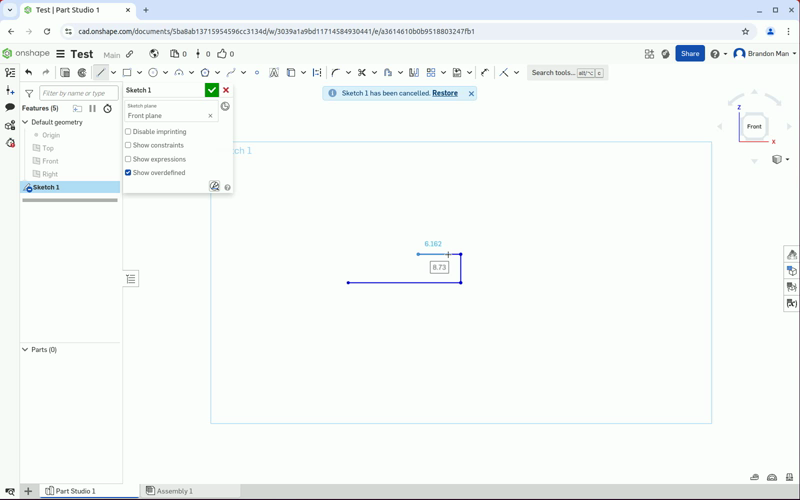
mouse_move(418, 226)
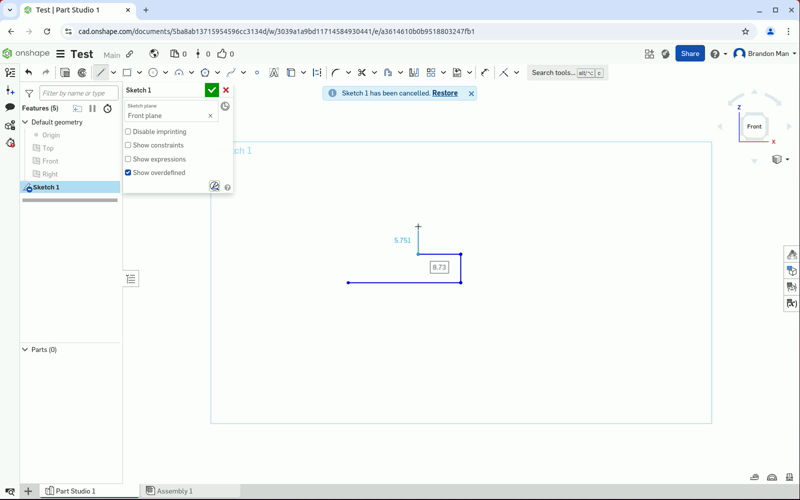
click(418, 226)
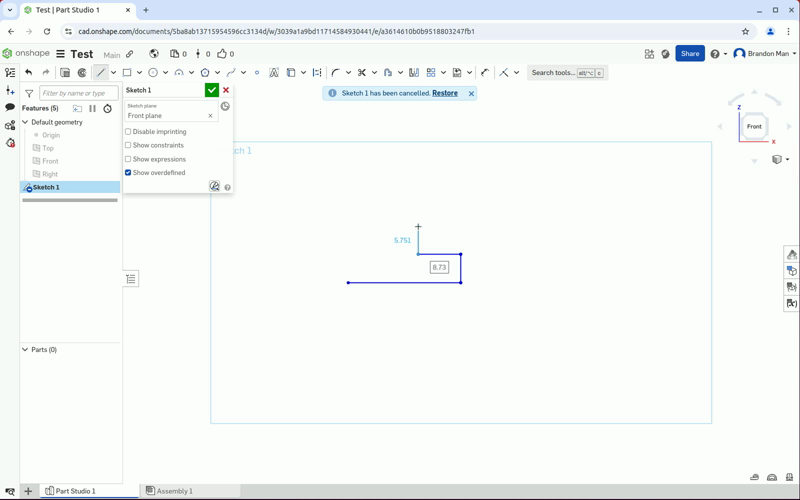
key_up(shift)
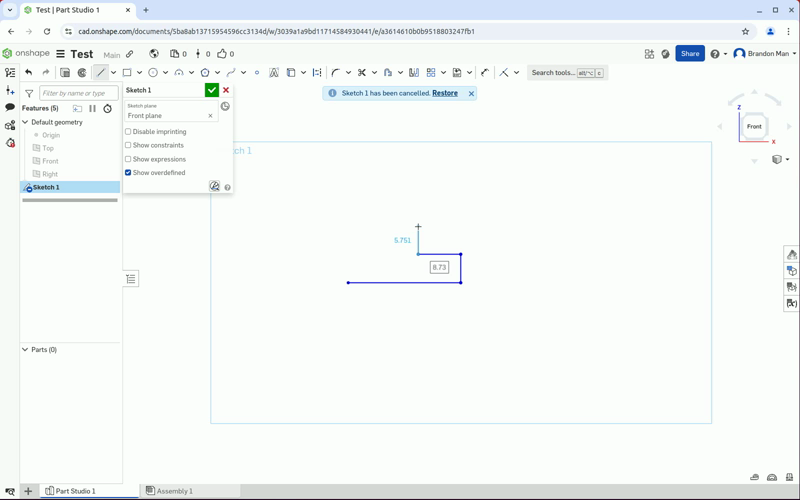
key_down(shift)
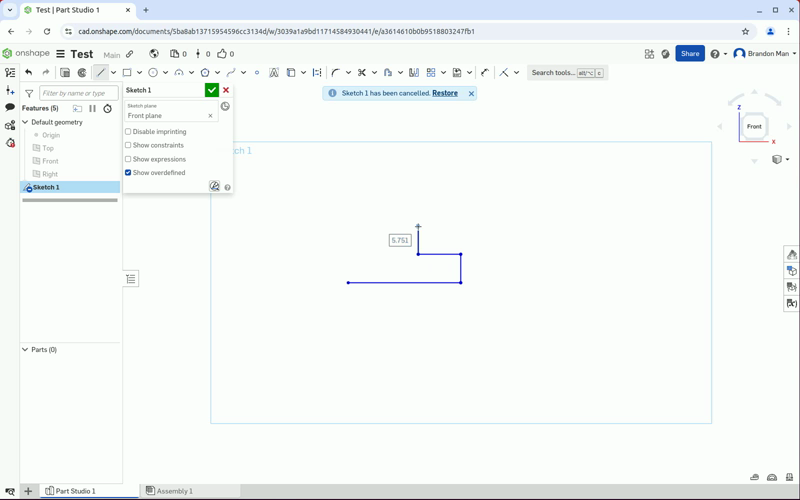
mouse_move(348, 226)
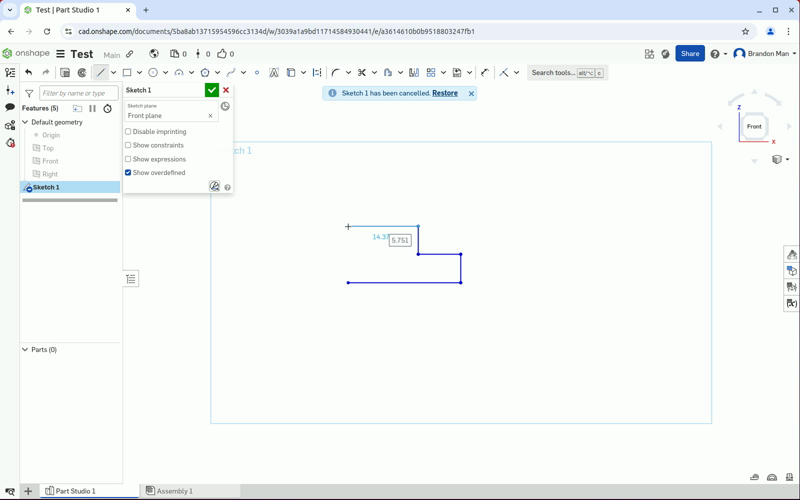
click(348, 226)
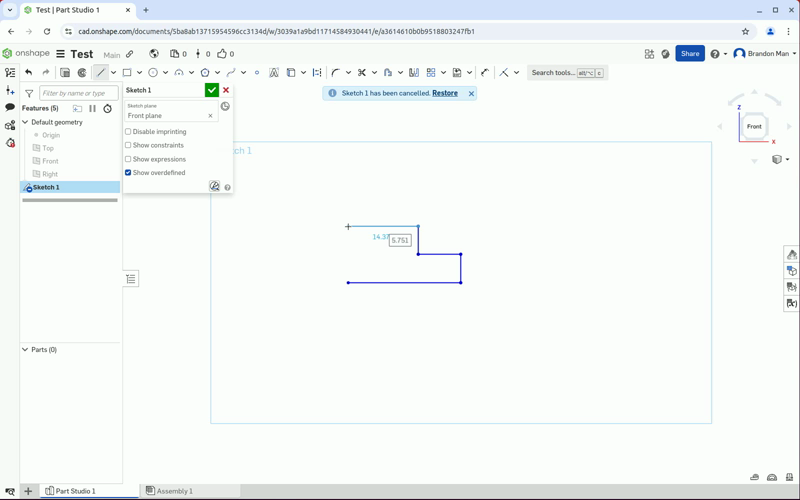
key_up(shift)
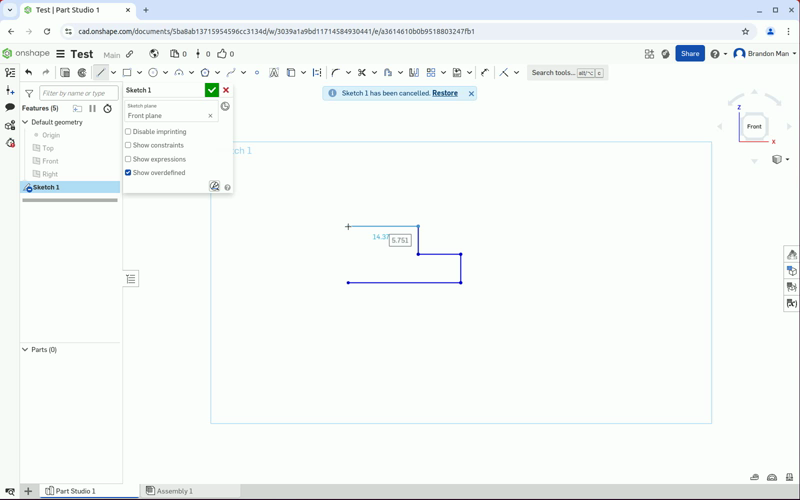
mouse_move(378, 226)
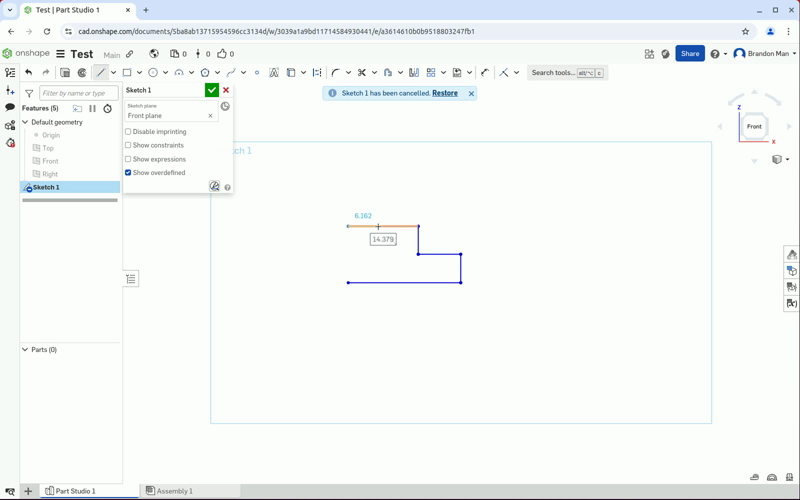
key_down(shift)
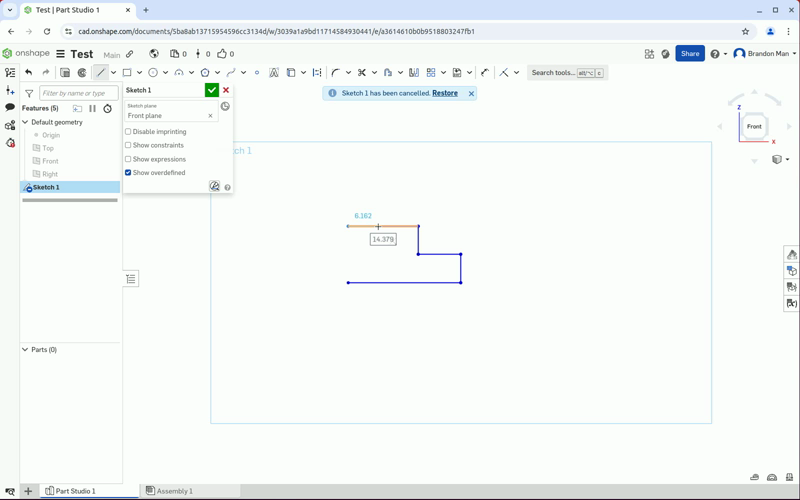
mouse_move(348, 282)
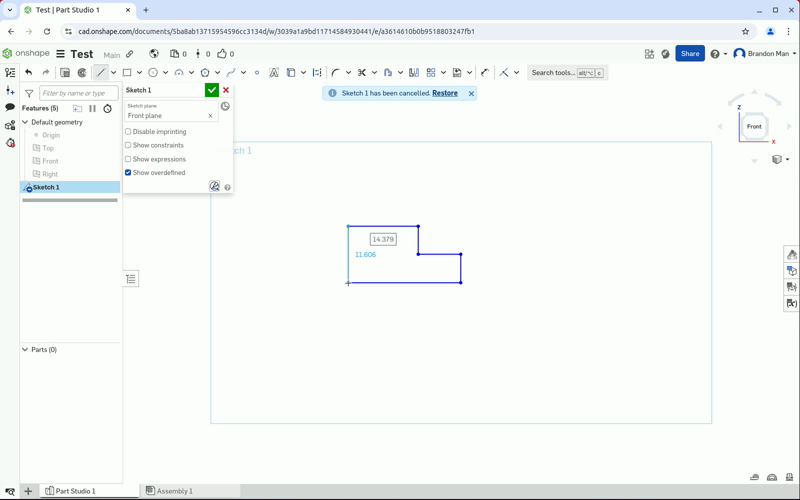
key_up(shift)
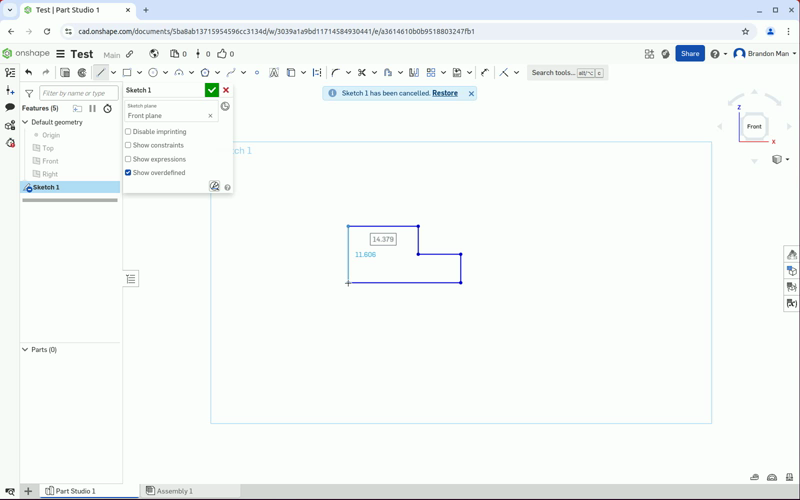
click(348, 282)
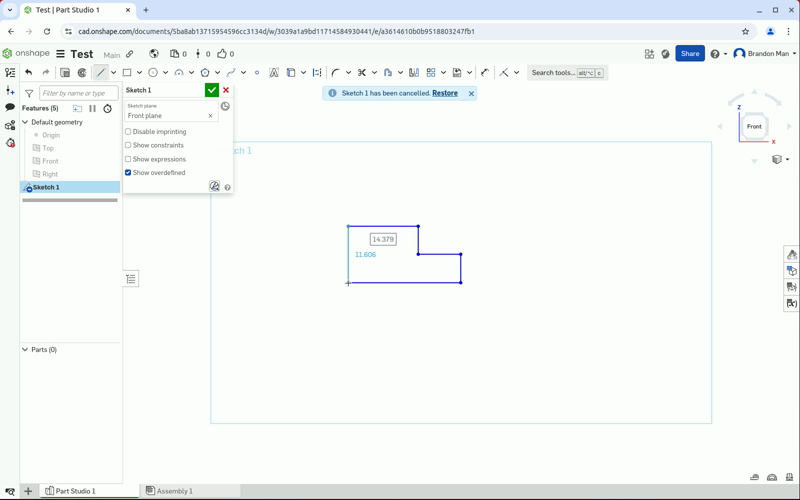
key(esc)
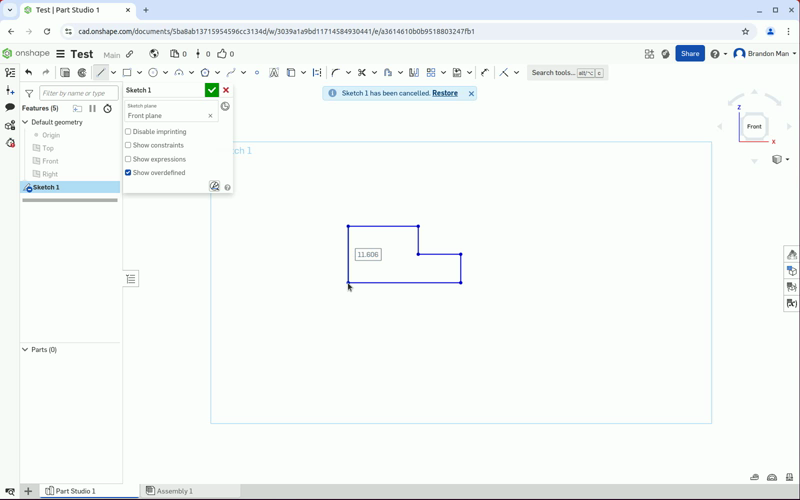
mouse_move(363, 230)
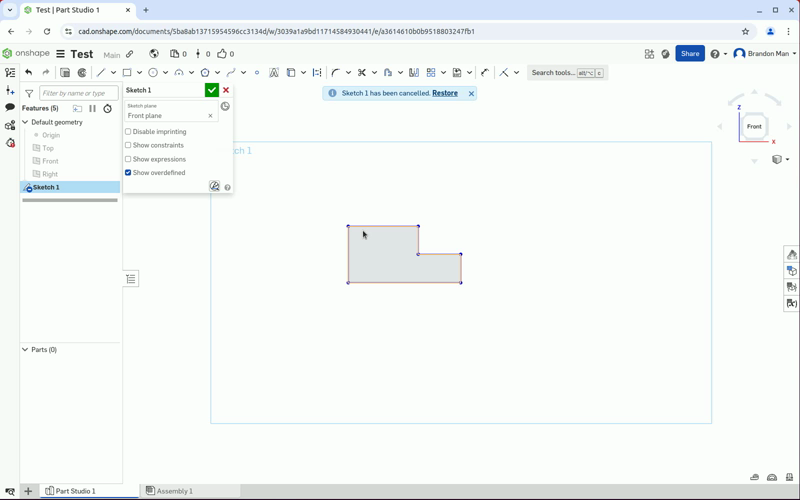
click(363, 230)
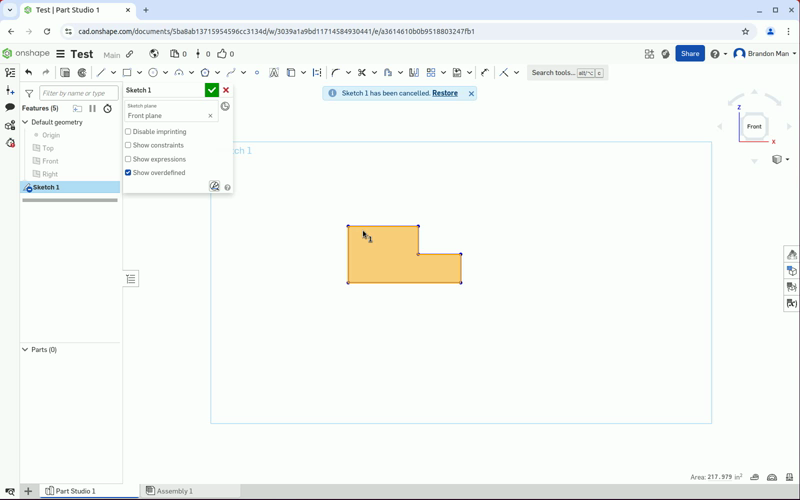
mouse_move(73, 352)
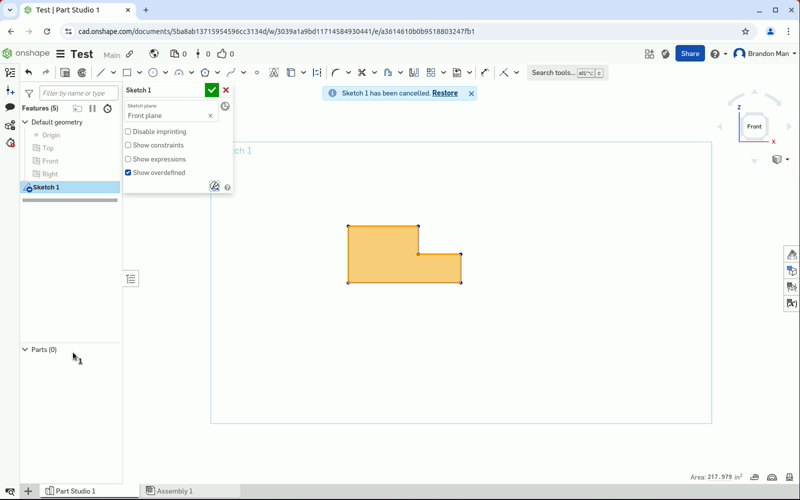
key(shift+y)
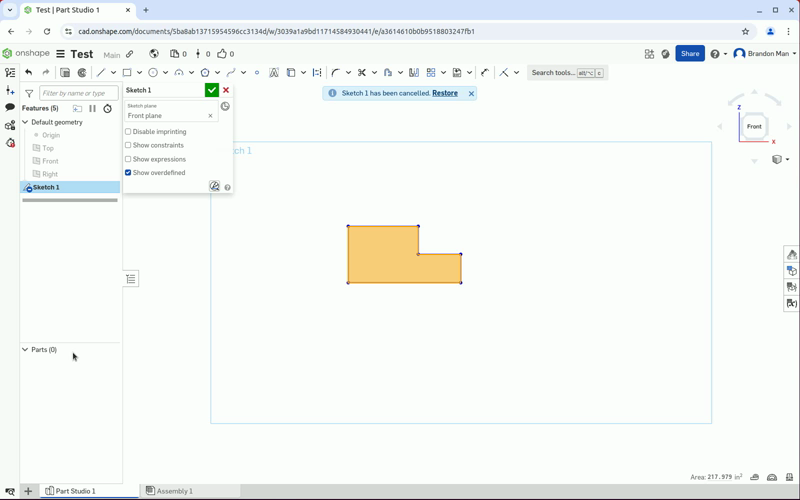
key(shift+e)
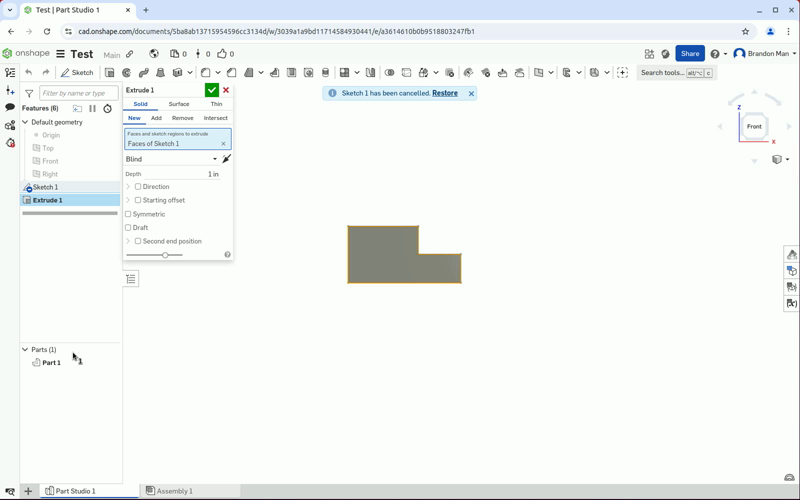
mouse_move(143, 106)
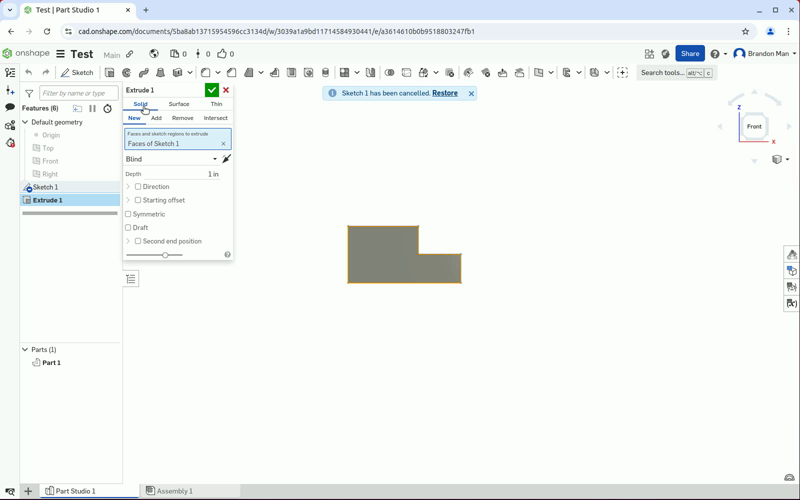
click(143, 106)
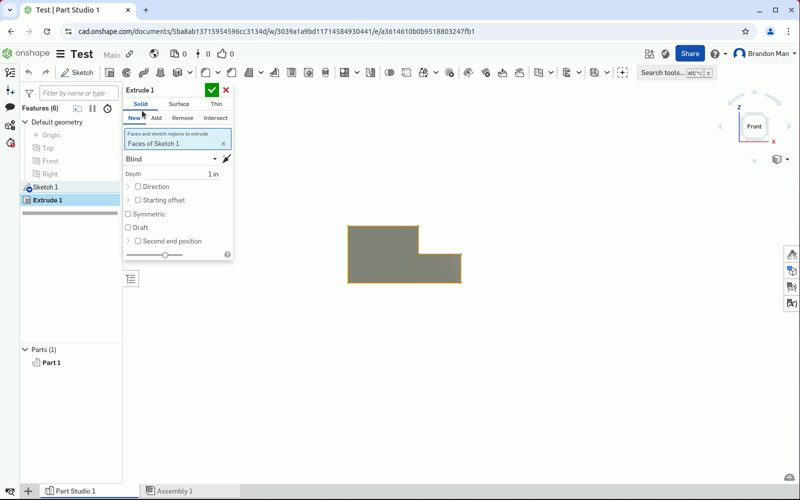
mouse_move(137, 120)
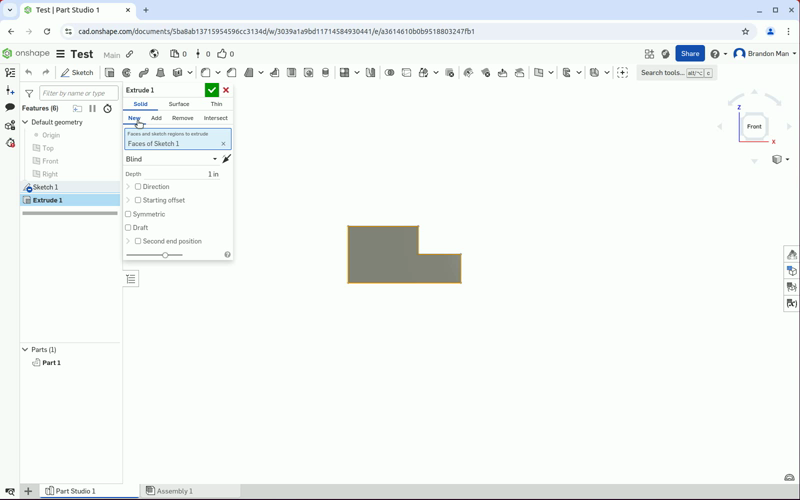
click(137, 120)
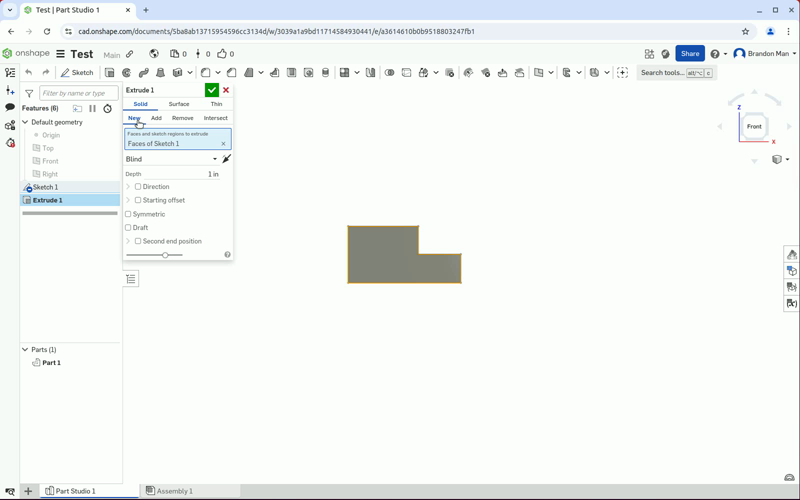
key(tab, 4)
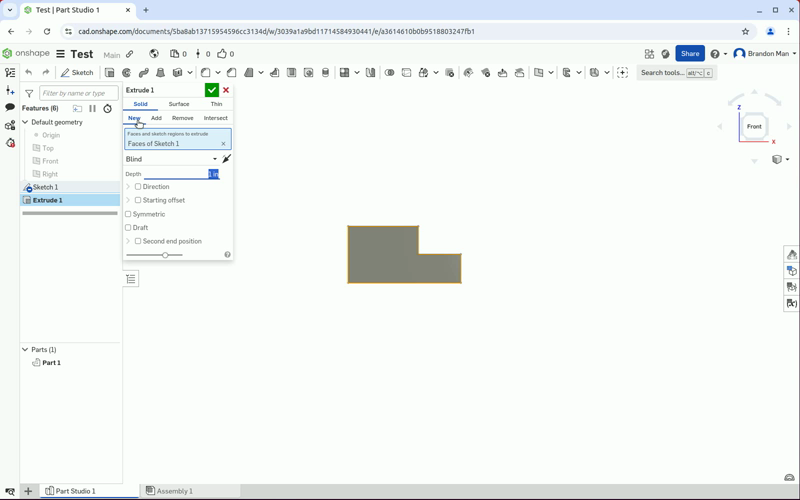
text(11.554)
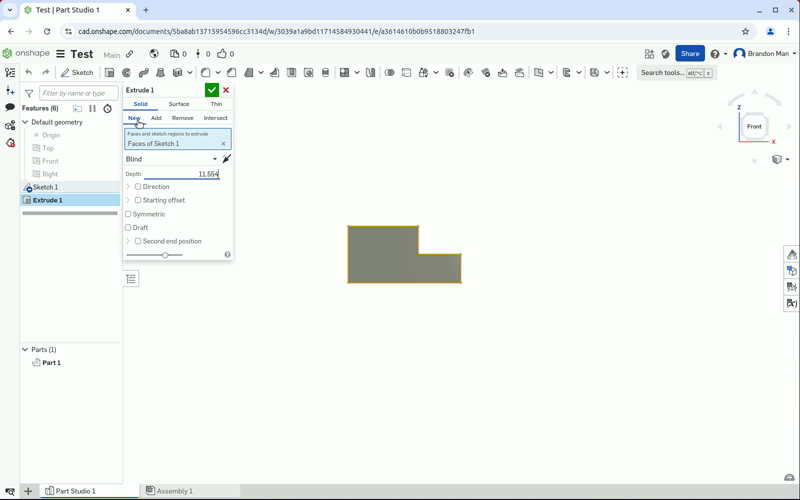
key(enter)
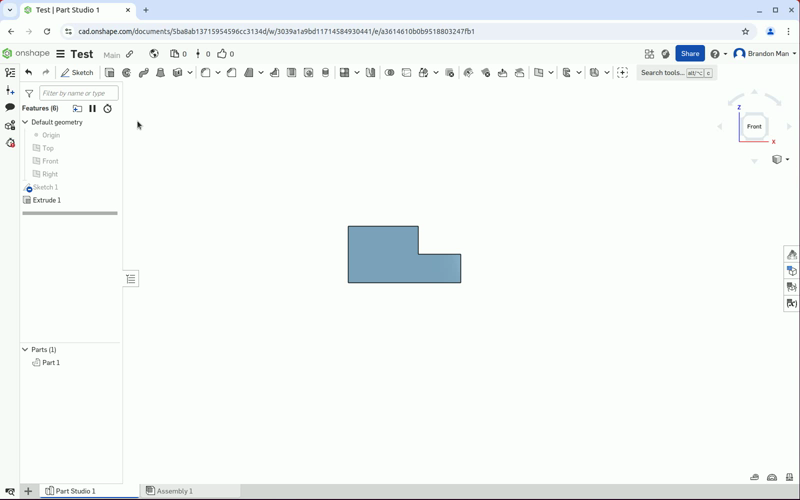
key(shift+h)
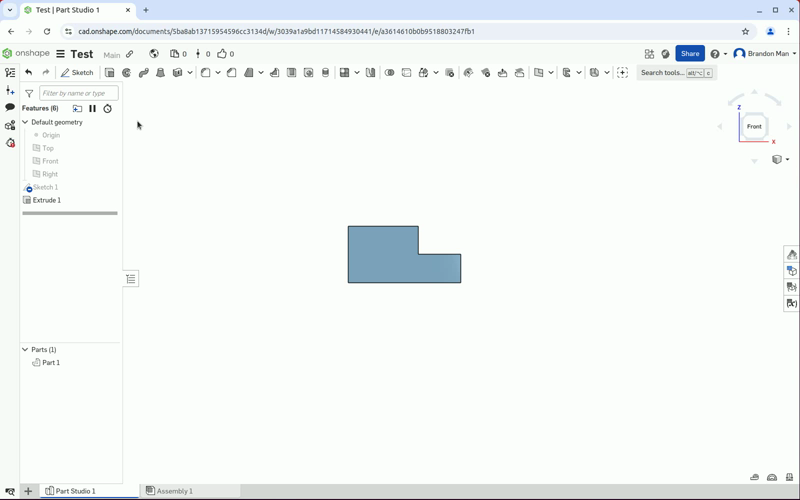
key(shift+h)
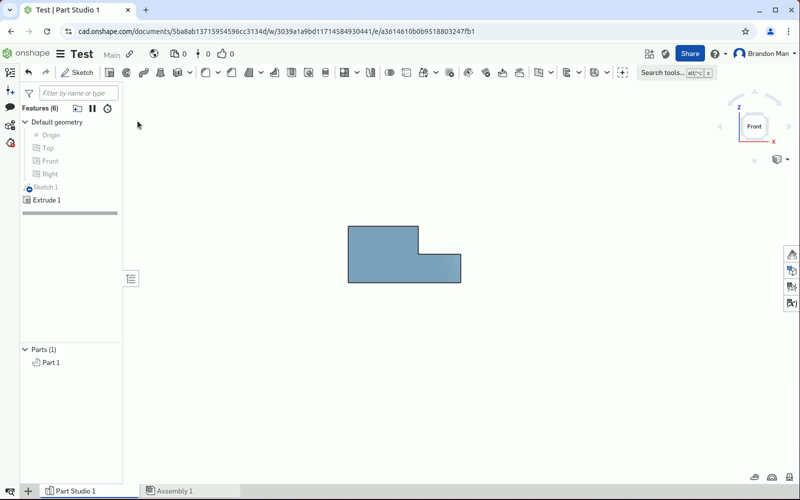
mouse_move(73, 189)
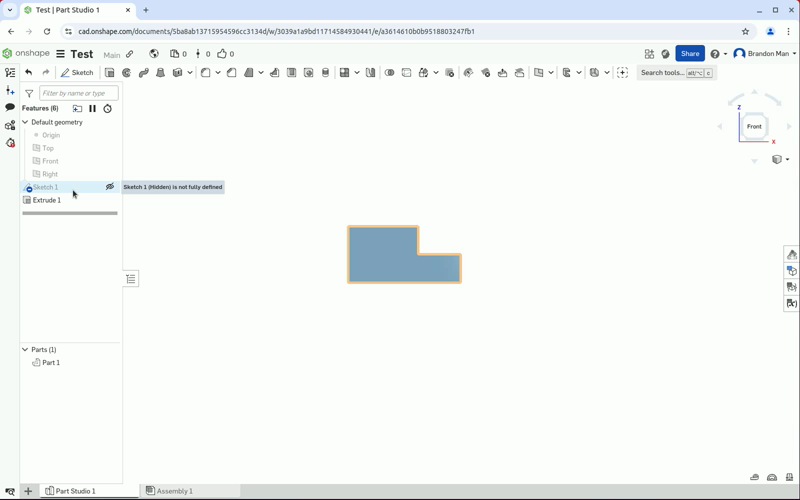
click(73, 189)
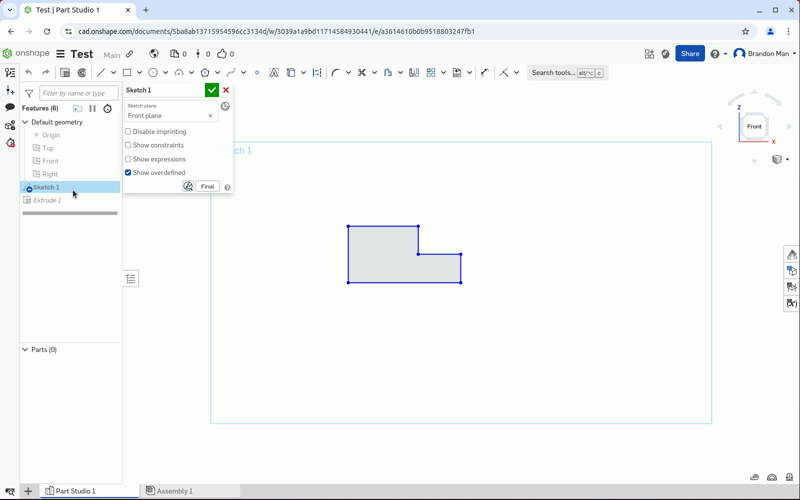
mouse_move(229, 92)
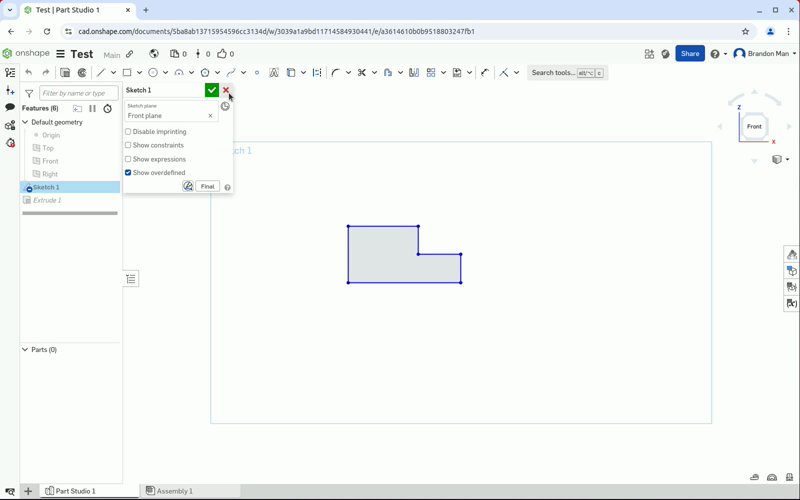
click(229, 92)
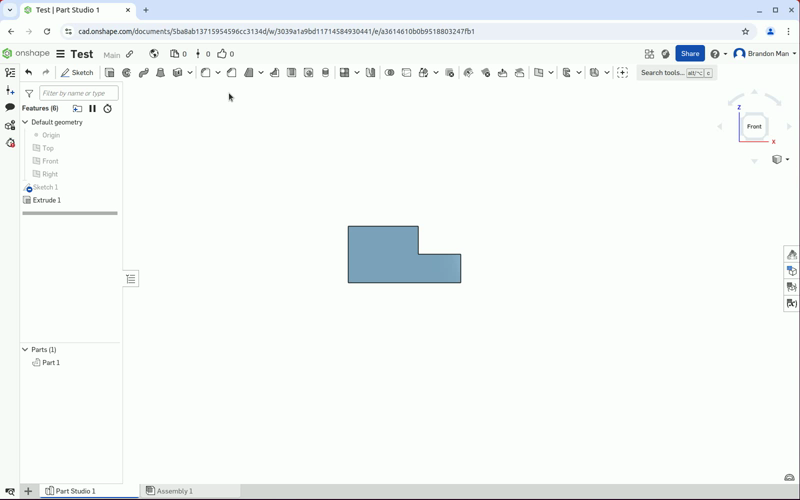
mouse_move(73, 352)
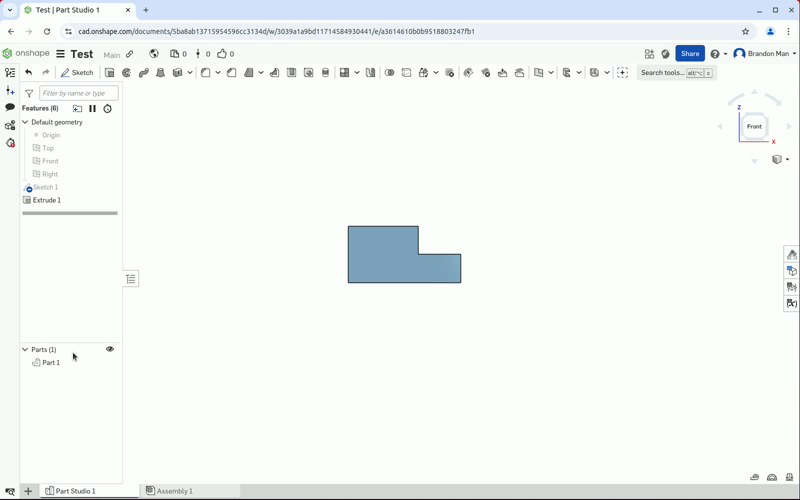
key(y)
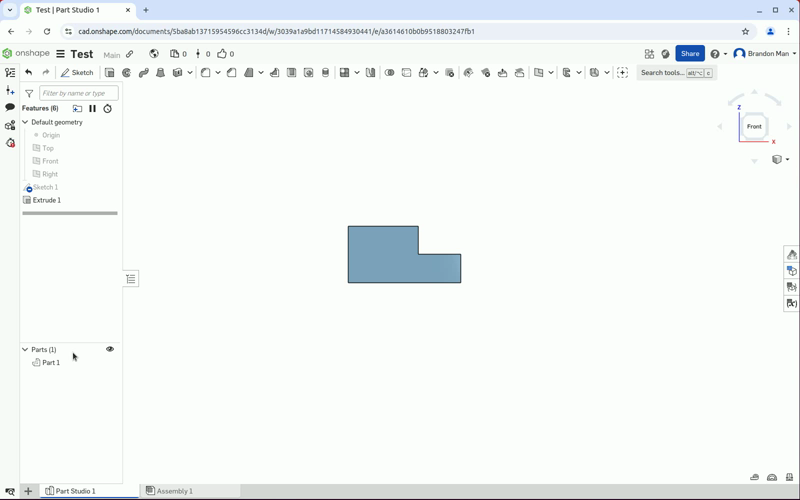
key(shift+p)
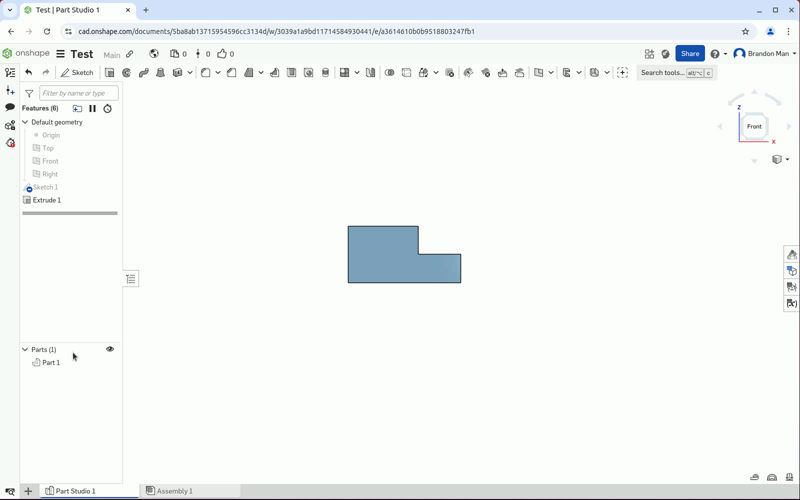
key(space)
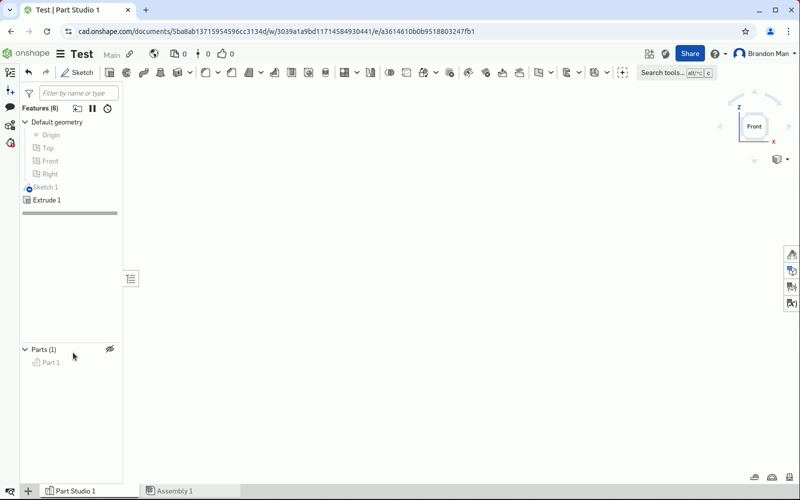
key_down(shift)
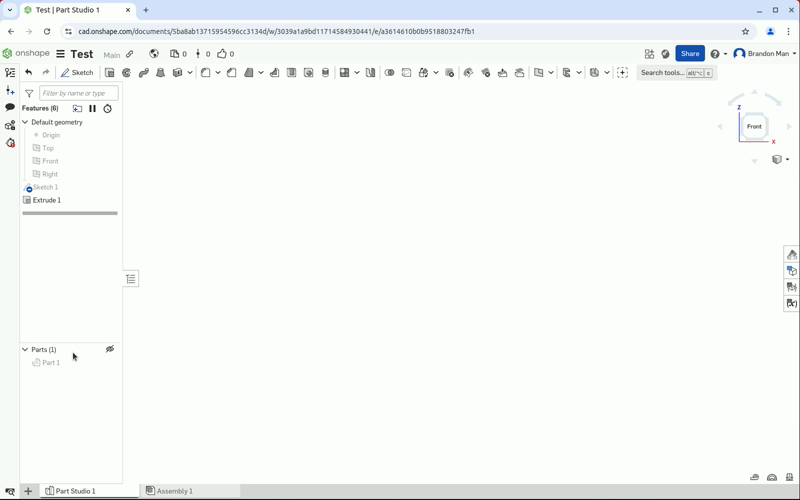
key(down)
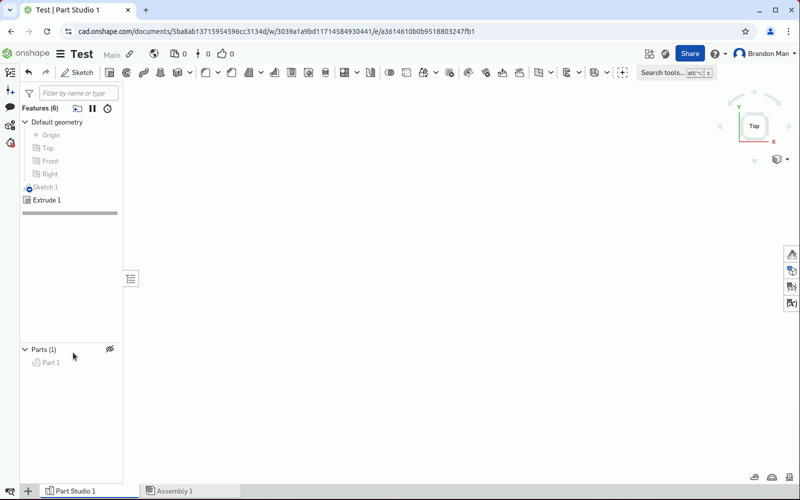
key_up(shift)
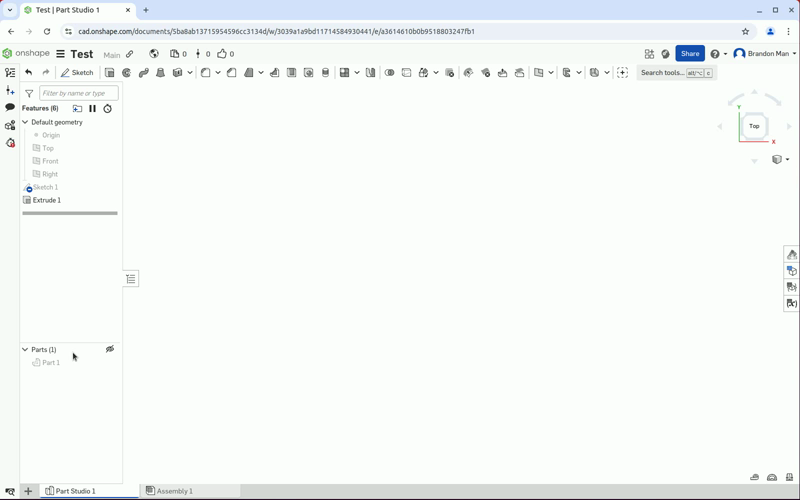
mouse_move(73, 352)
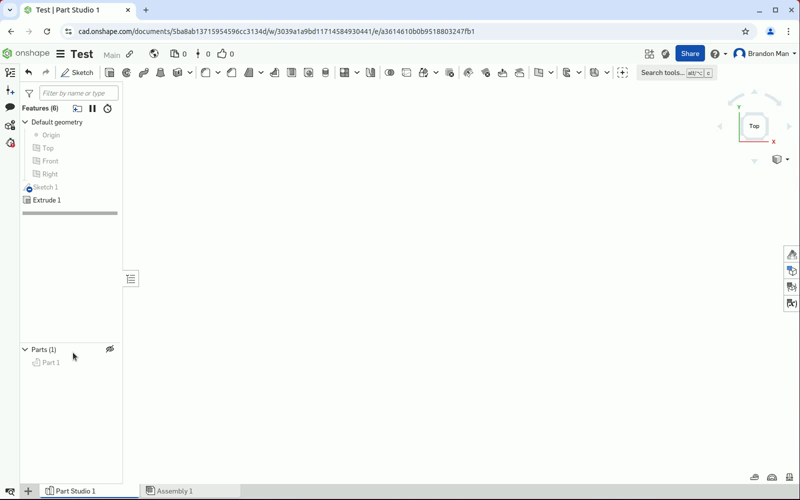
key(shift+y)
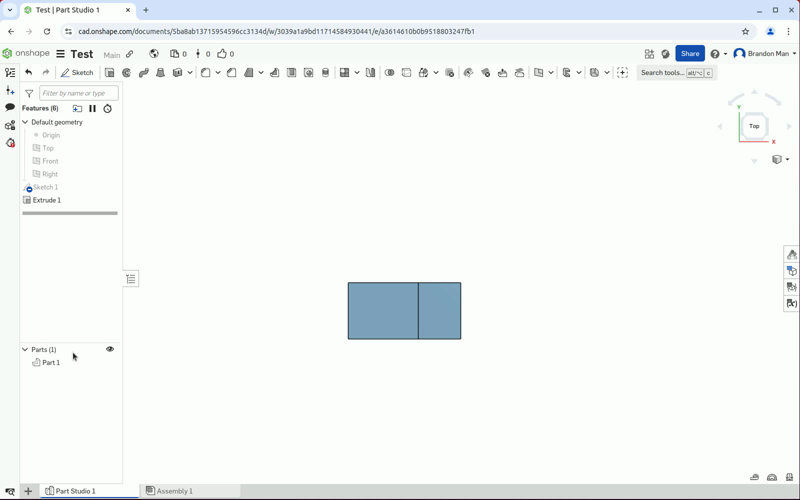
mouse_move(541, 75)
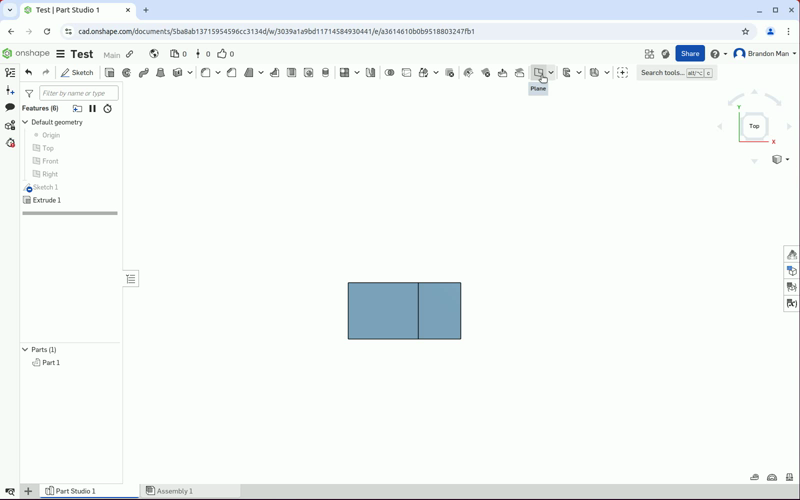
click(541, 75)
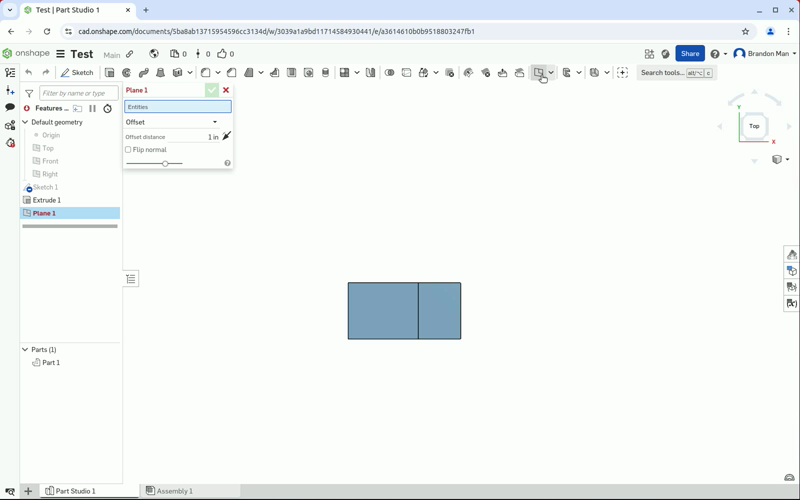
mouse_move(73, 150)
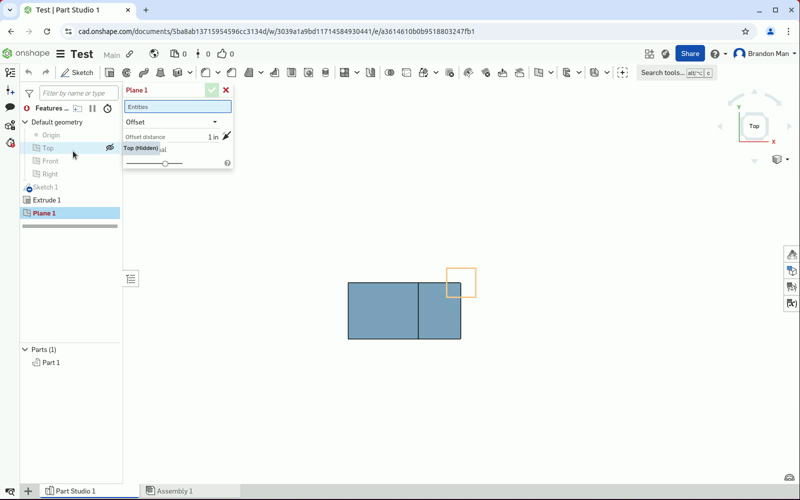
click(73, 150)
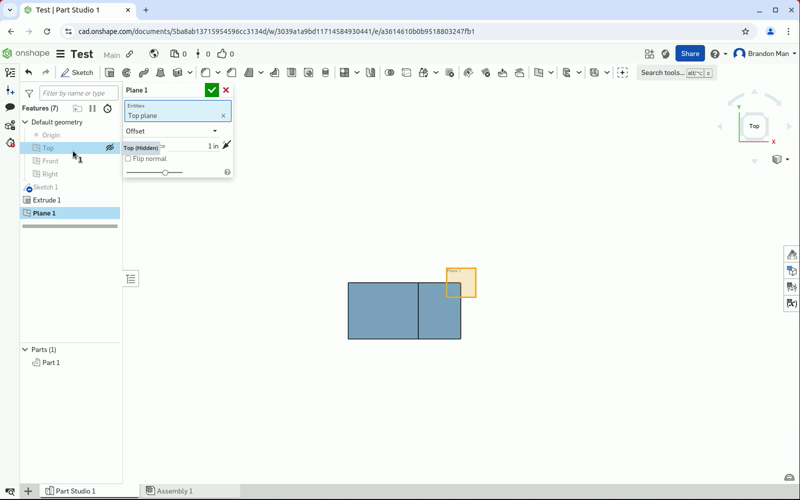
key(tab, 2)
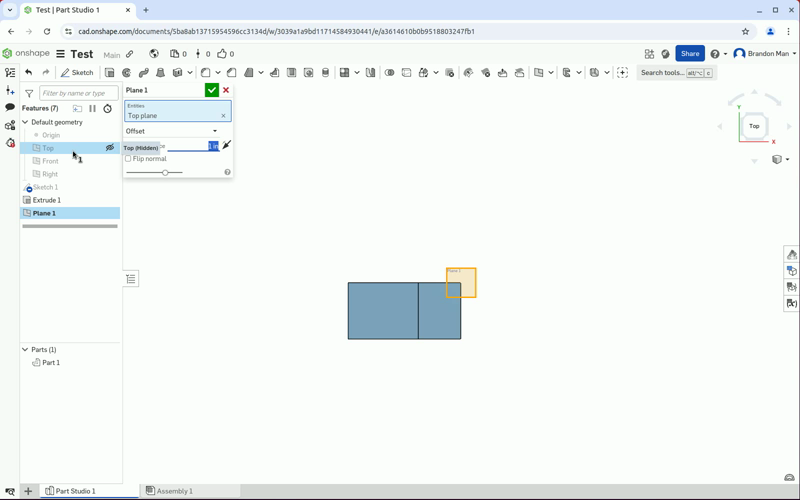
text(11.554)
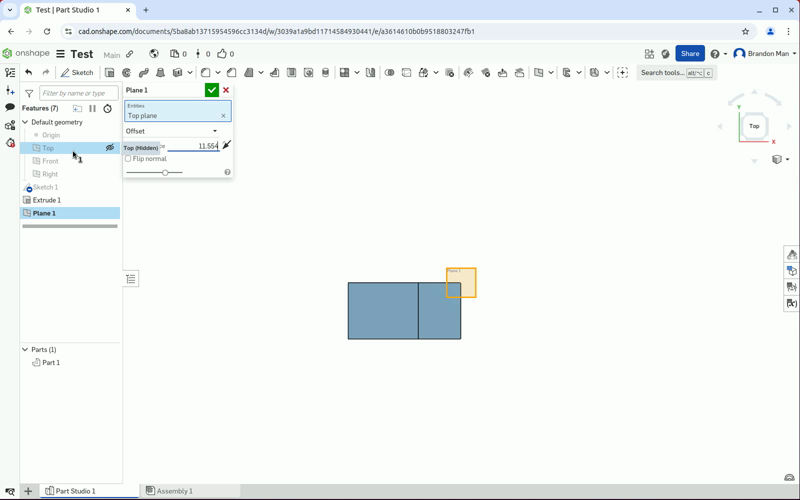
key(enter, 2)
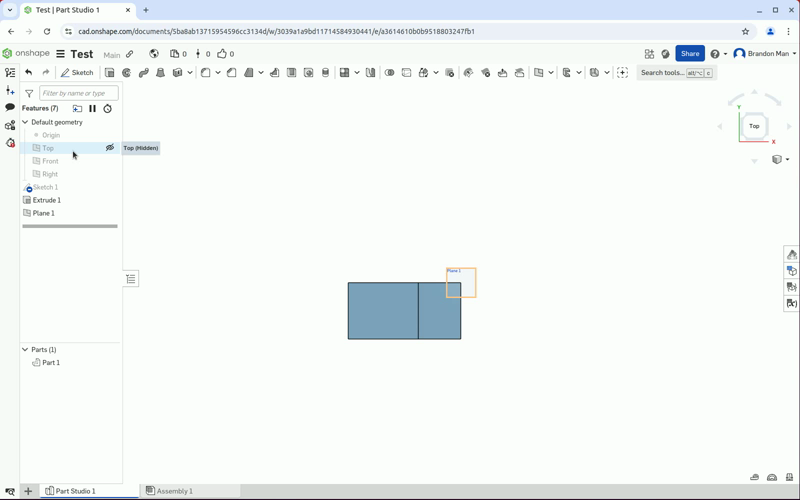
key(shift+s)
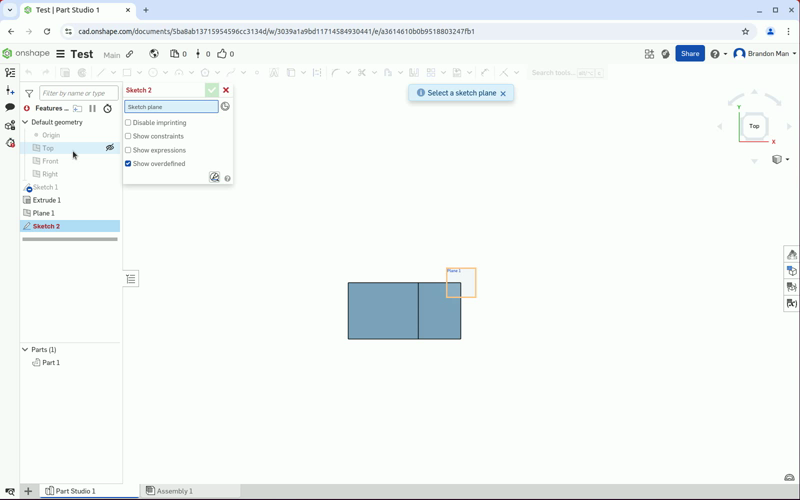
mouse_move(73, 215)
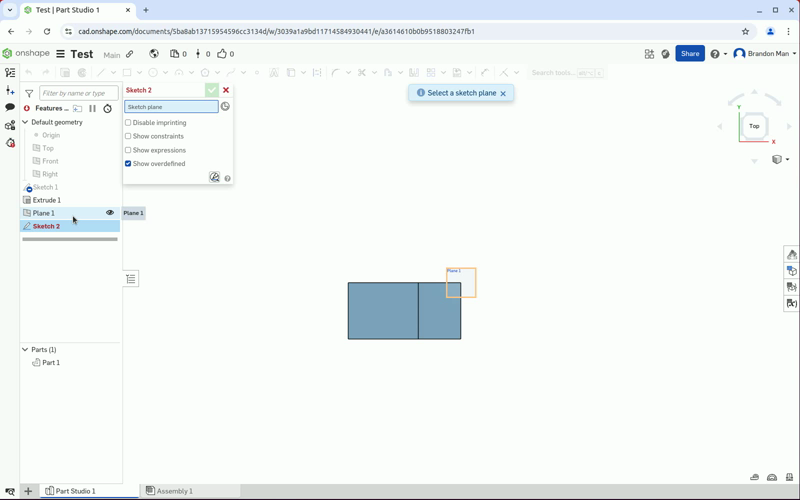
click(73, 215)
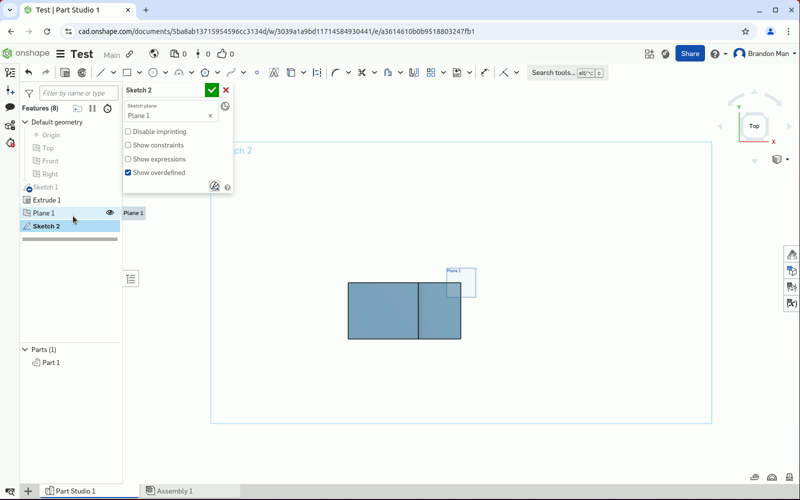
mouse_move(73, 352)
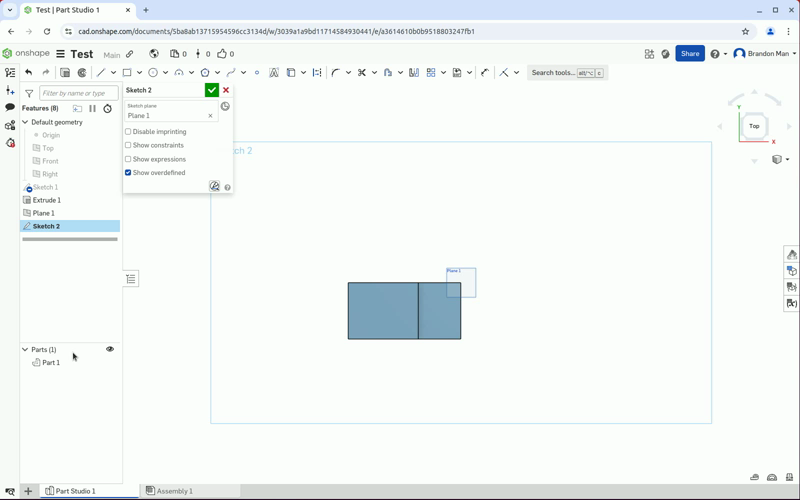
key(y)
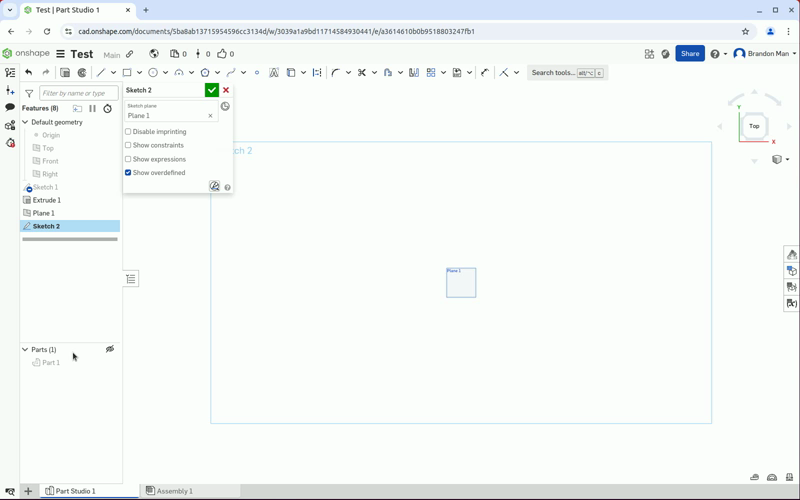
key(l)
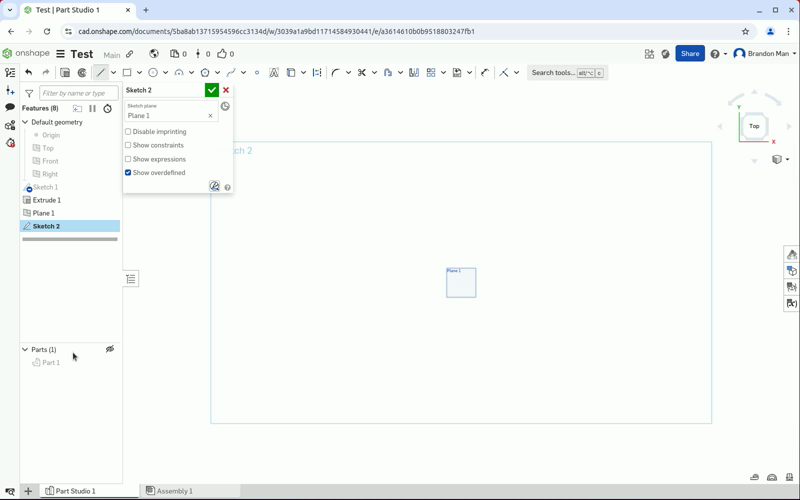
key_down(shift)
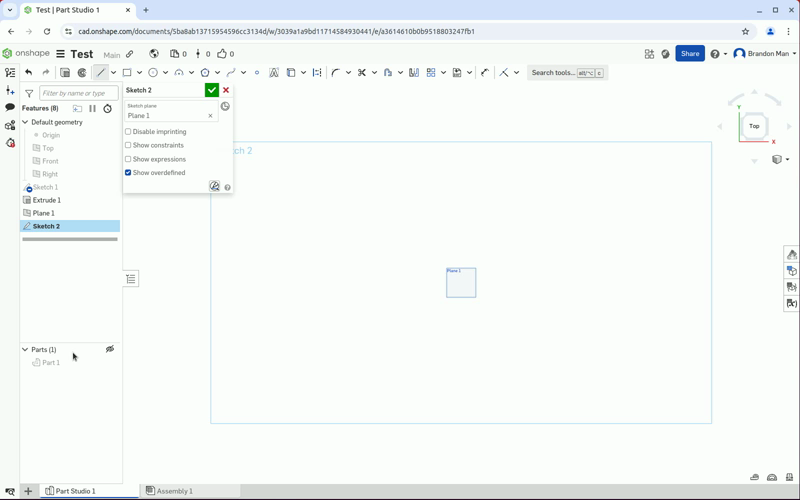
mouse_move(418, 325)
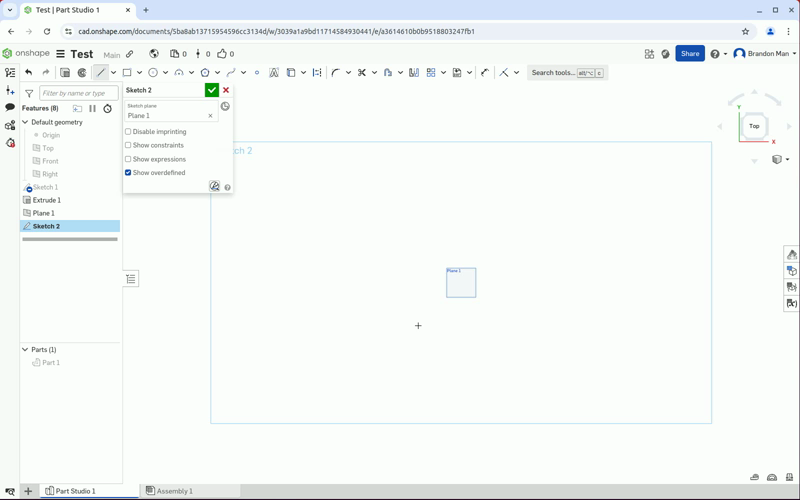
click(418, 325)
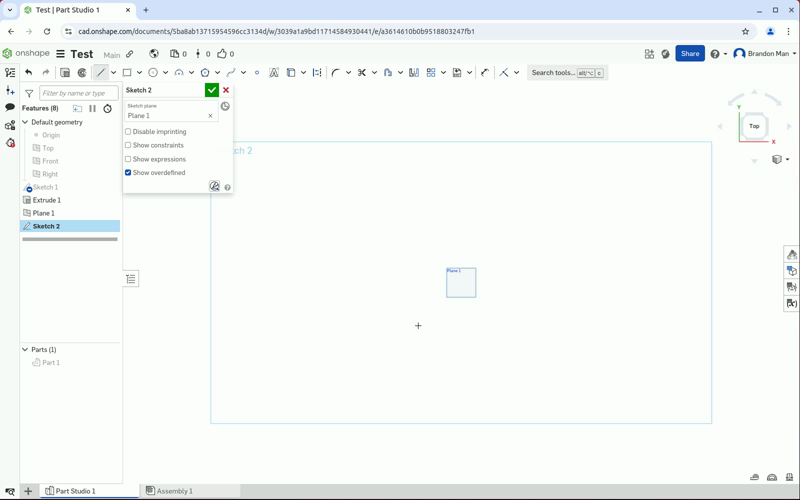
key_up(shift)
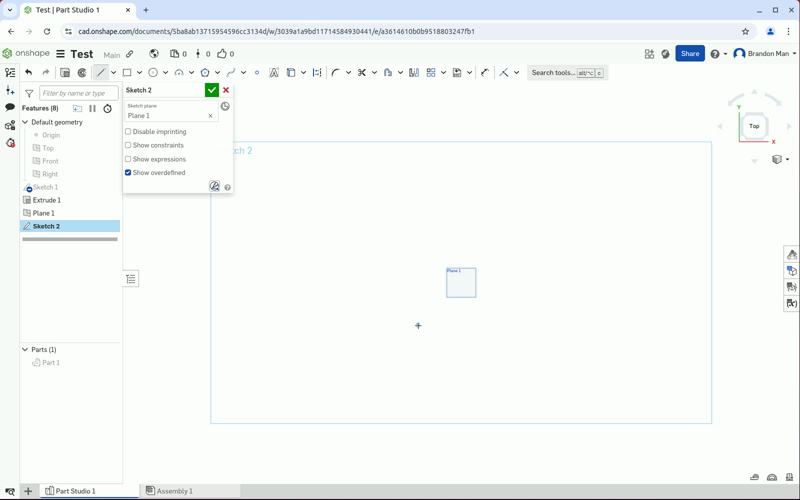
key_down(shift)
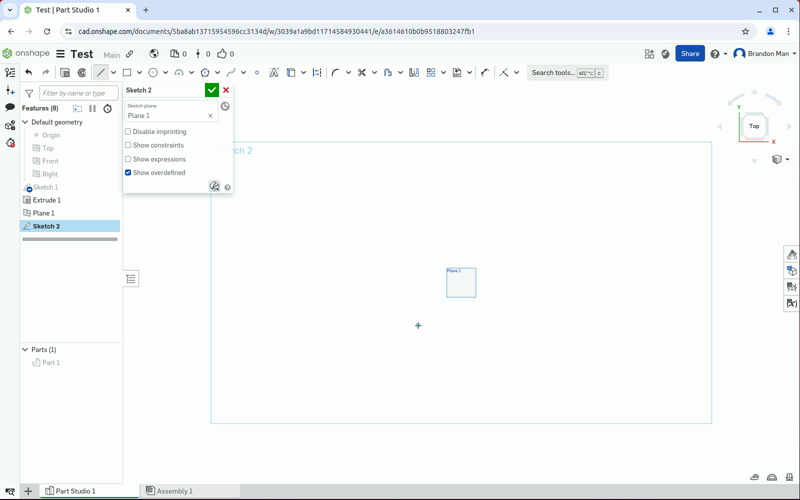
mouse_move(448, 325)
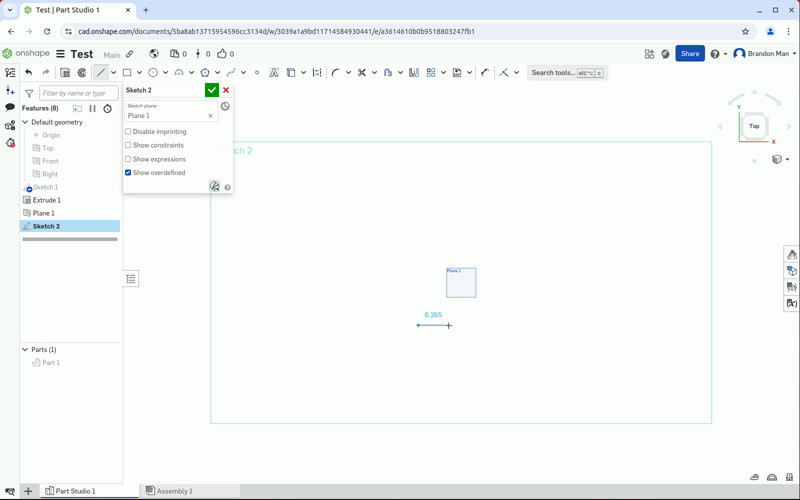
mouse_move(422, 325)
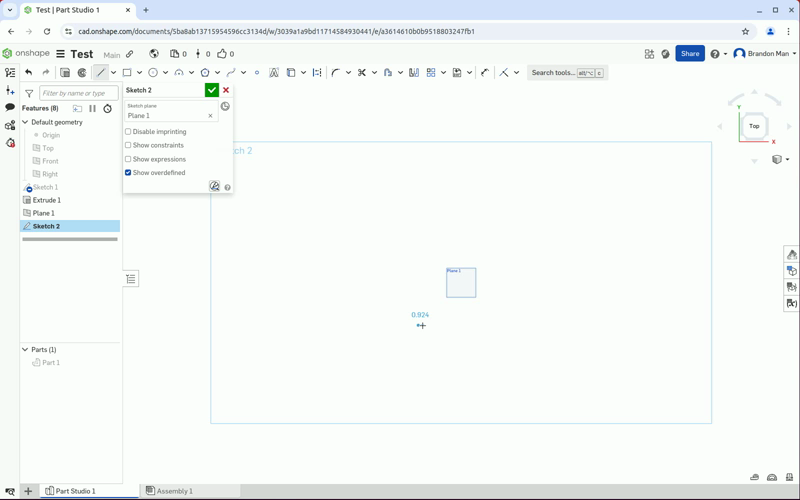
scroll(6)
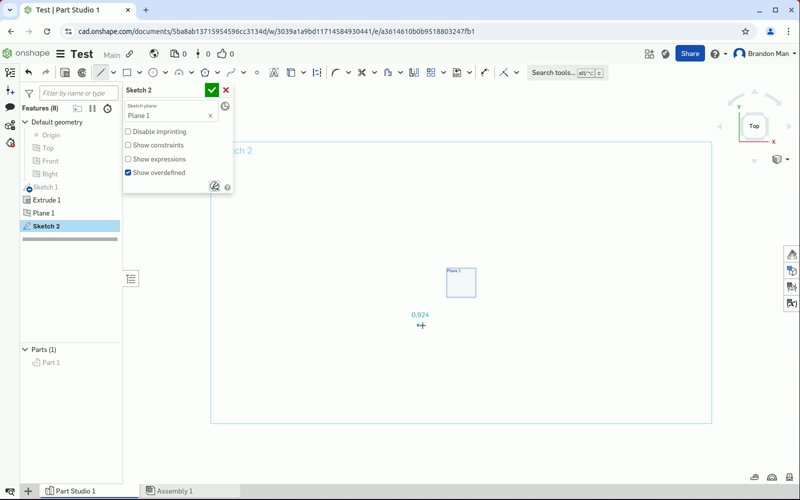
scroll(6)
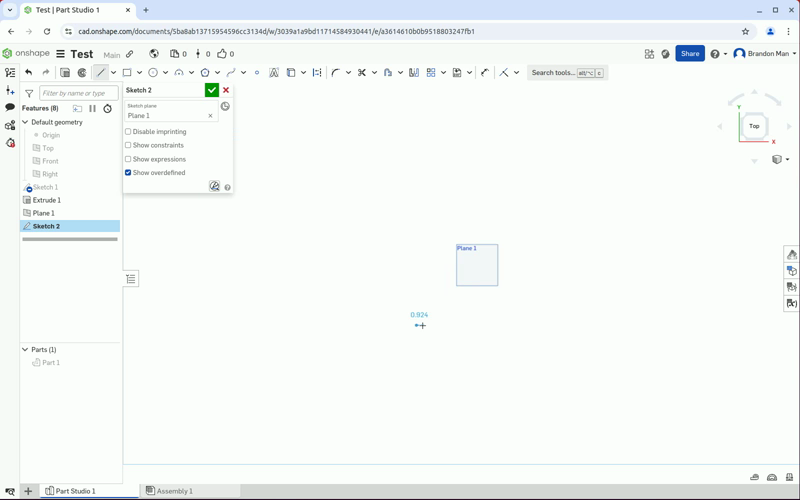
scroll(6)
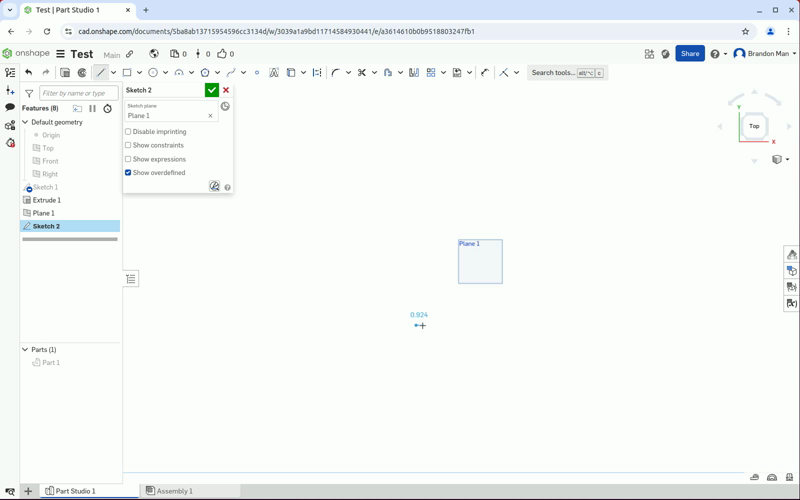
scroll(6)
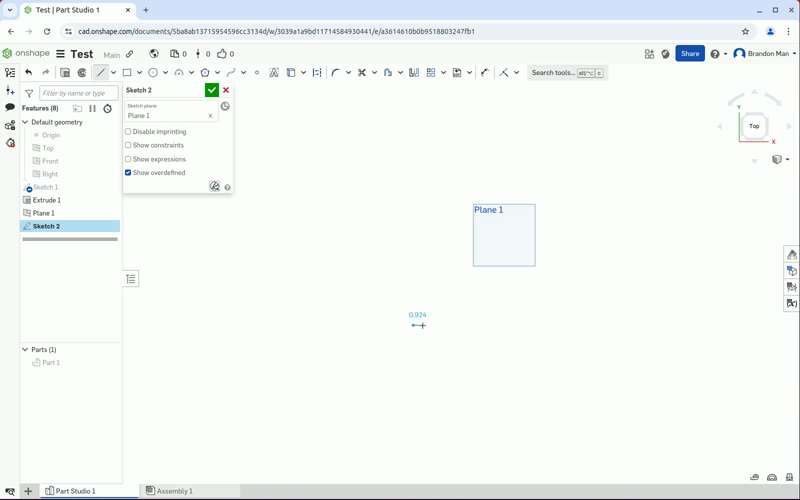
scroll(6)
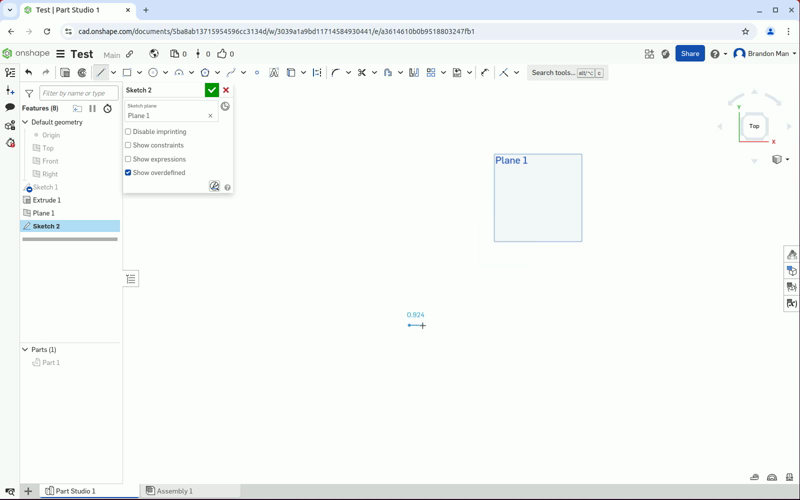
scroll(6)
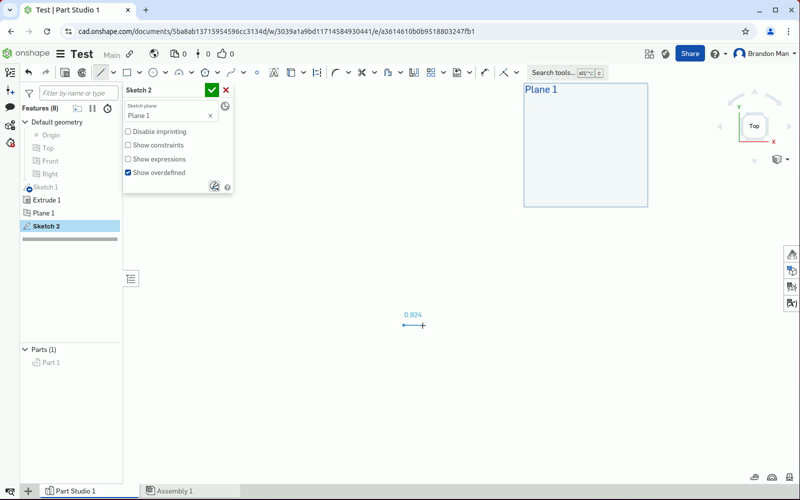
scroll(6)
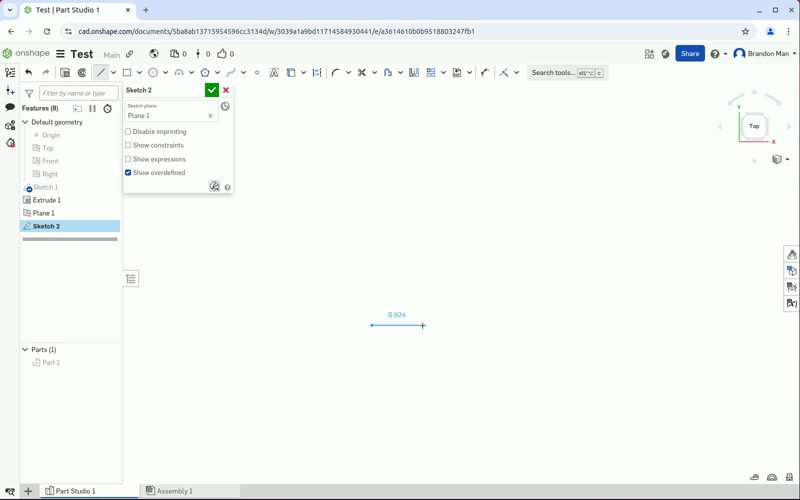
click(422, 325)
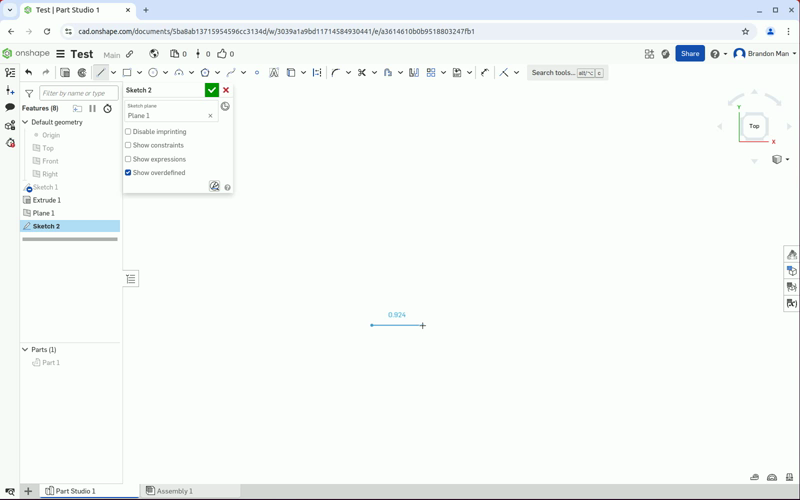
scroll(-6)
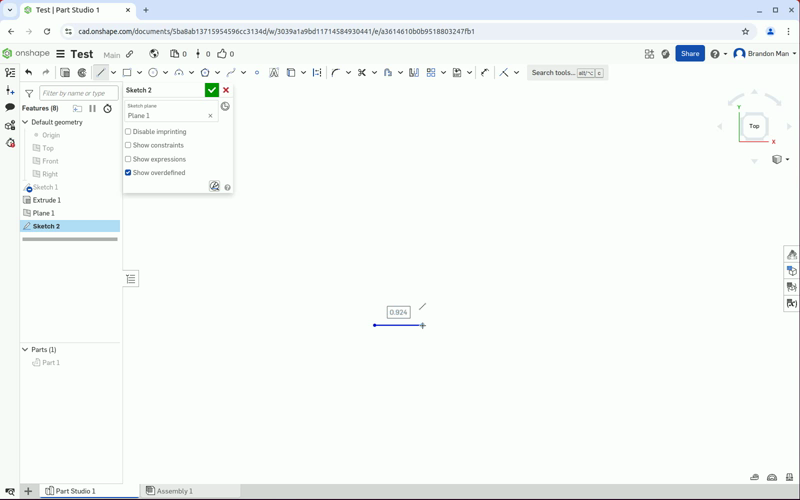
scroll(-6)
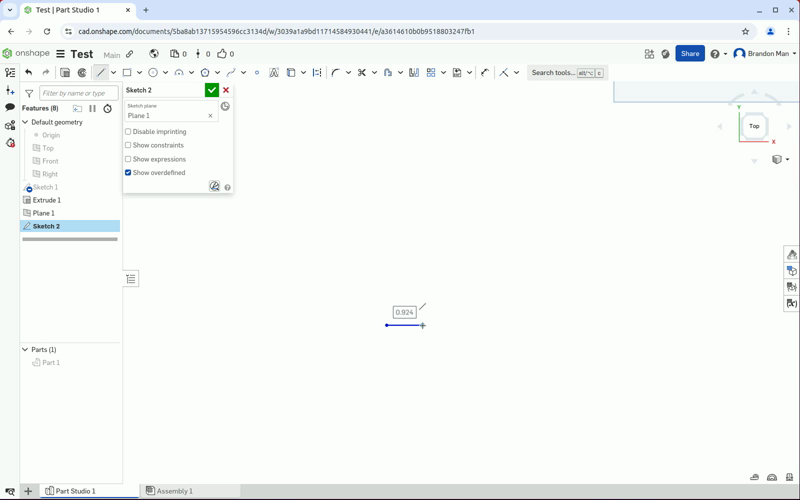
scroll(-6)
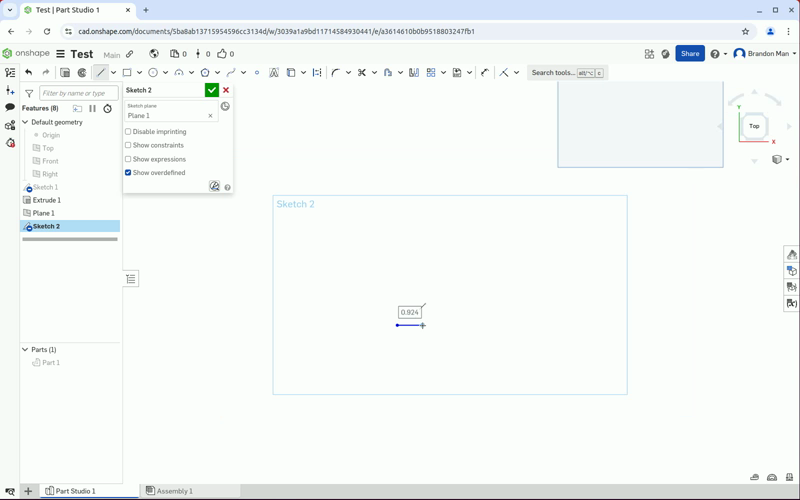
scroll(-6)
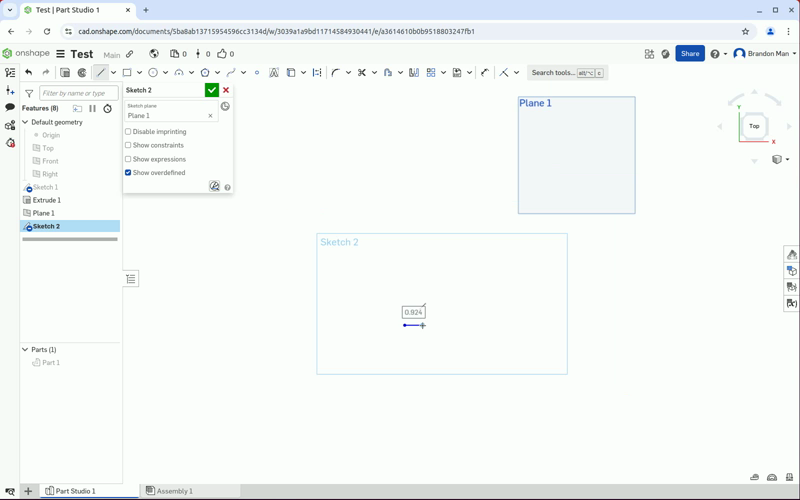
scroll(-6)
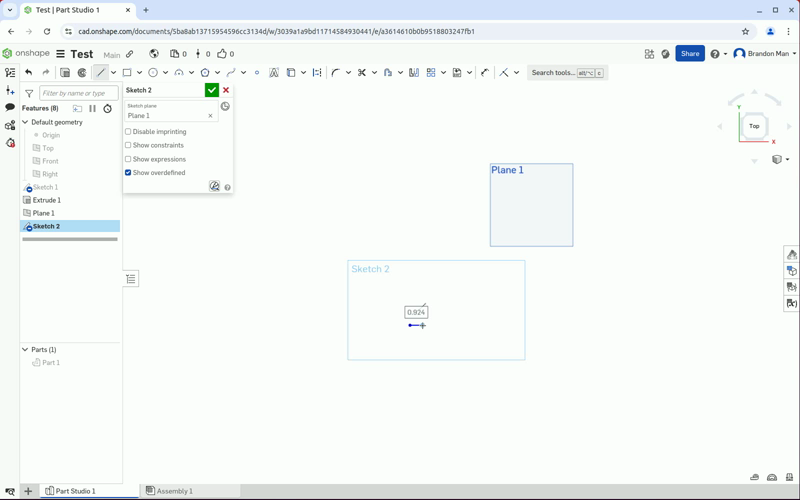
scroll(-6)
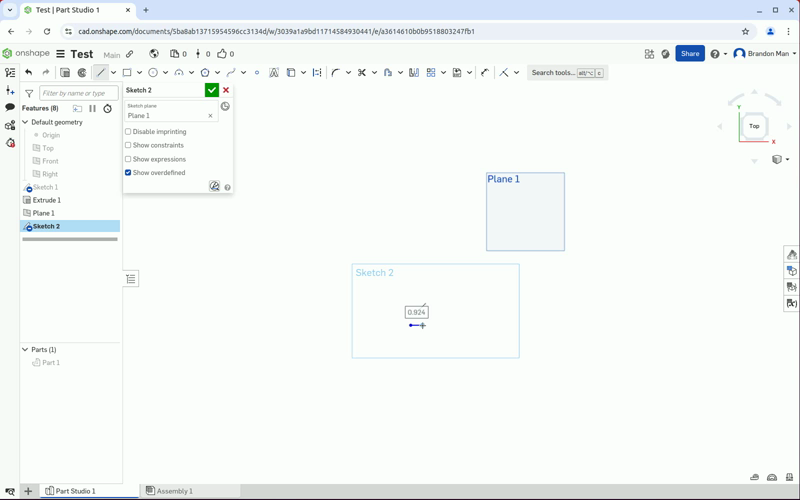
scroll(-6)
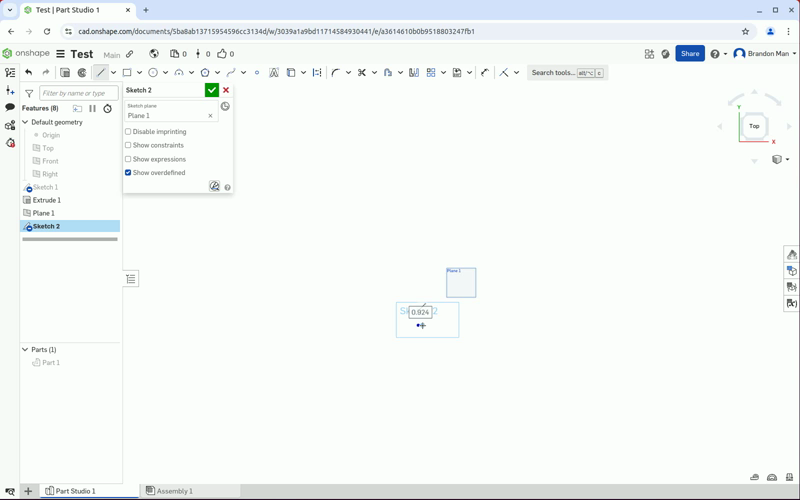
key_up(shift)
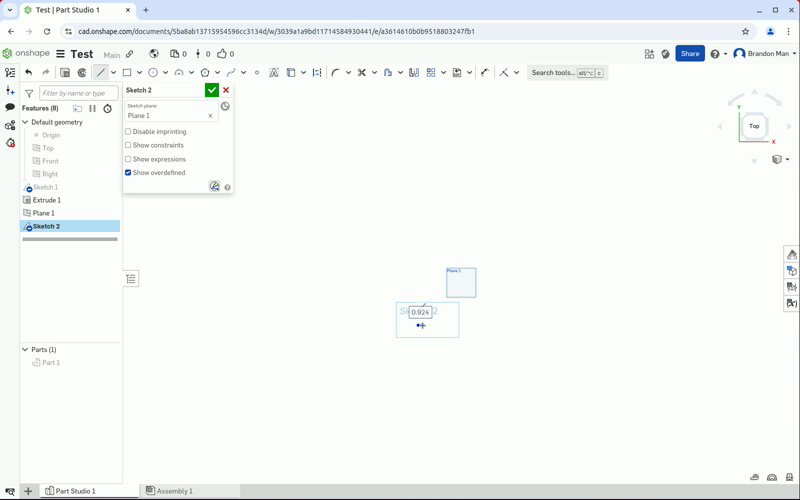
key_down(shift)
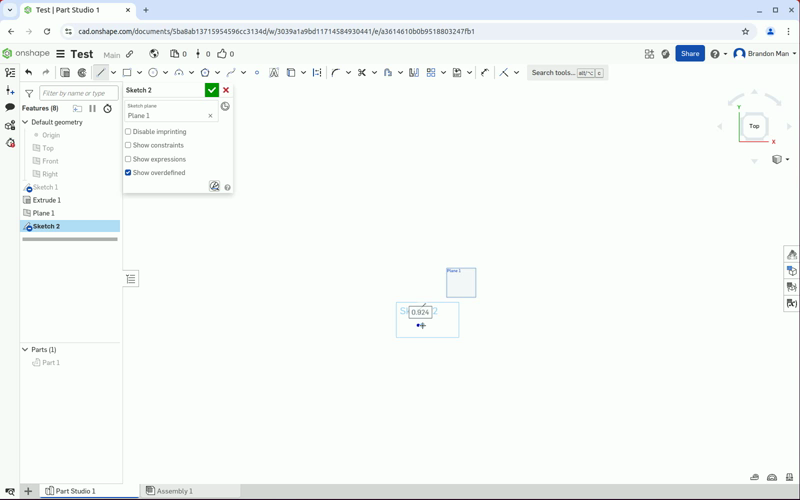
mouse_move(453, 325)
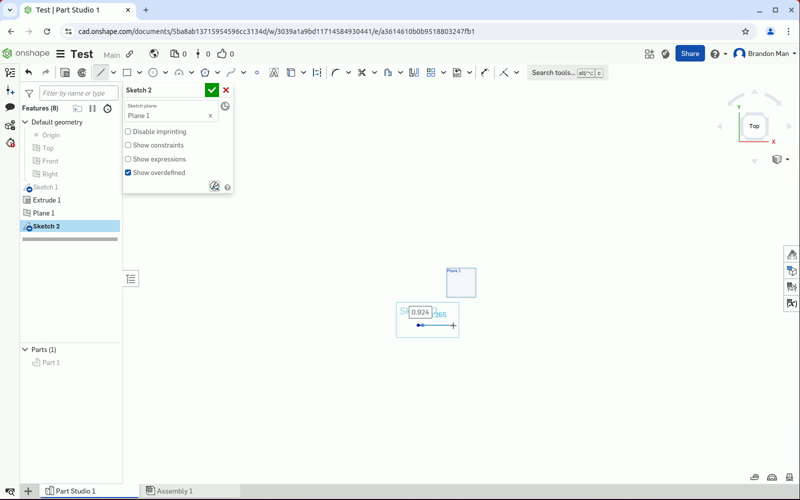
mouse_move(422, 296)
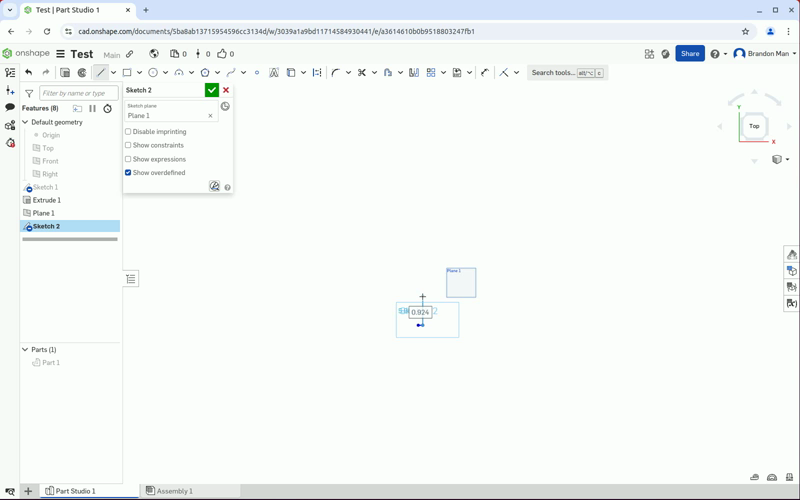
click(422, 296)
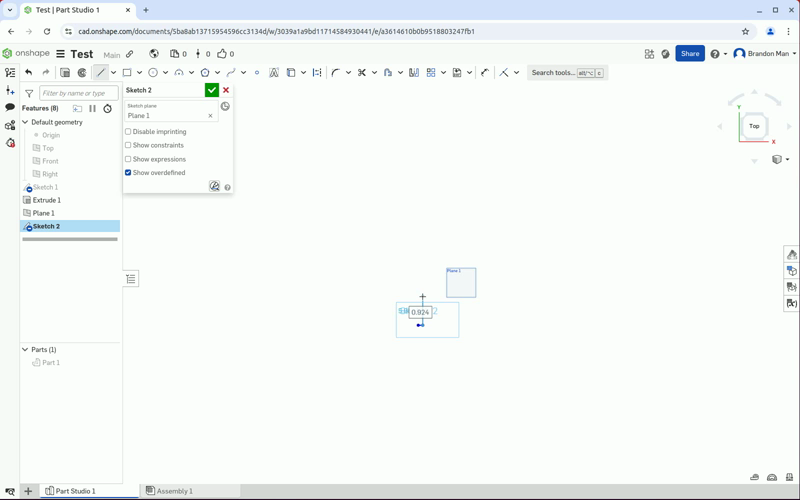
key_up(shift)
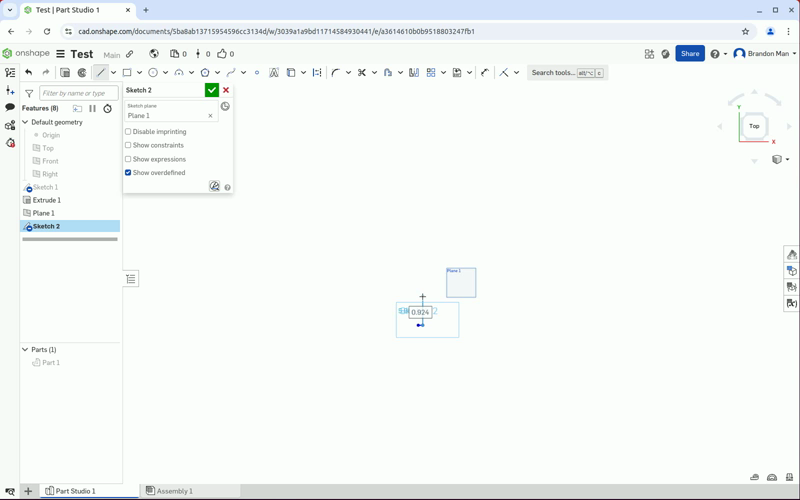
key_down(shift)
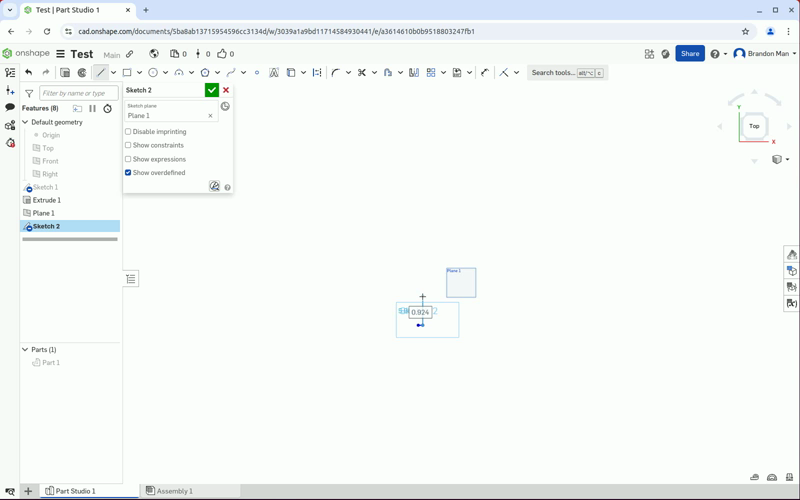
mouse_move(453, 296)
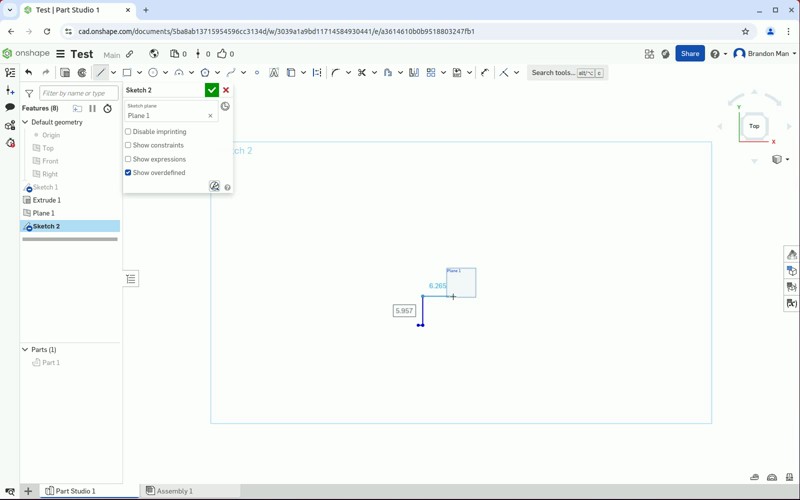
mouse_move(418, 296)
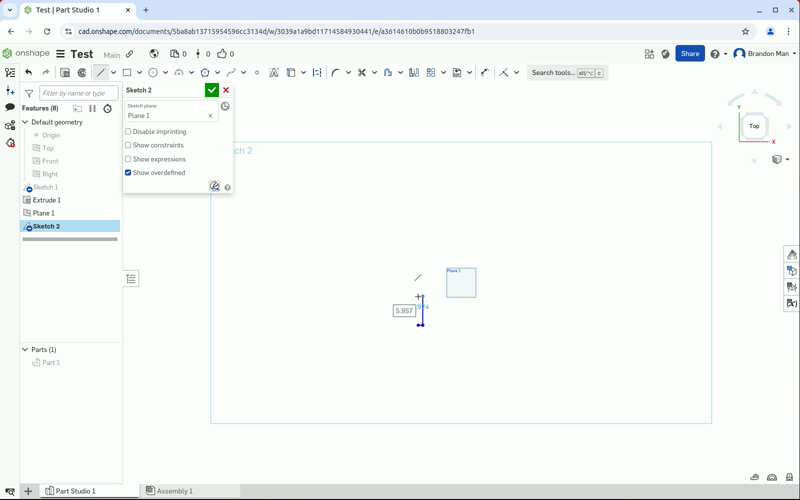
scroll(6)
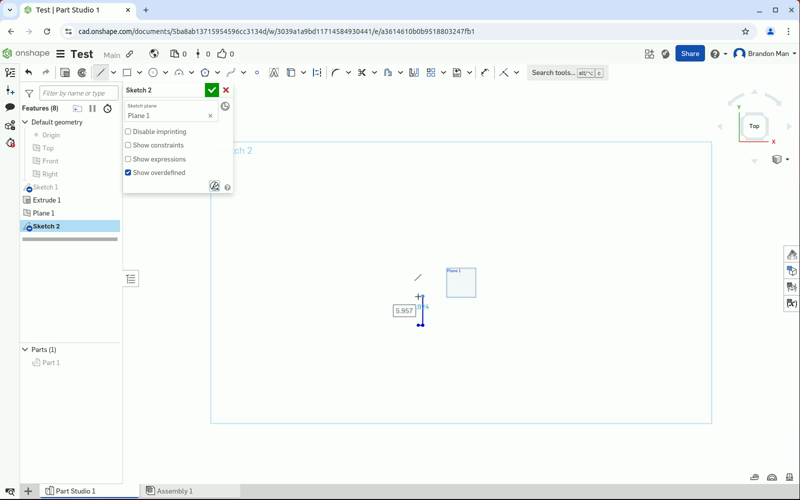
scroll(6)
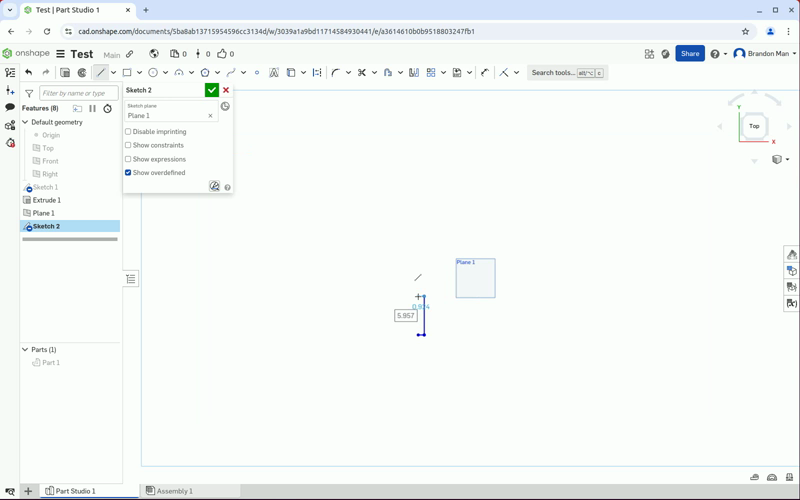
scroll(6)
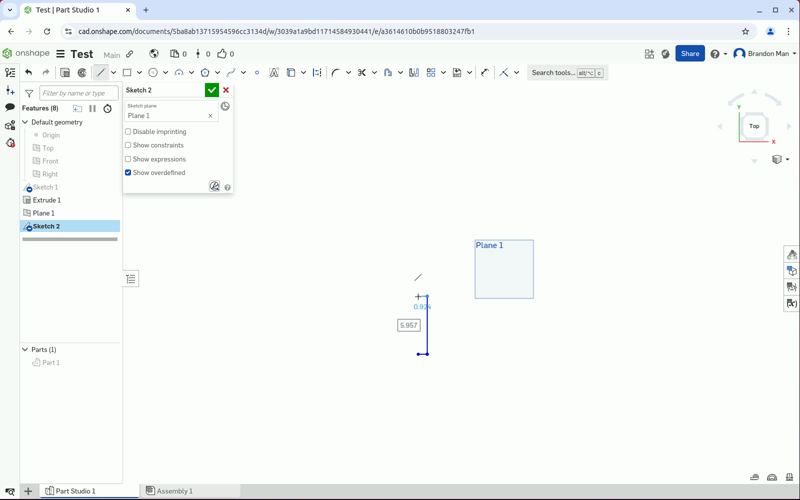
scroll(6)
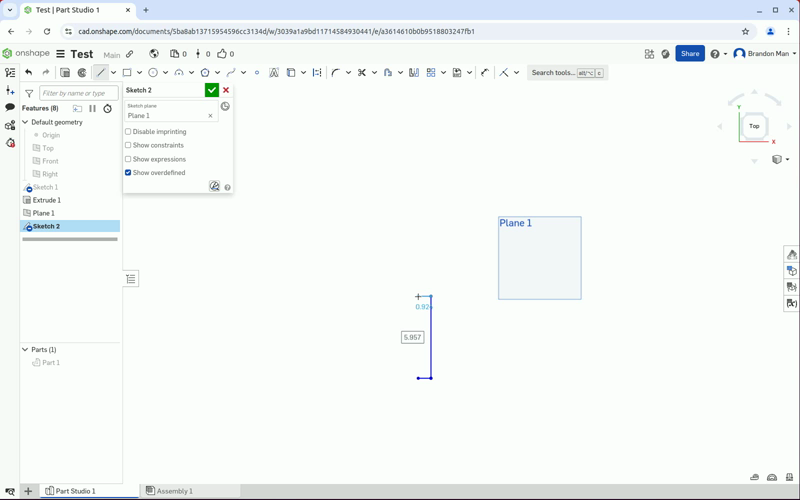
scroll(6)
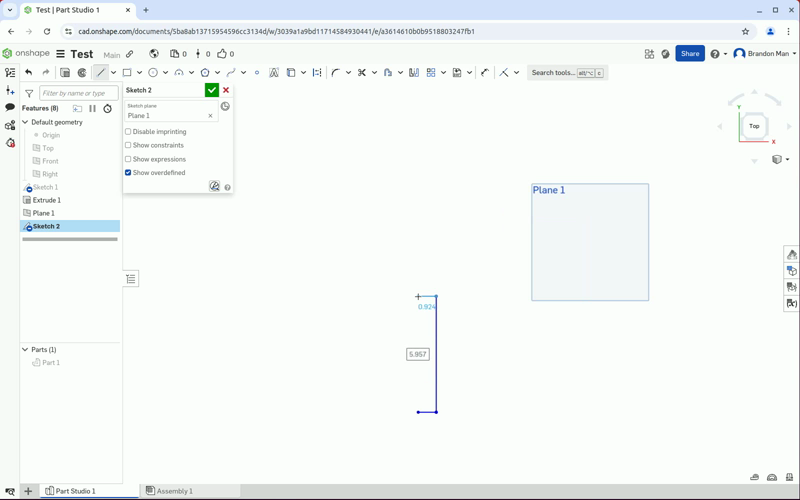
scroll(6)
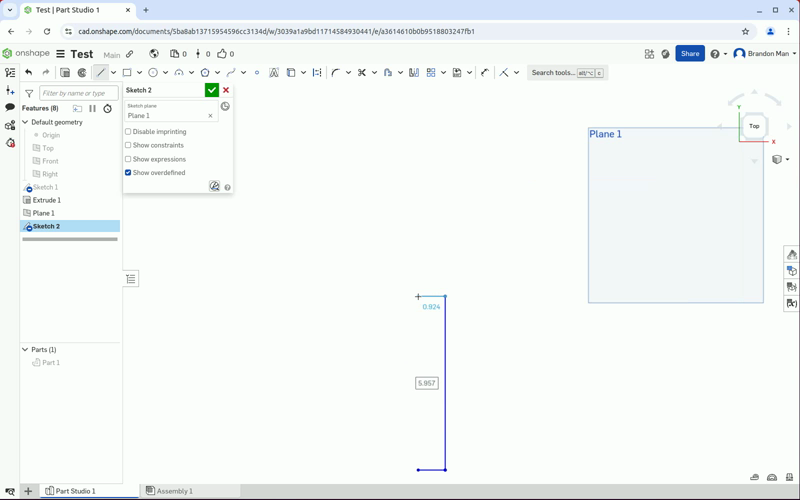
scroll(6)
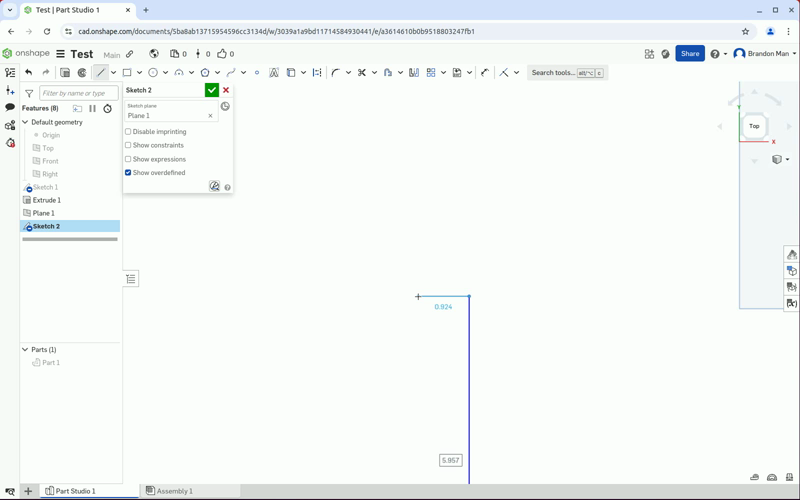
click(418, 296)
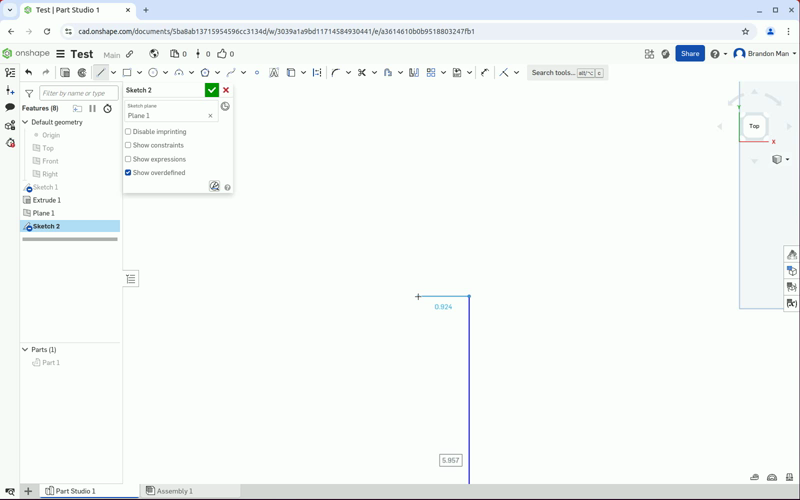
scroll(-6)
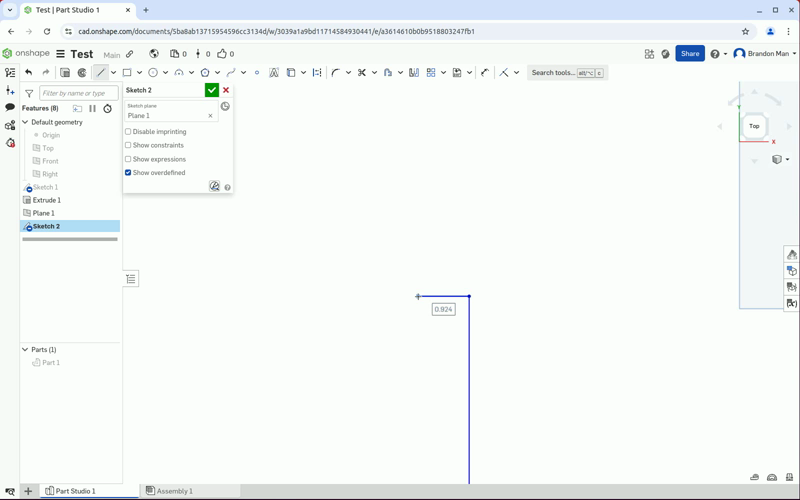
scroll(-6)
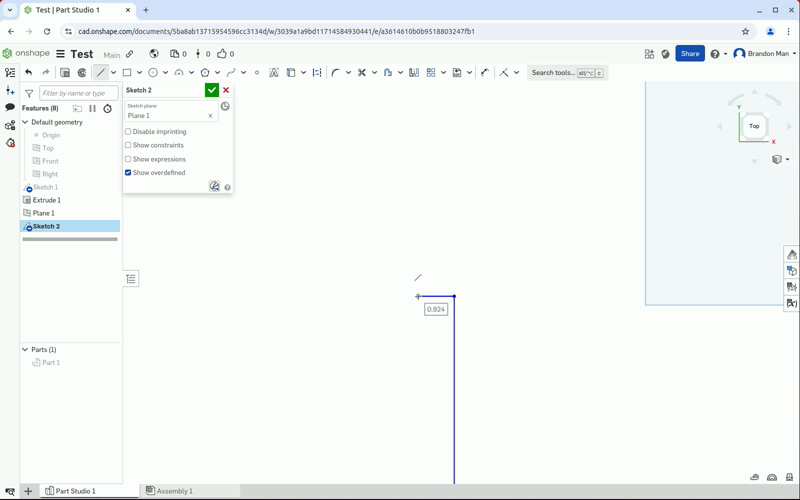
scroll(-6)
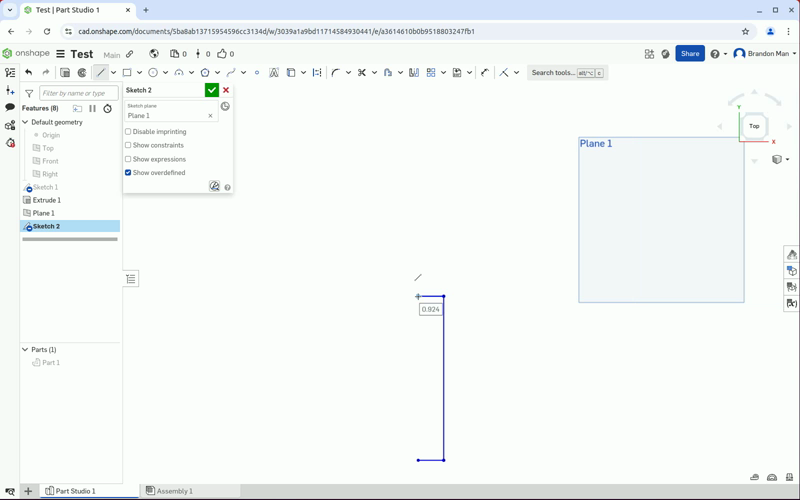
scroll(-6)
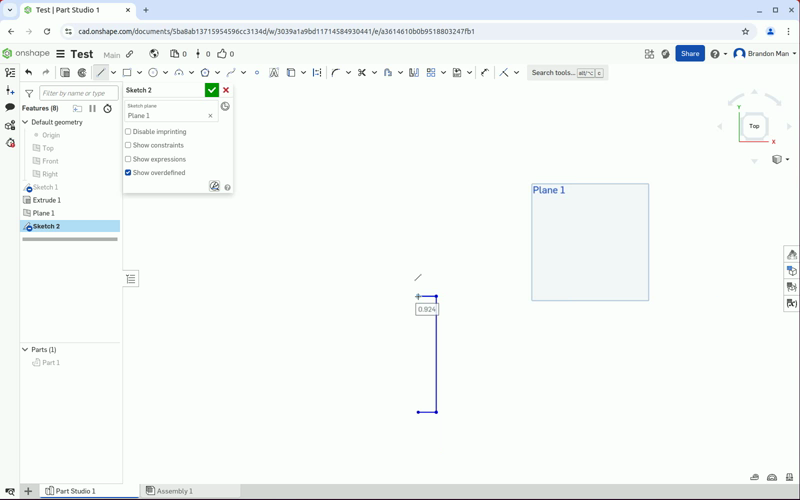
scroll(-6)
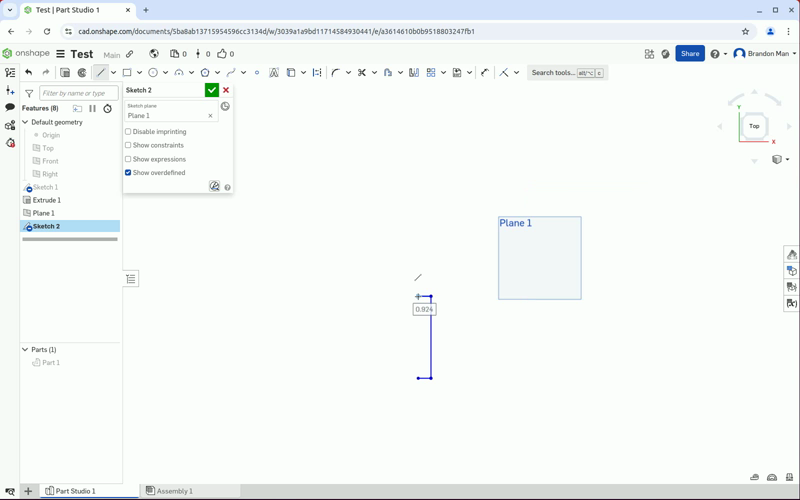
scroll(-6)
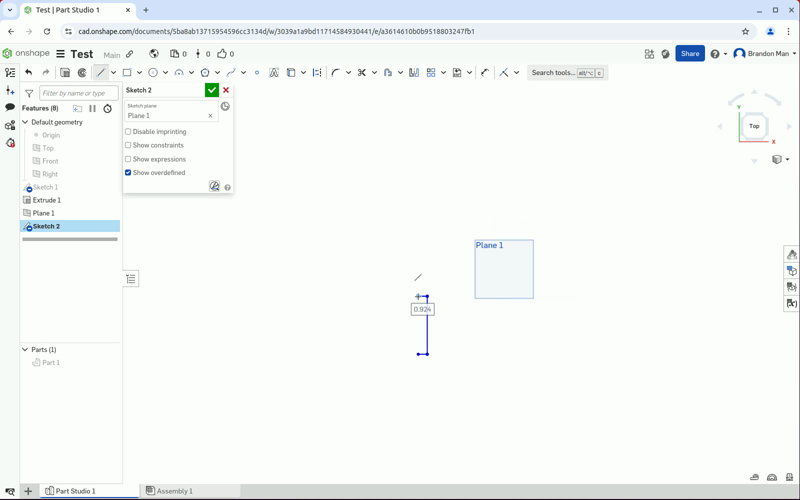
scroll(-6)
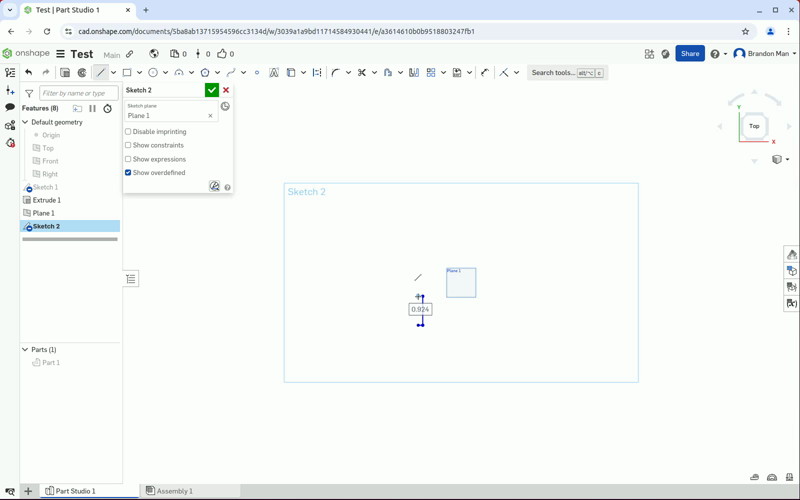
key_up(shift)
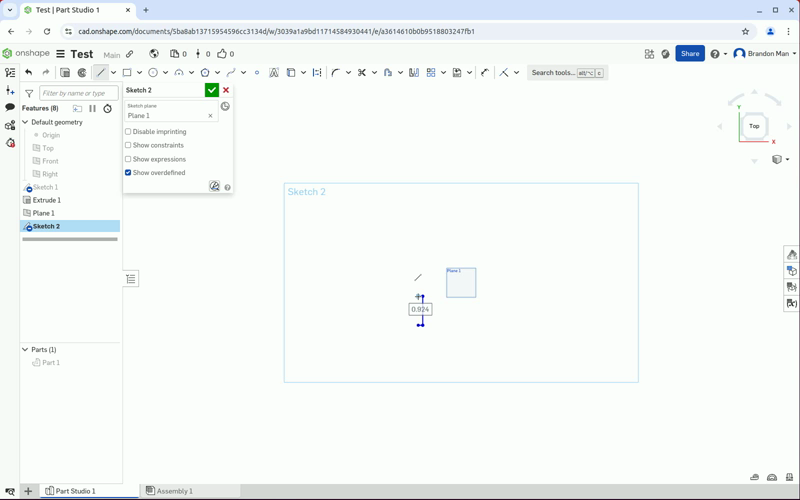
mouse_move(448, 296)
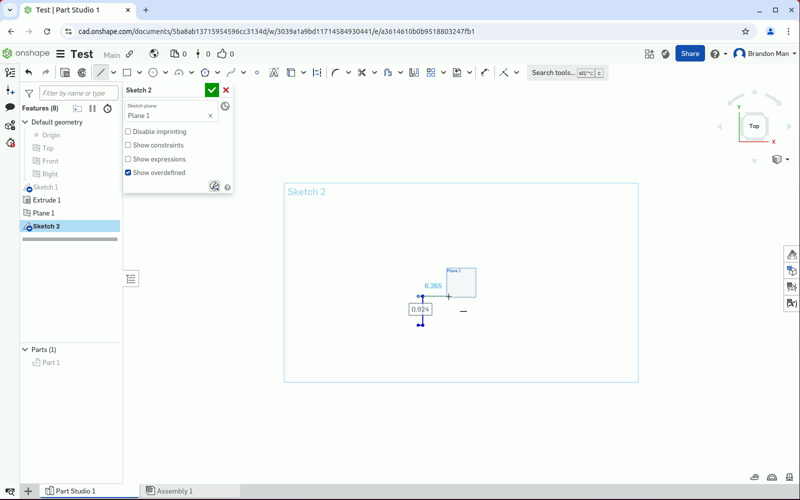
key_down(shift)
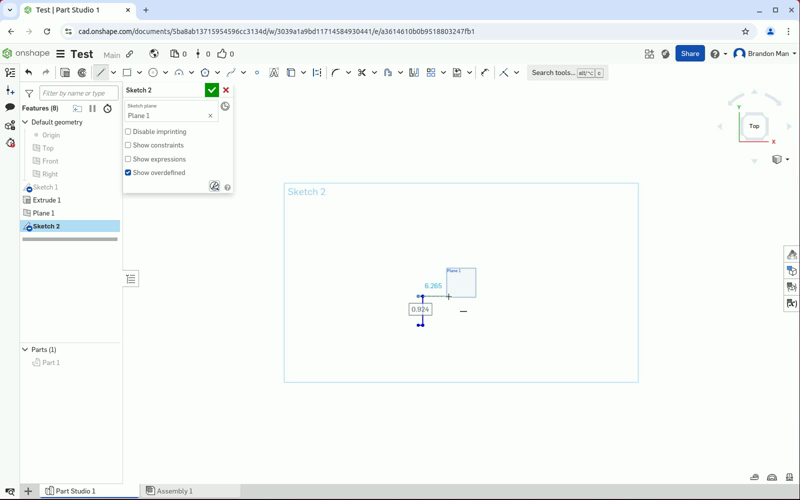
mouse_move(418, 325)
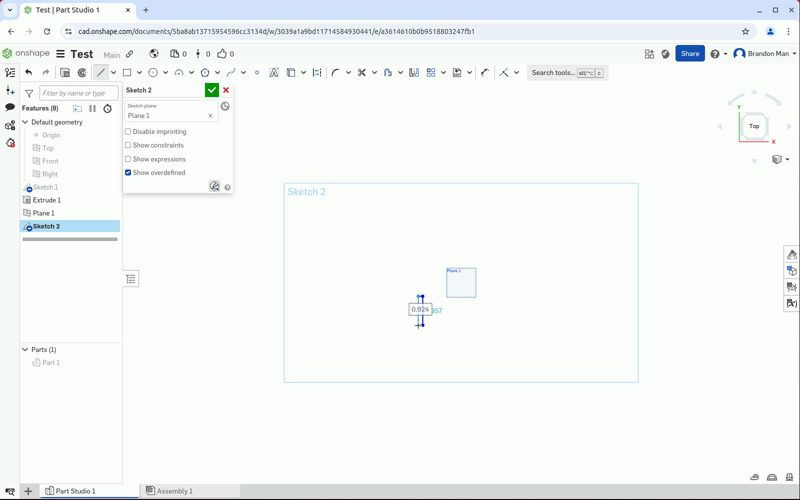
key_up(shift)
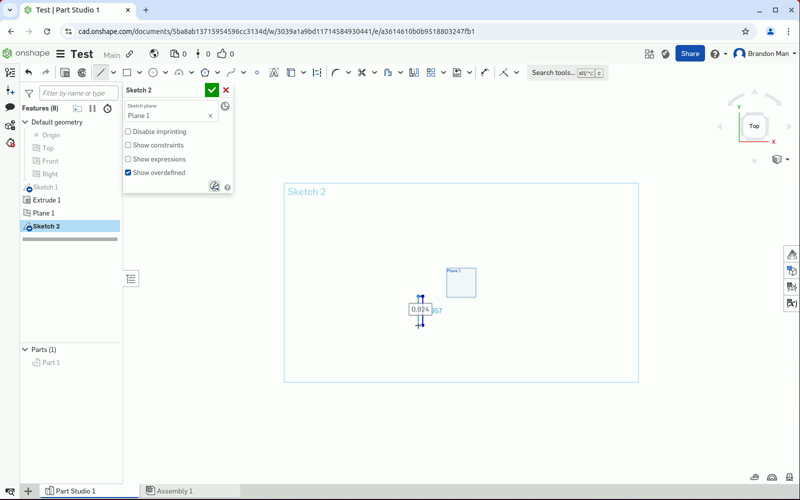
click(418, 325)
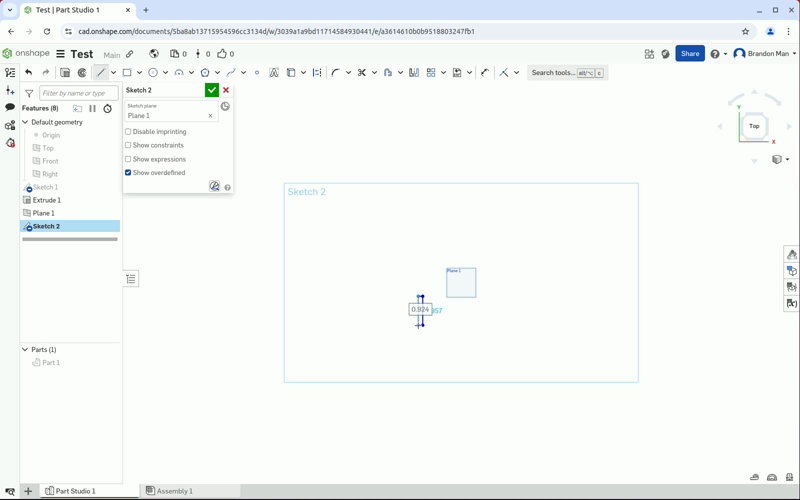
key(esc)
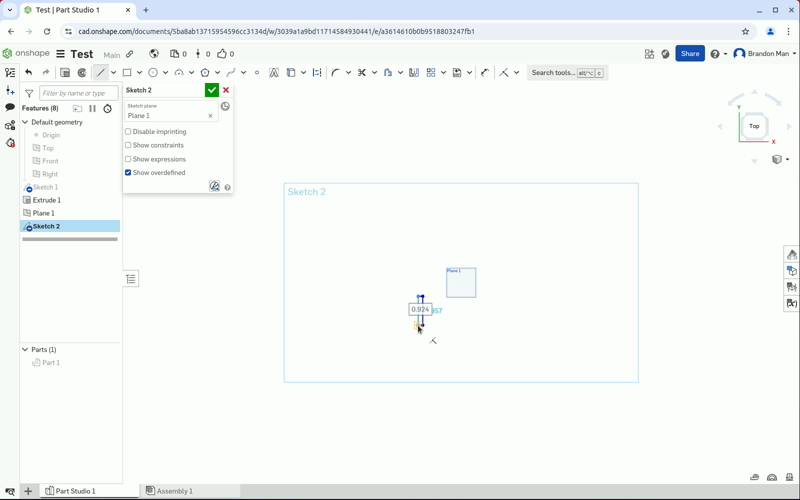
mouse_move(422, 321)
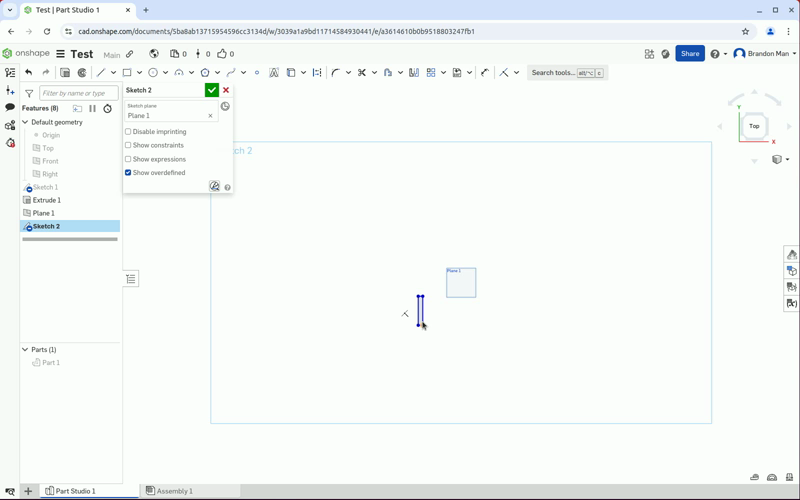
scroll(6)
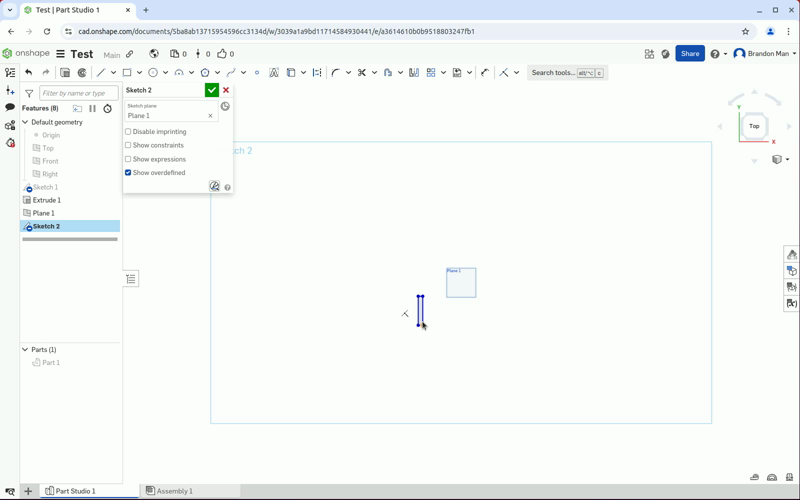
scroll(6)
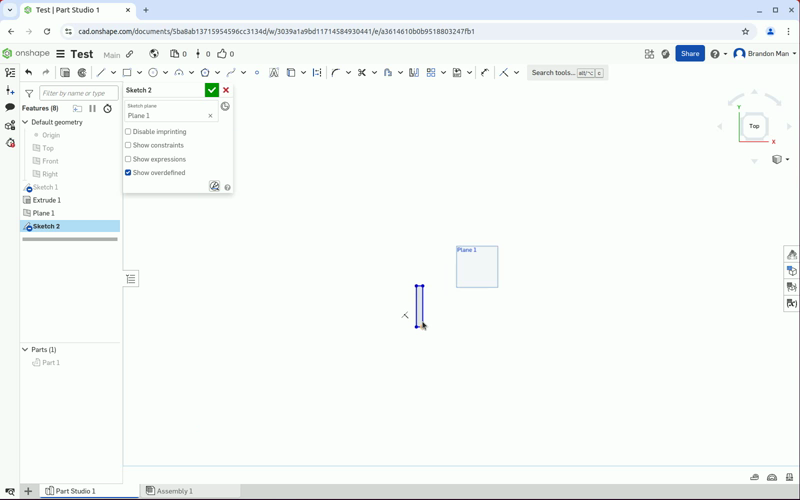
scroll(6)
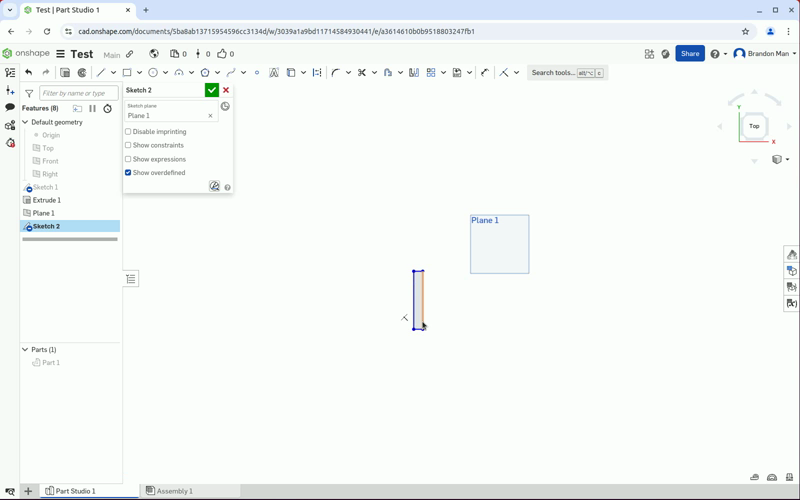
scroll(6)
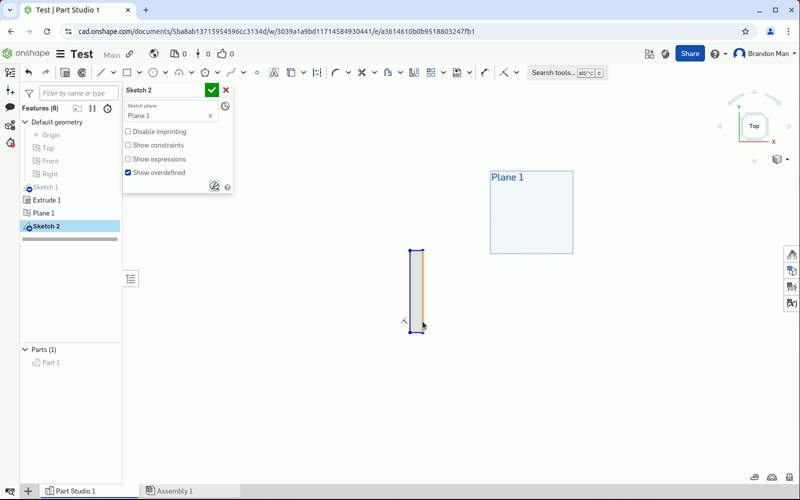
scroll(6)
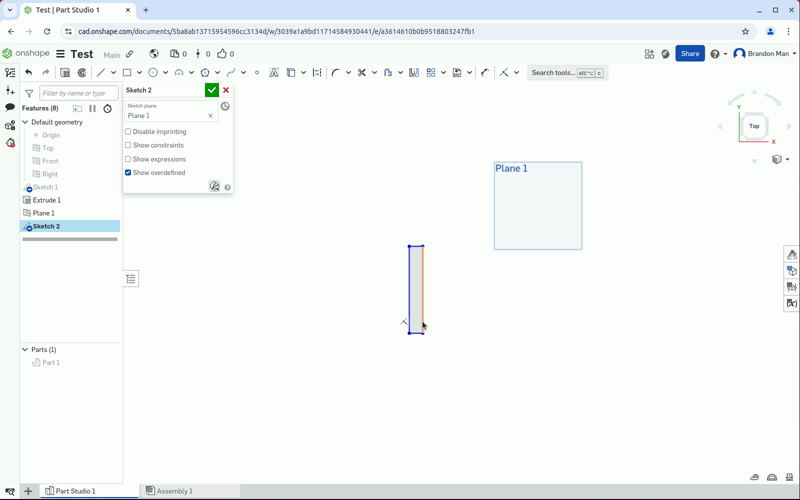
scroll(6)
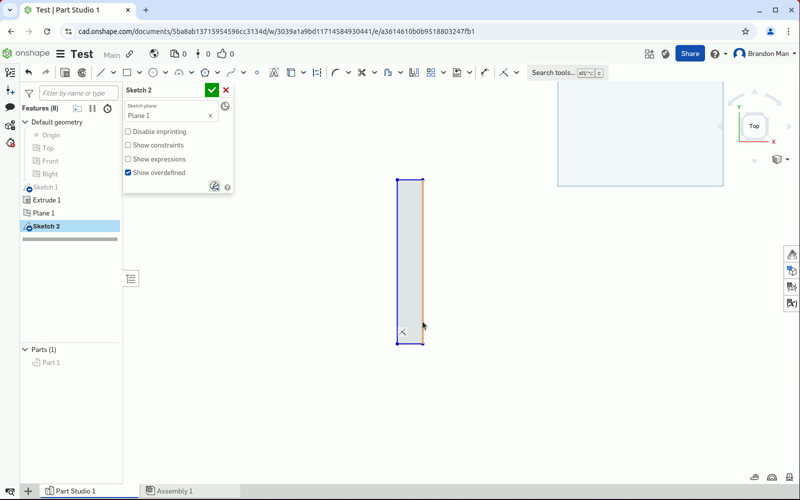
scroll(6)
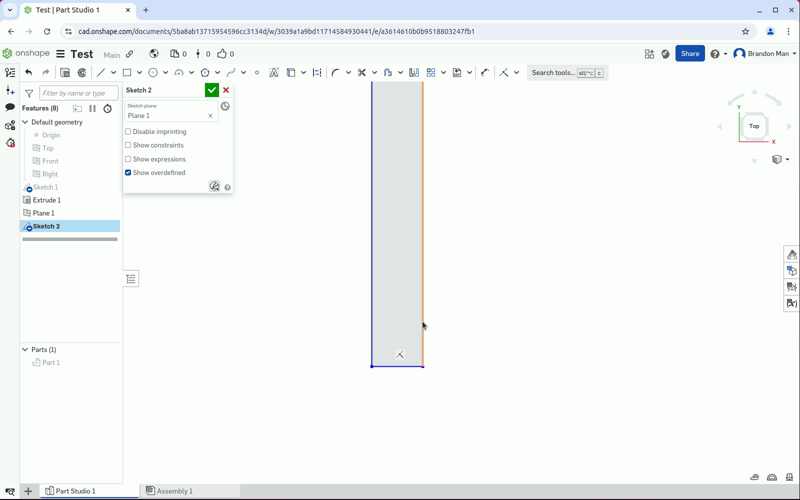
click(422, 321)
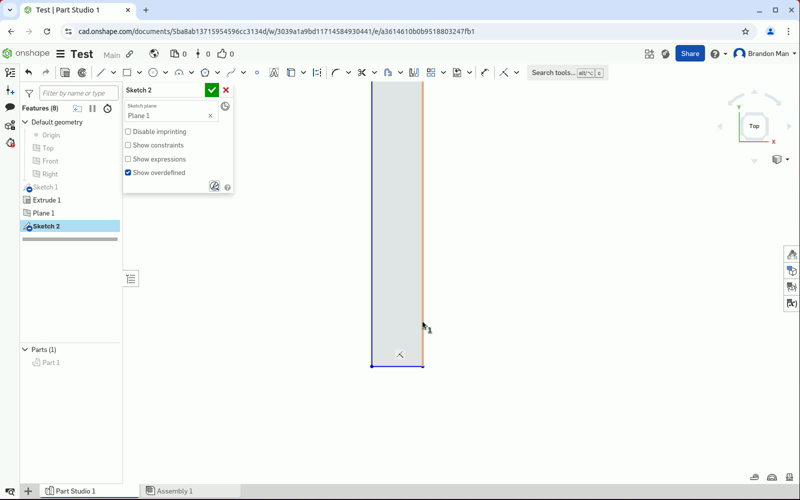
scroll(-6)
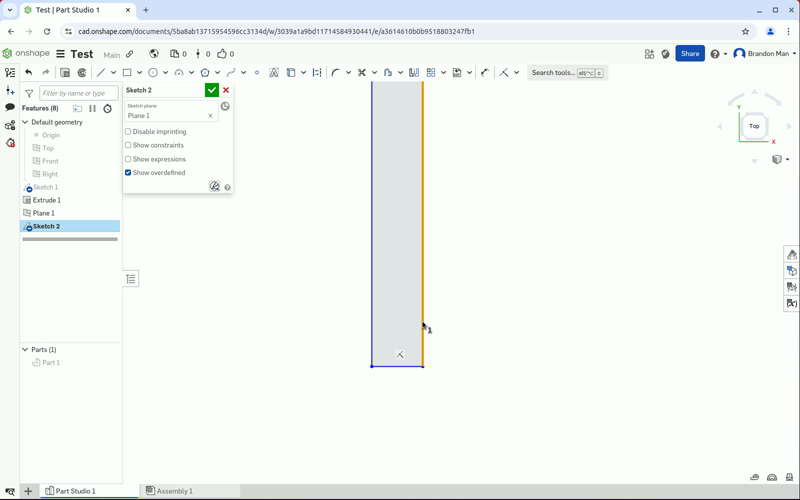
scroll(-6)
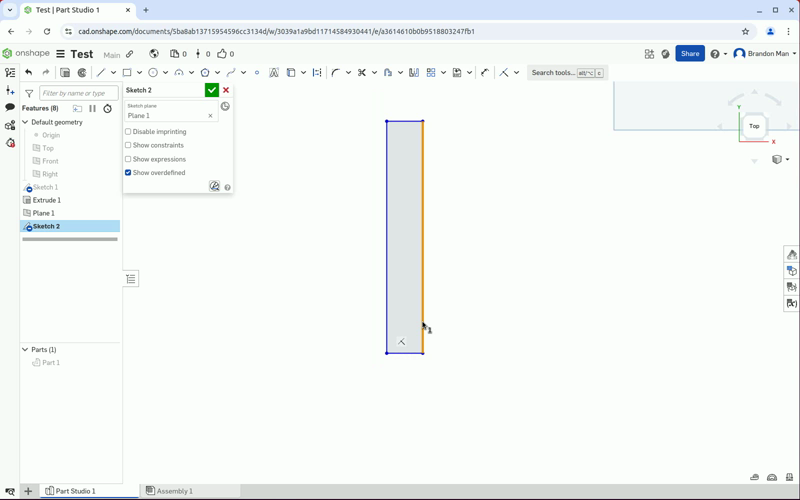
scroll(-6)
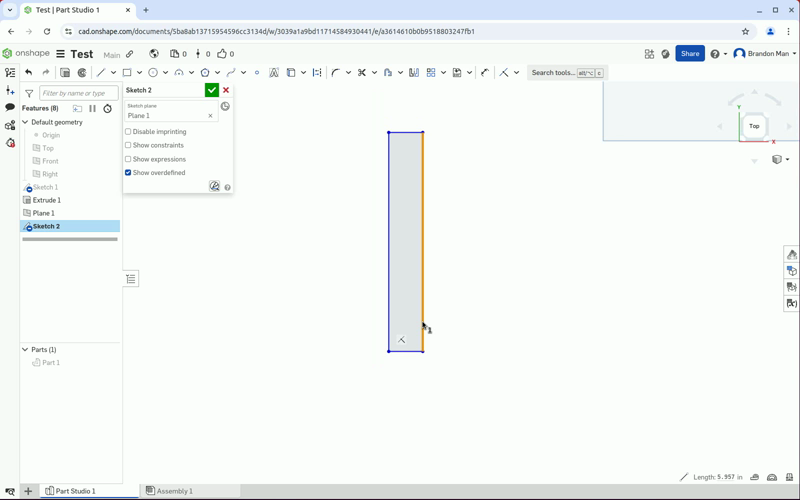
scroll(-6)
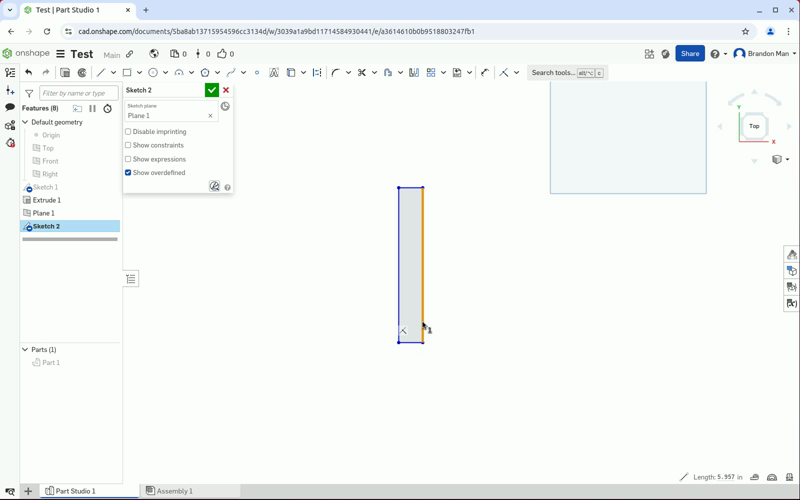
scroll(-6)
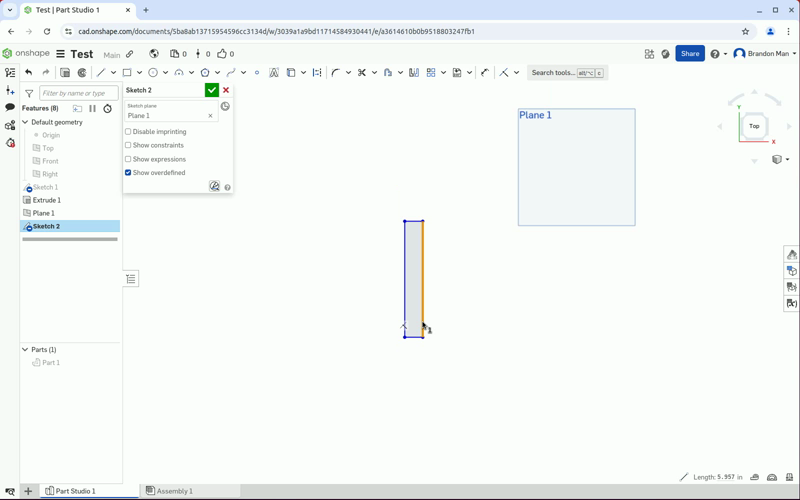
scroll(-6)
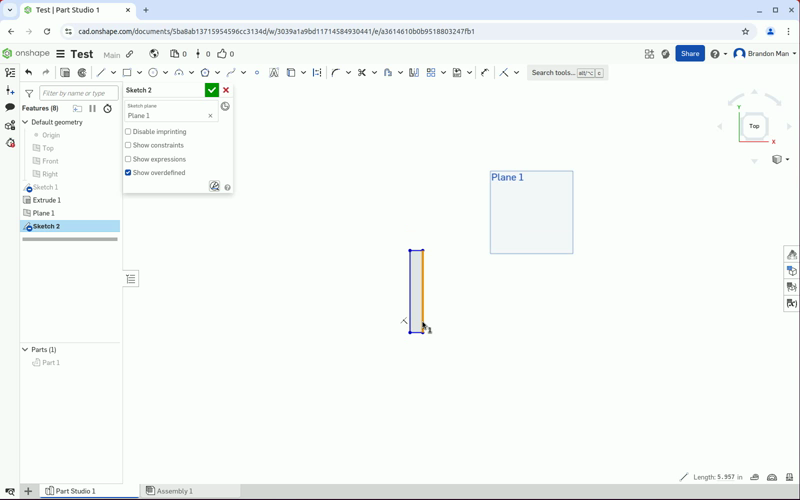
scroll(-6)
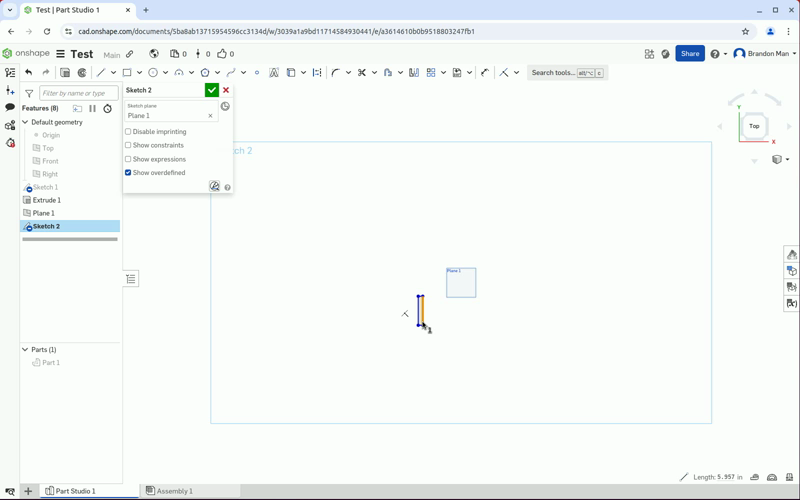
mouse_move(73, 352)
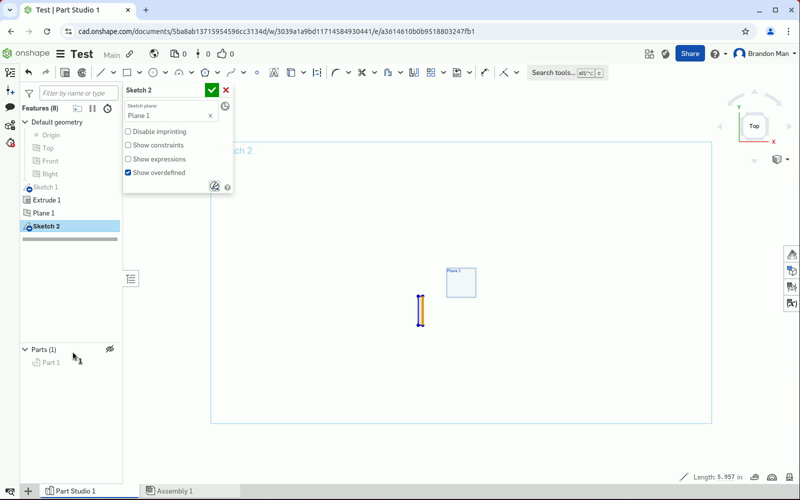
key(shift+y)
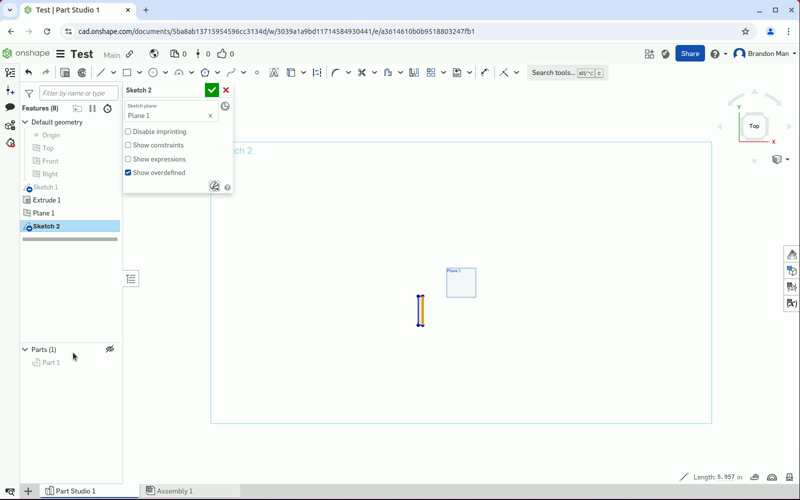
key(shift+e)
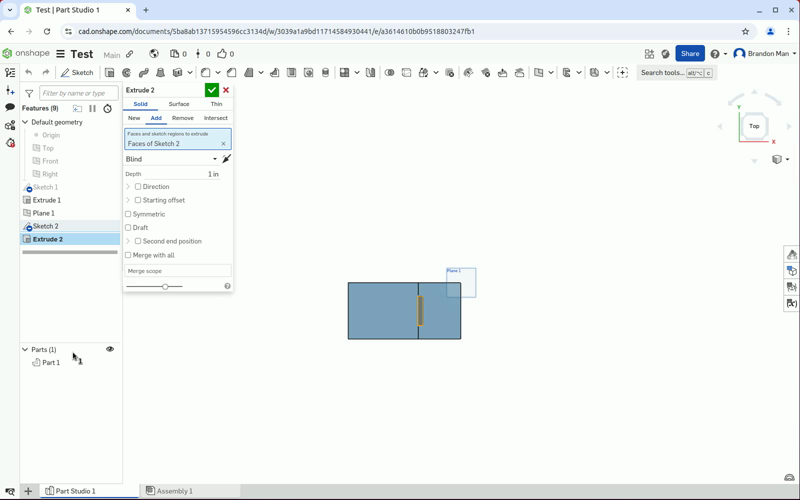
mouse_move(143, 106)
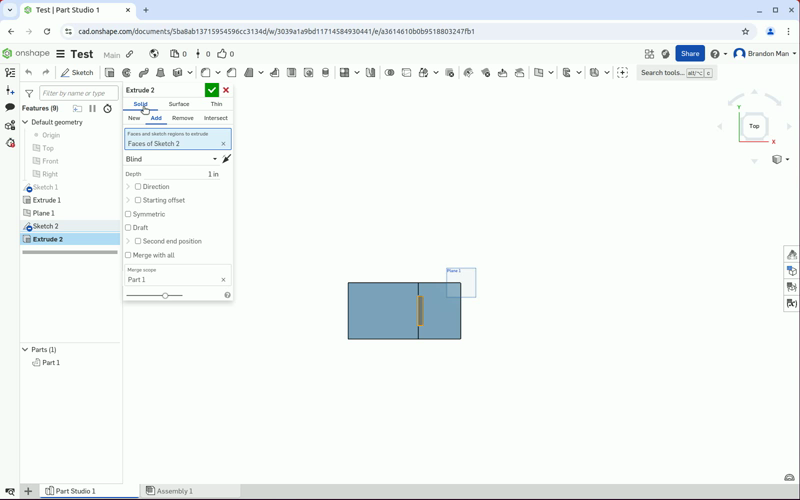
click(143, 106)
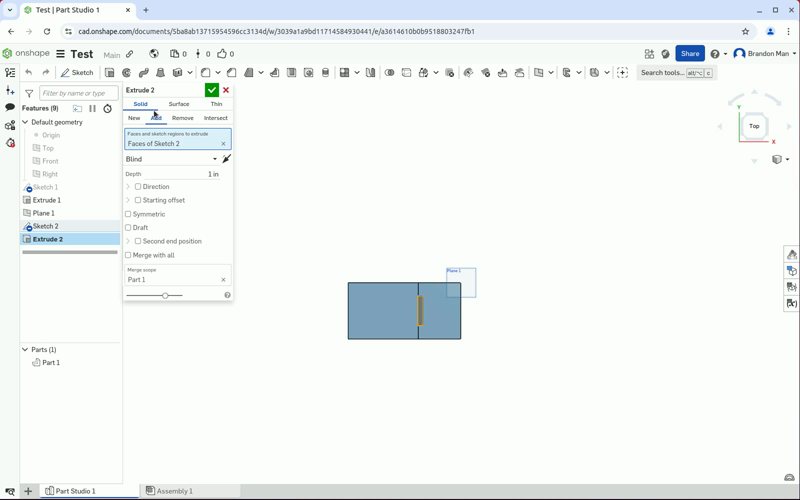
mouse_move(186, 120)
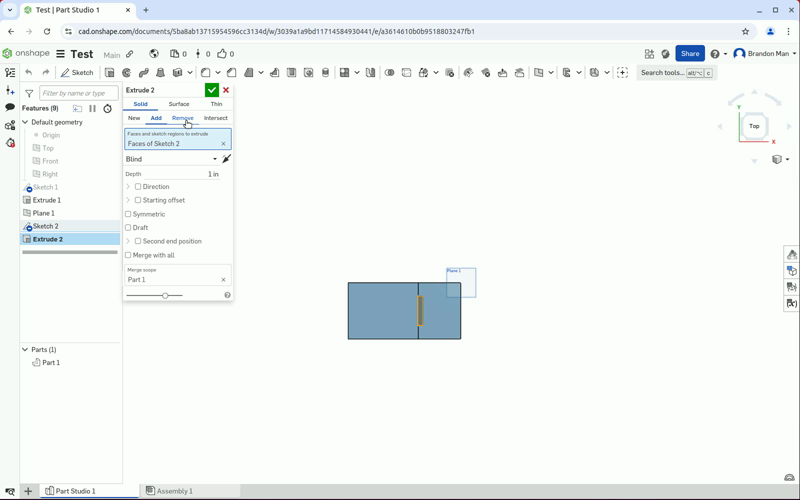
click(186, 120)
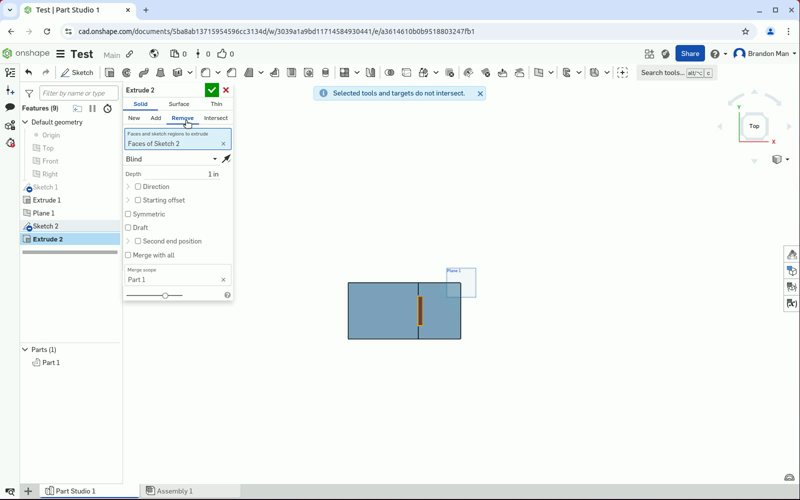
key(tab, 4)
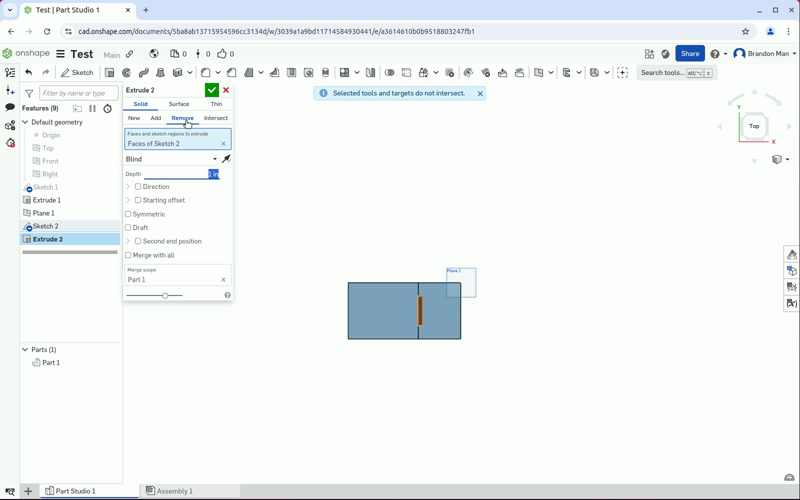
text(2.889)
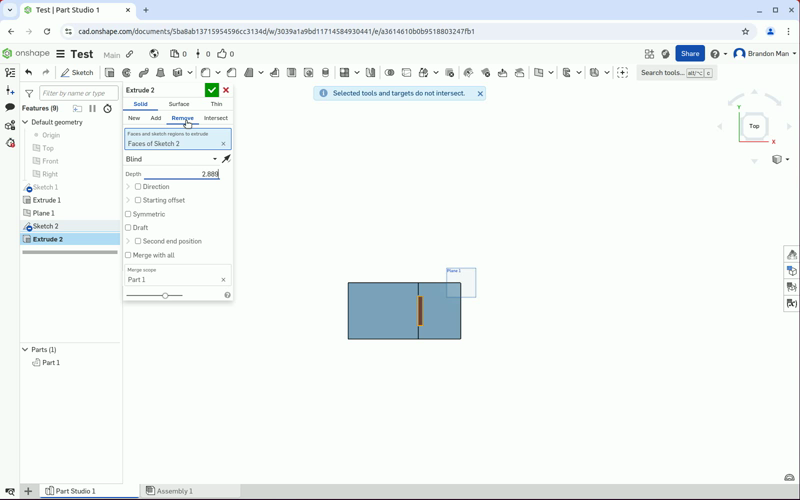
key(tab, 6)
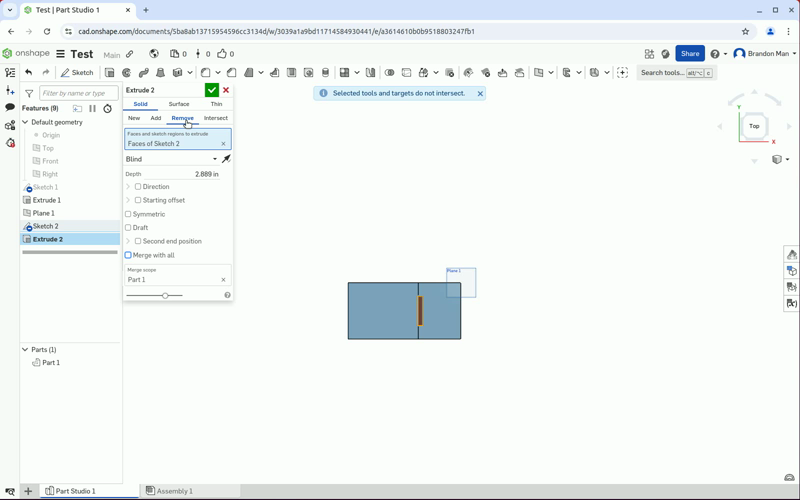
key(space)
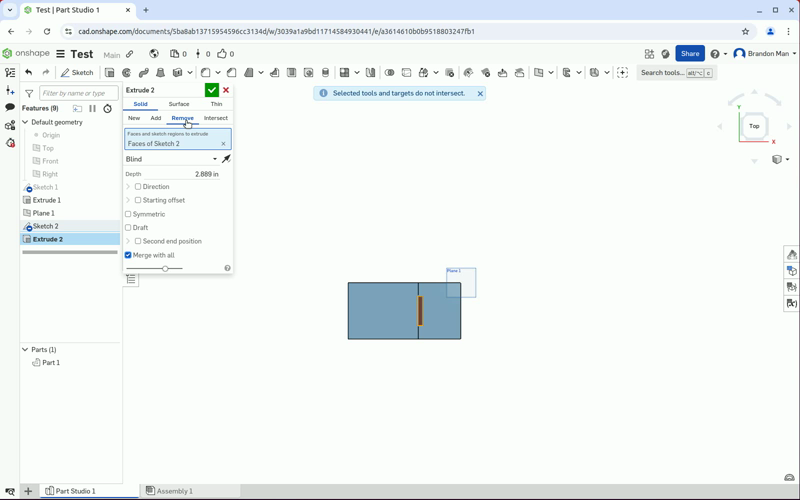
key(enter)
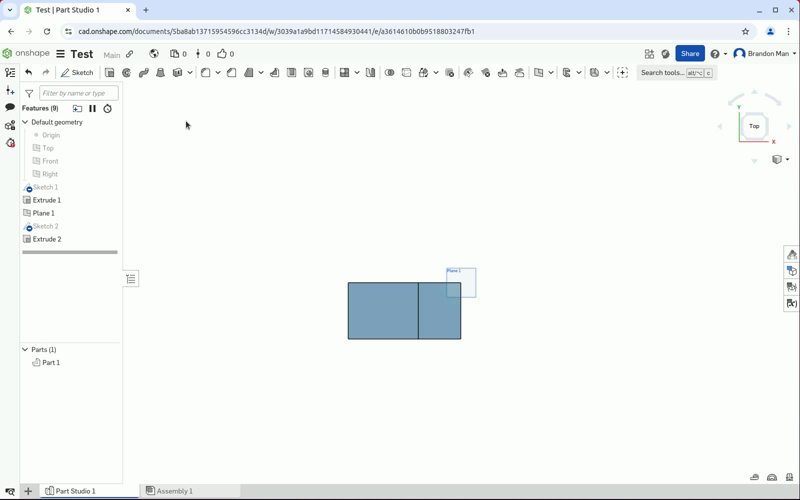
key(shift+h)
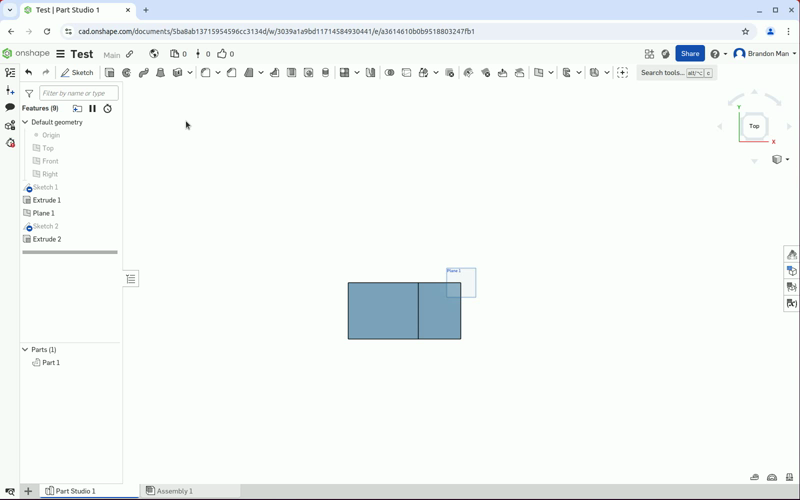
key(shift+h)
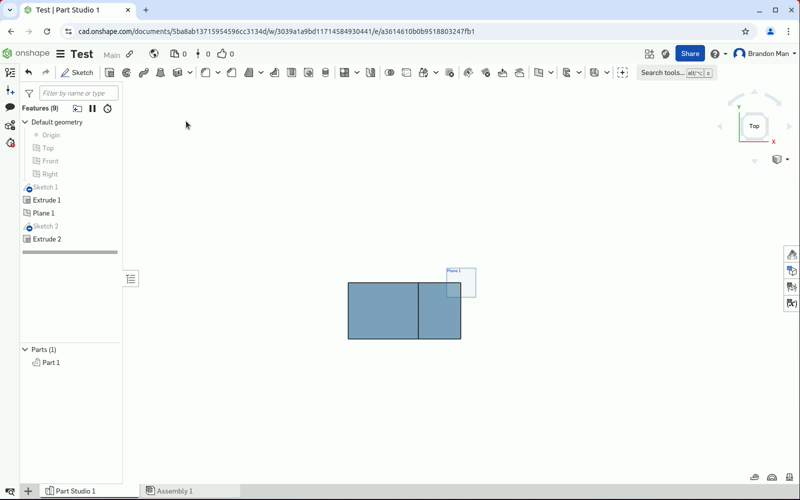
mouse_move(73, 189)
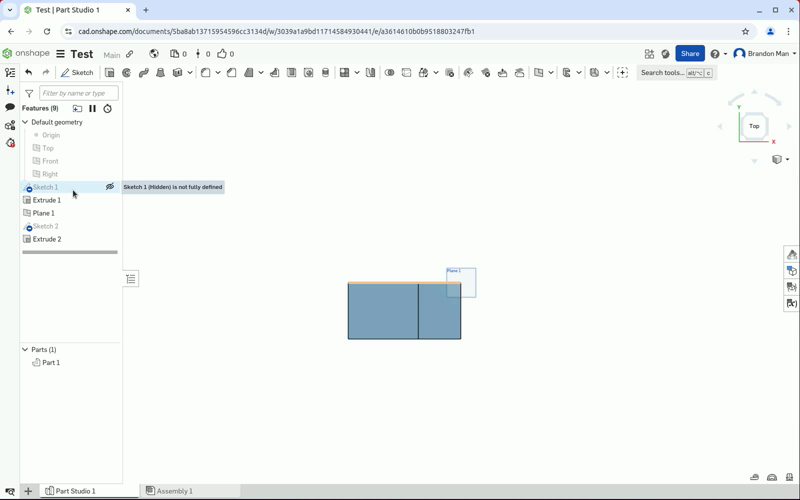
click(73, 189)
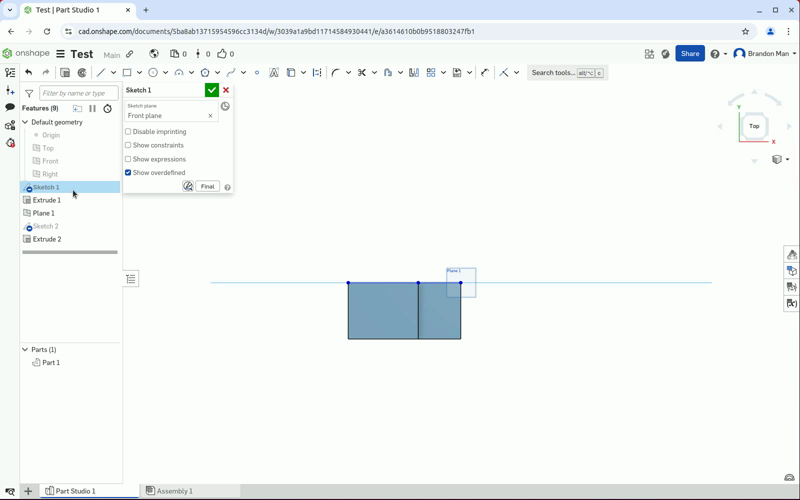
mouse_move(229, 92)
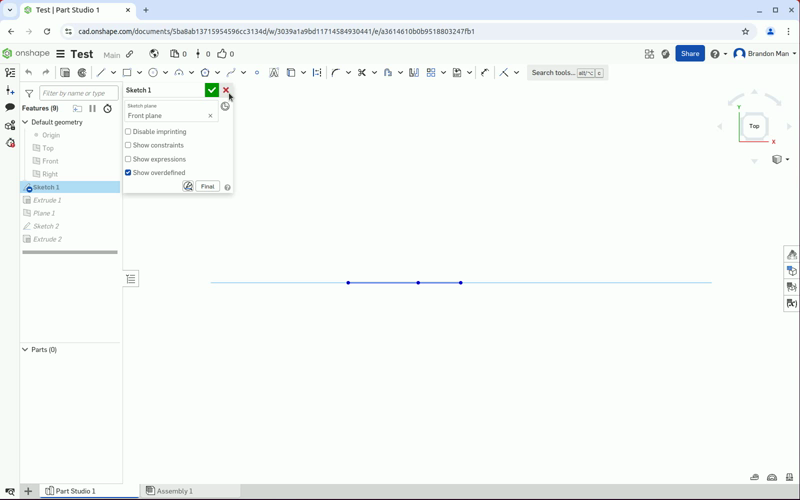
click(229, 92)
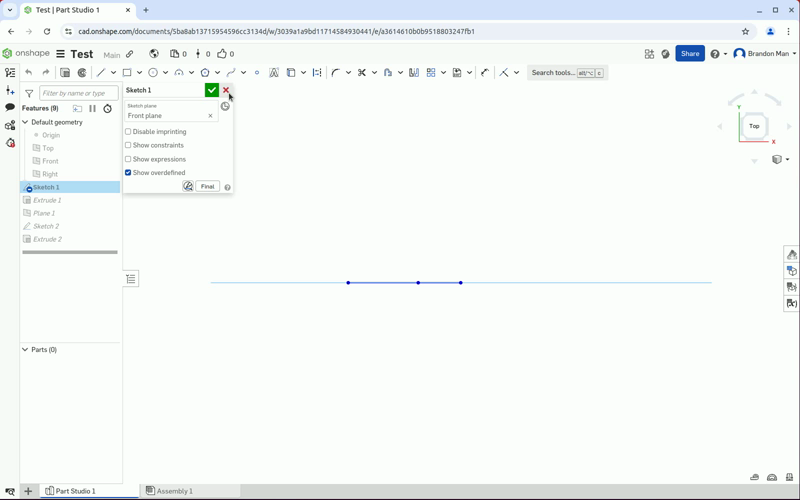
key(shift+s)
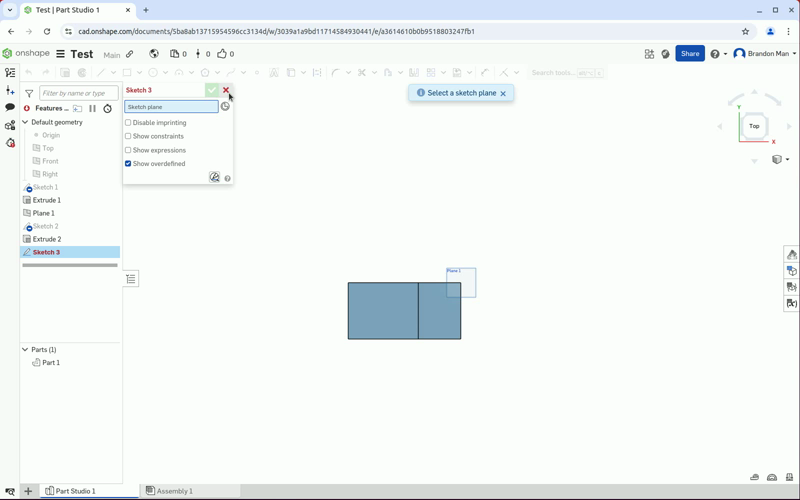
mouse_move(73, 215)
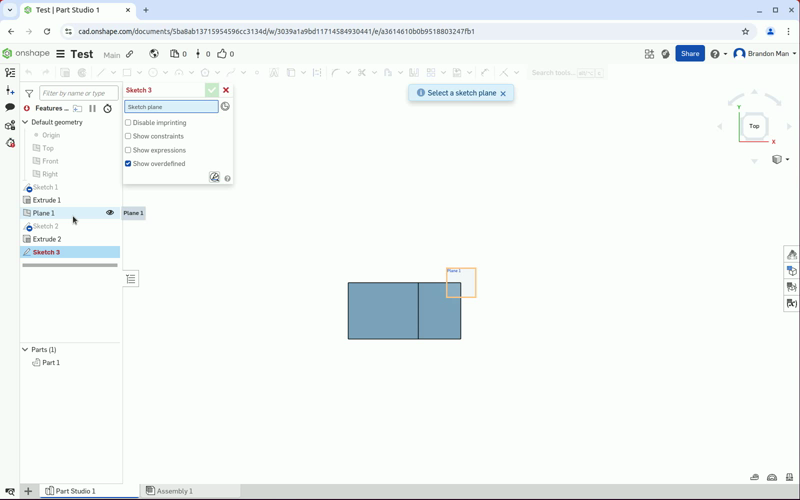
click(73, 215)
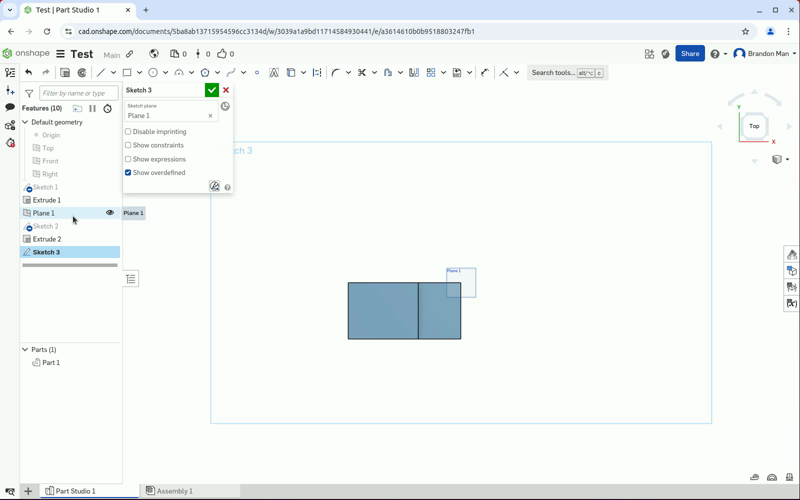
mouse_move(73, 352)
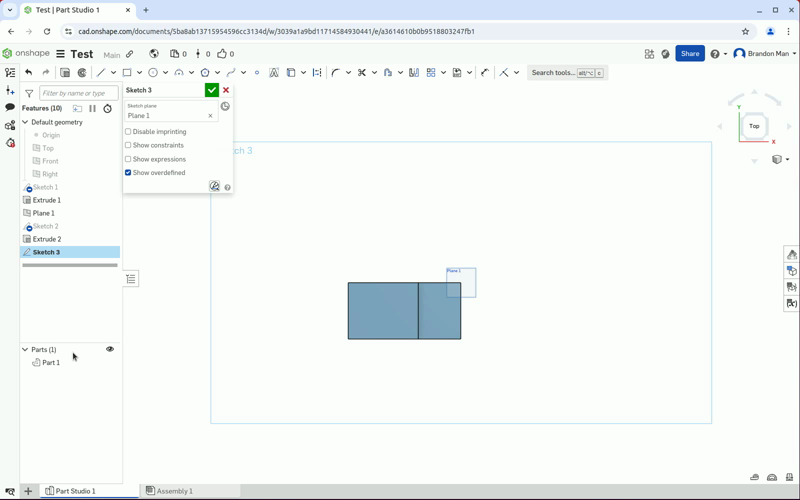
key(y)
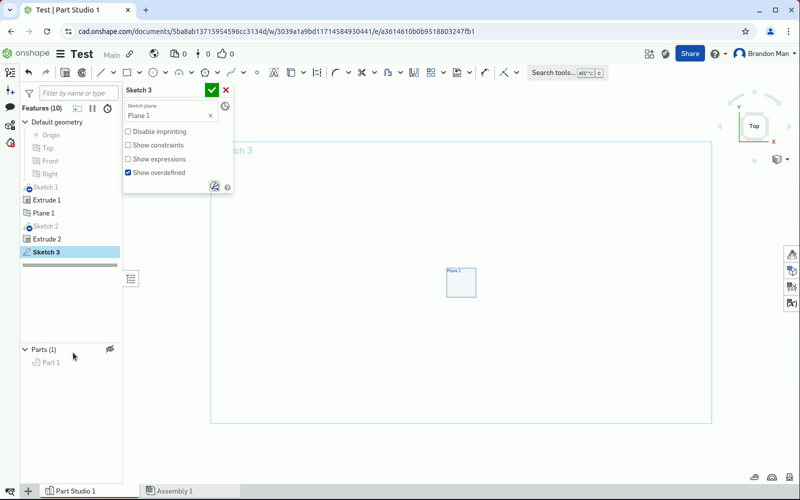
key(l)
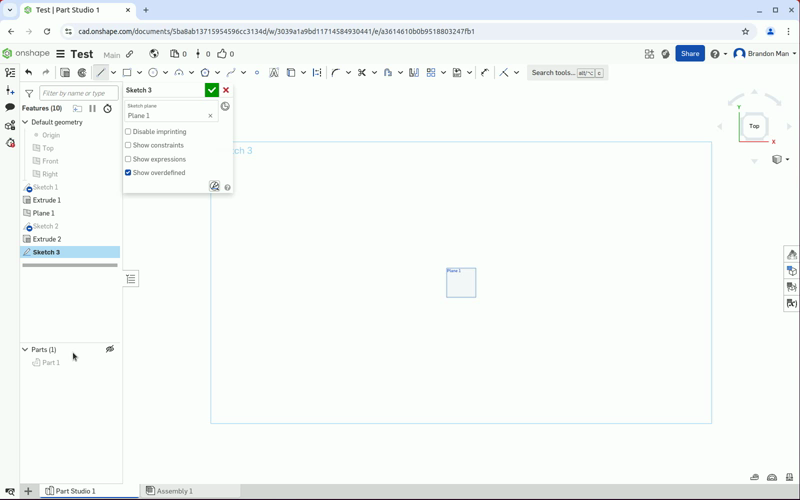
key_down(shift)
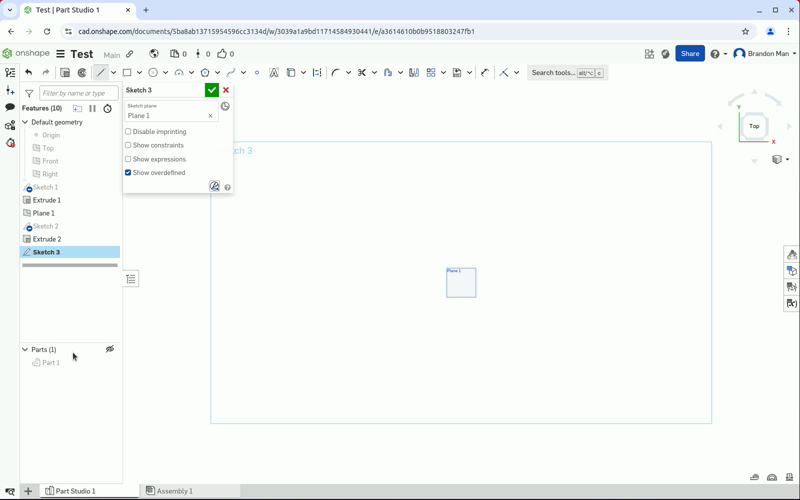
mouse_move(348, 325)
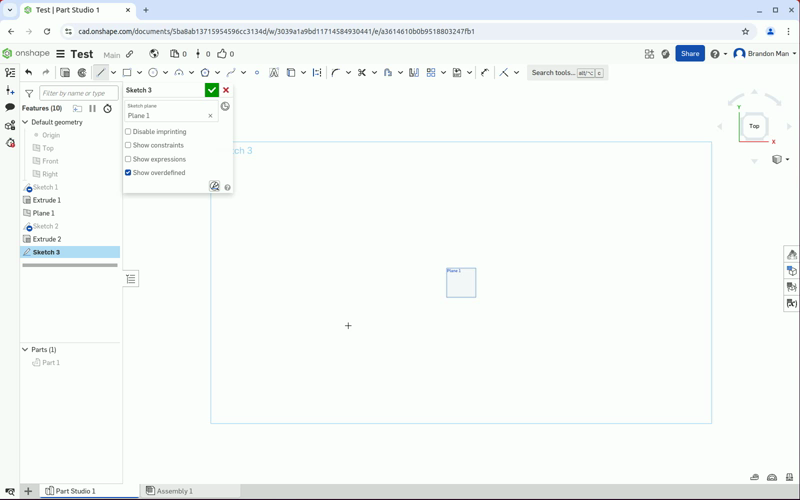
click(348, 325)
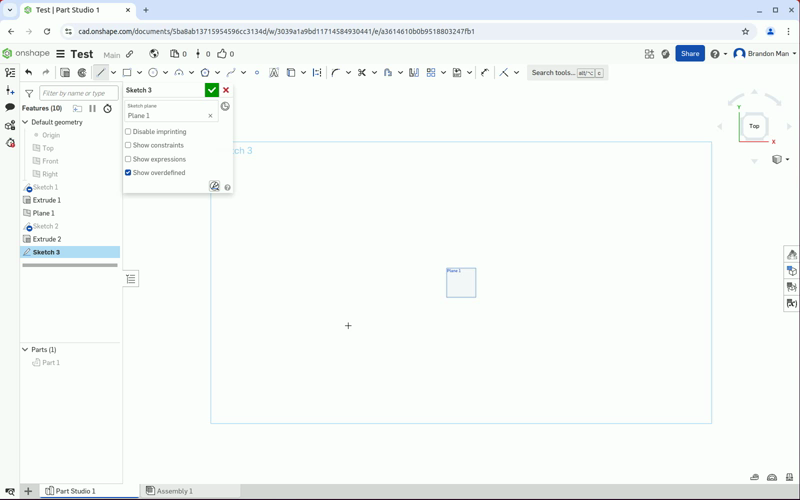
key_up(shift)
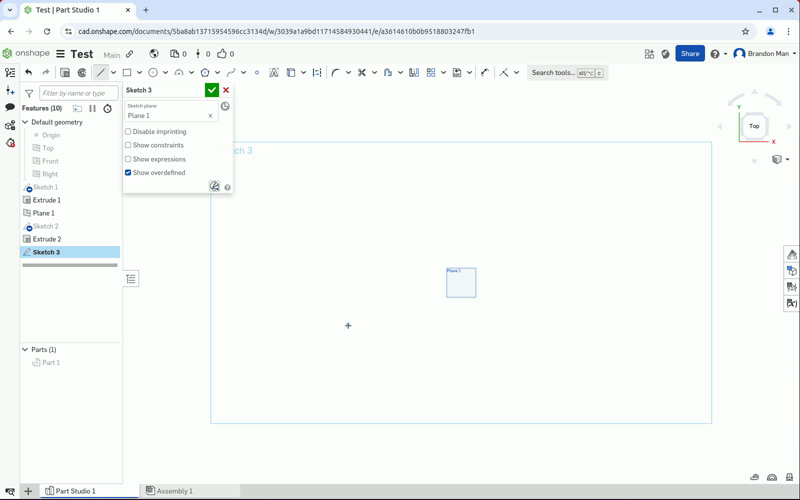
key_down(shift)
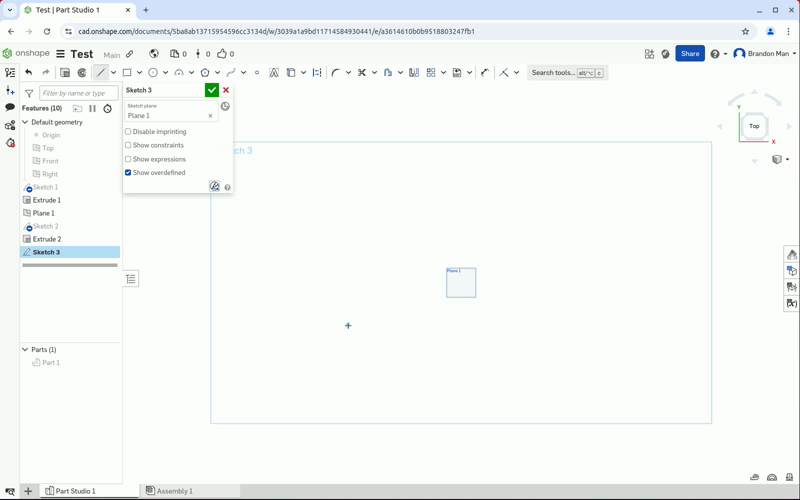
mouse_move(419, 325)
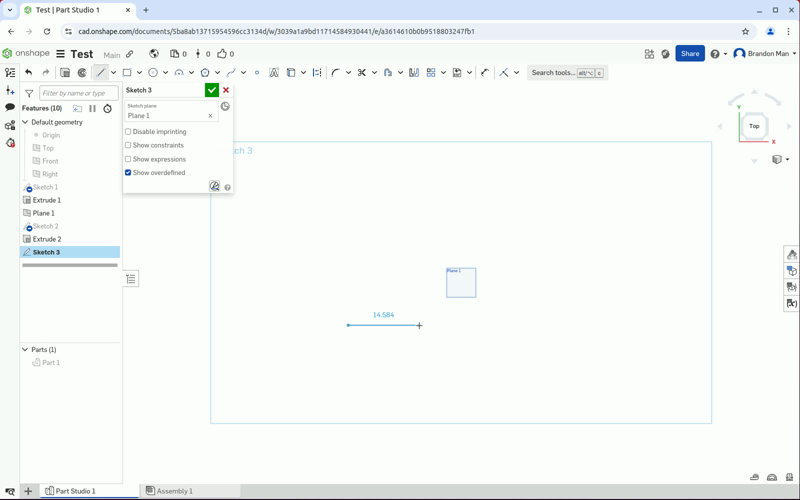
click(419, 325)
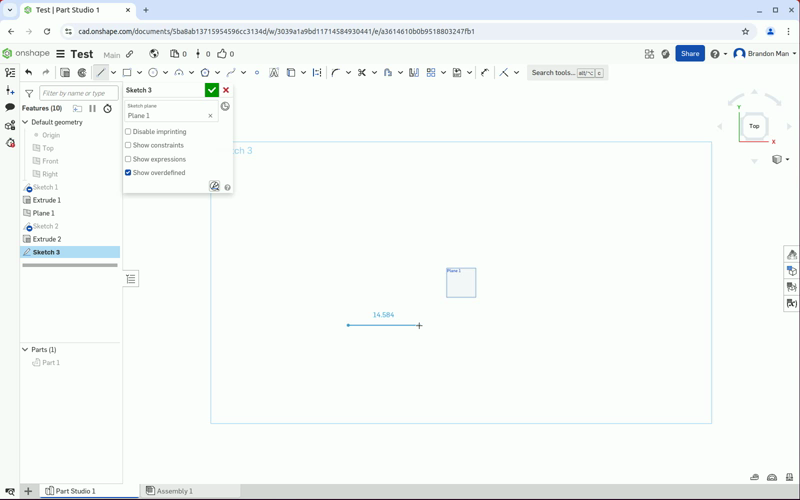
key_up(shift)
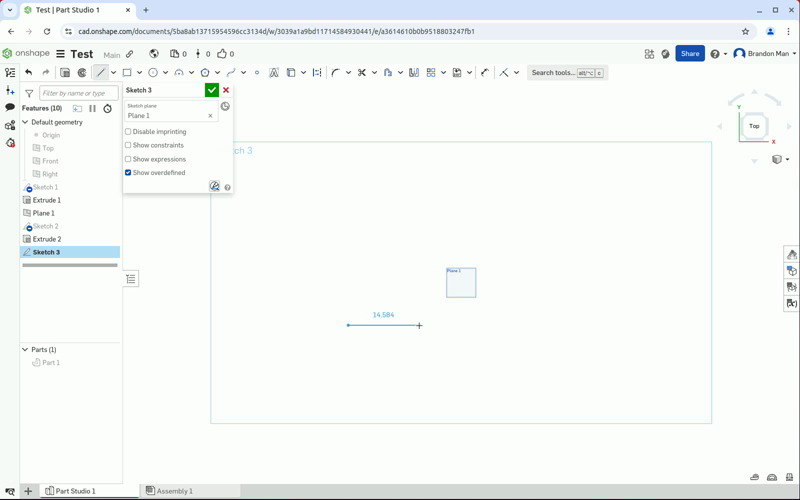
key_down(shift)
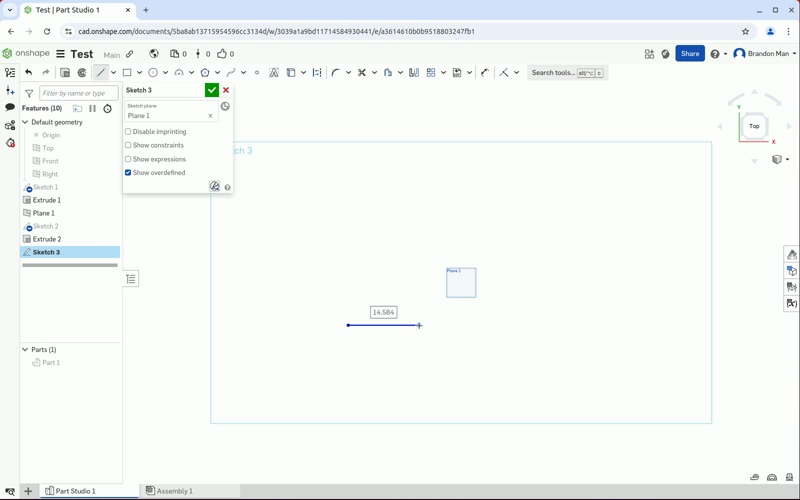
mouse_move(449, 325)
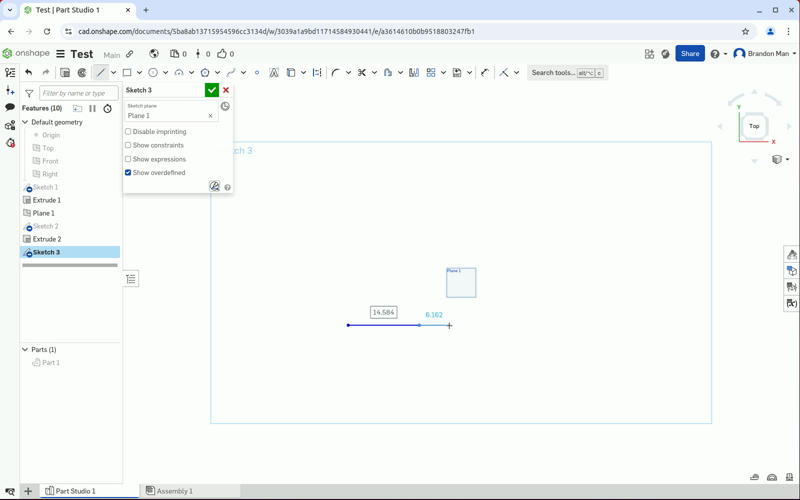
mouse_move(419, 296)
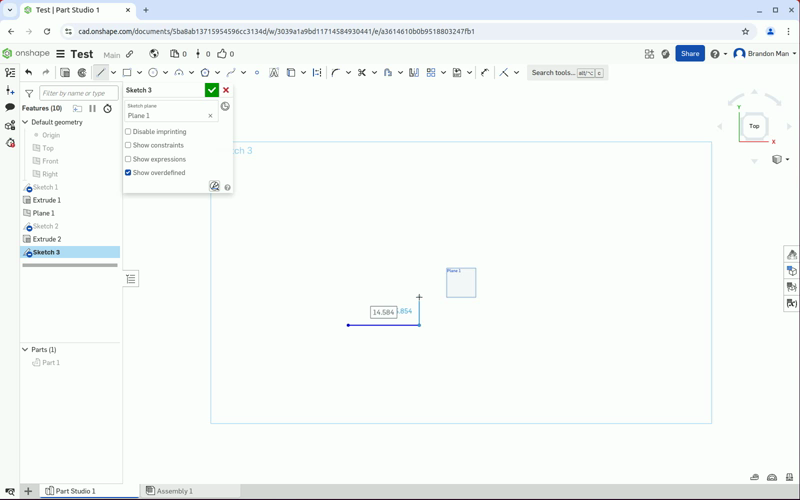
click(419, 296)
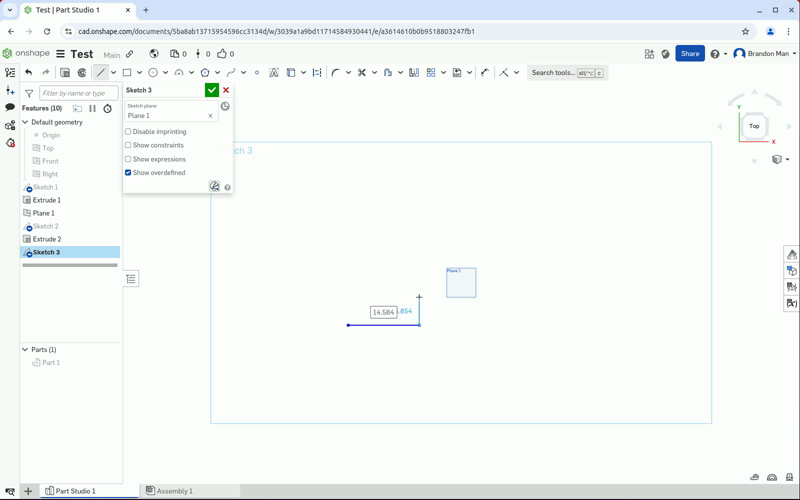
key_up(shift)
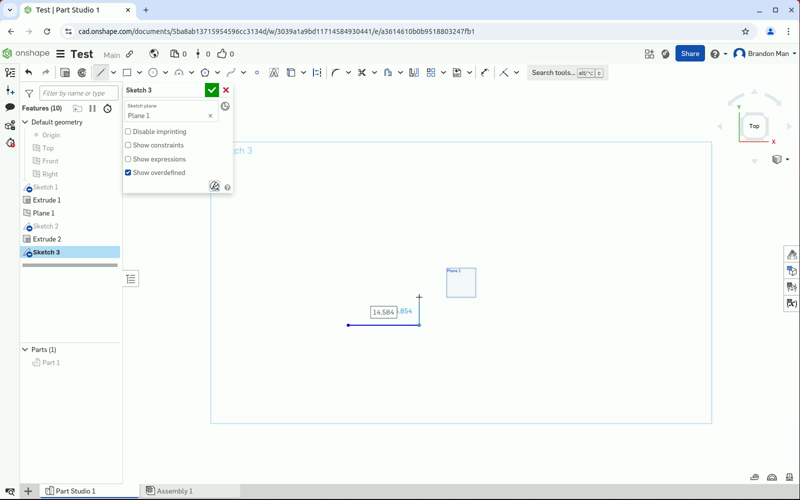
key_down(shift)
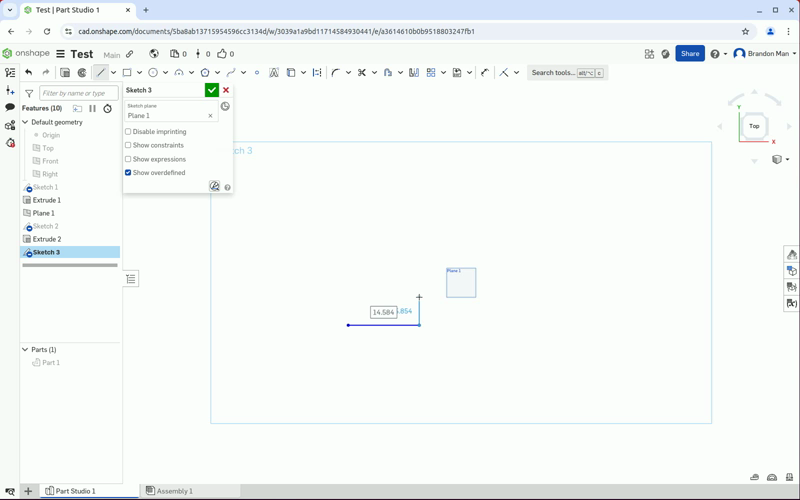
mouse_move(348, 296)
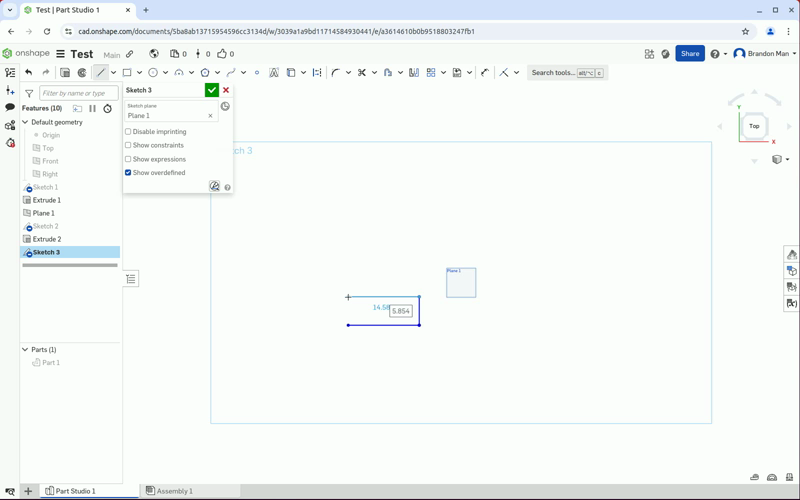
click(348, 296)
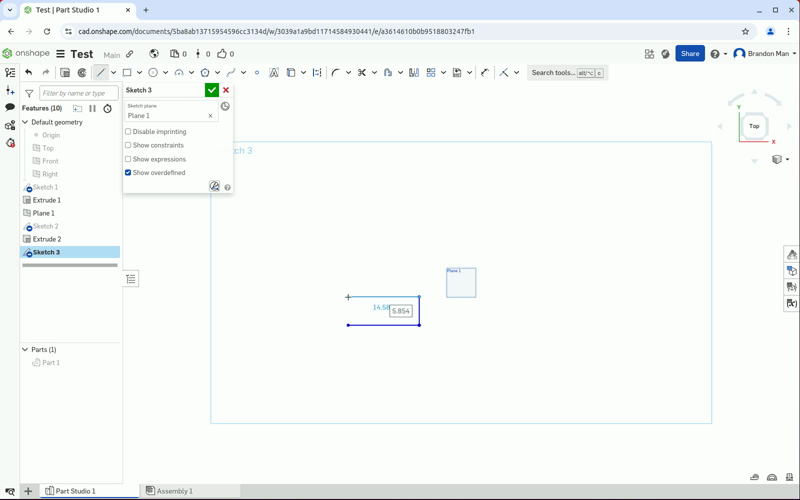
key_up(shift)
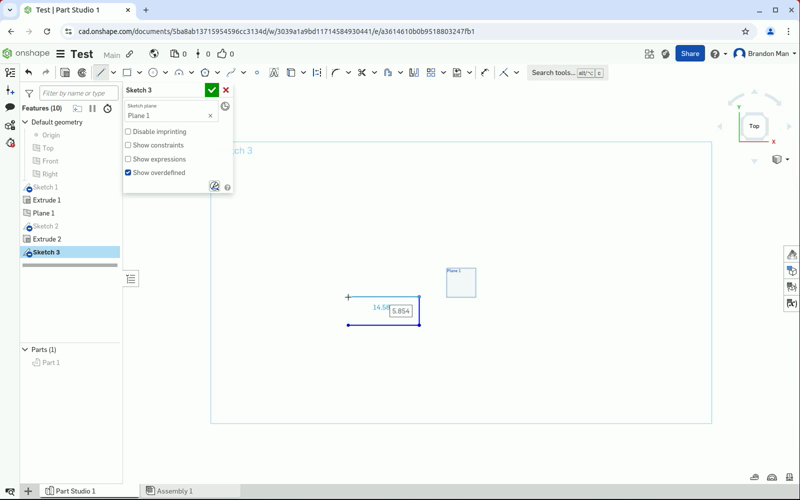
mouse_move(378, 296)
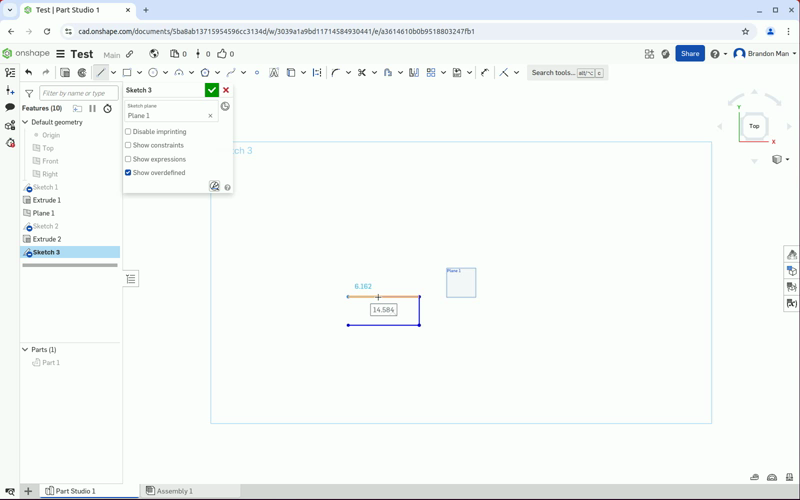
key_down(shift)
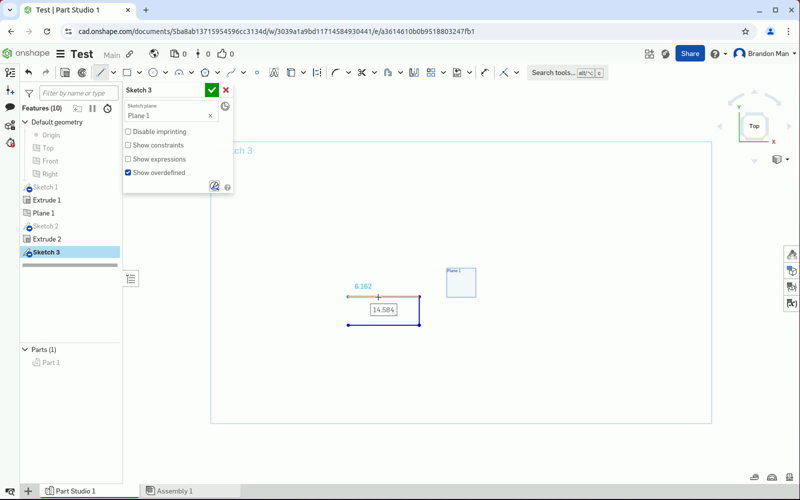
mouse_move(348, 325)
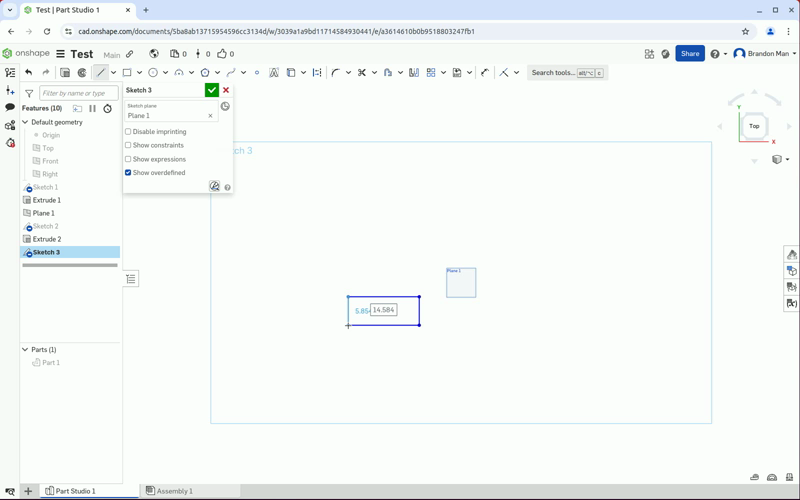
key_up(shift)
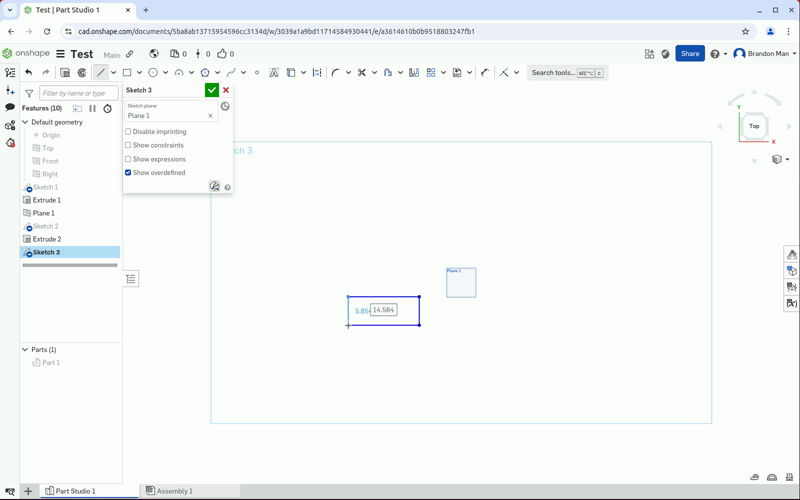
click(348, 325)
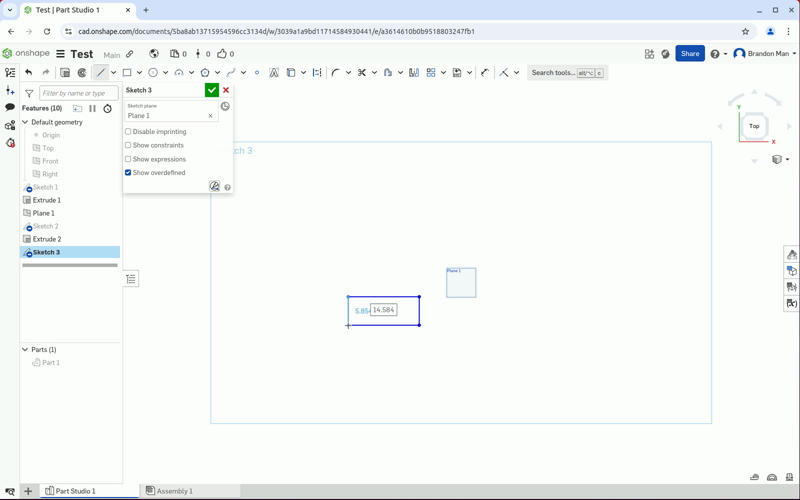
key(esc)
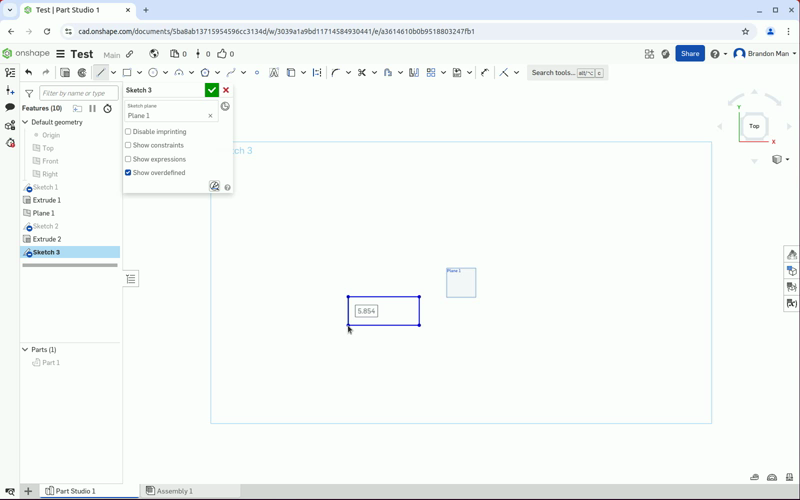
mouse_move(365, 309)
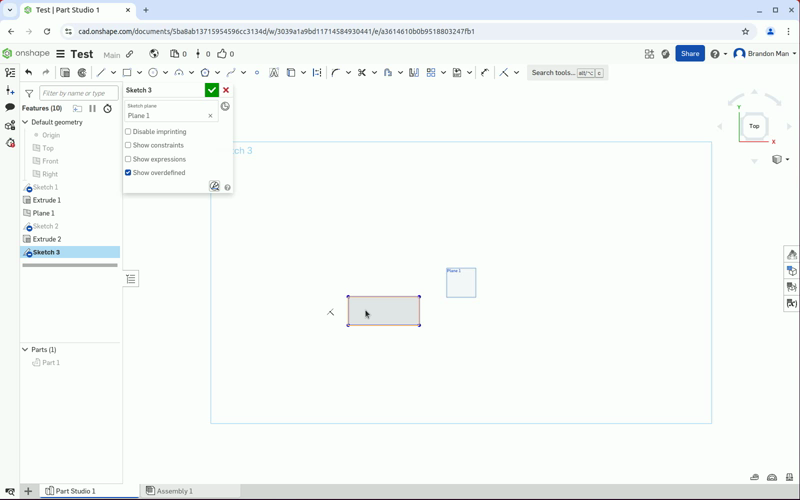
click(365, 309)
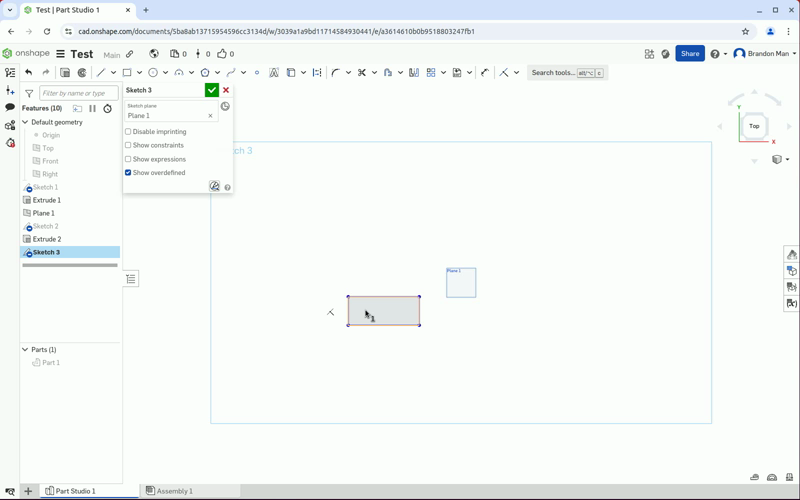
mouse_move(73, 352)
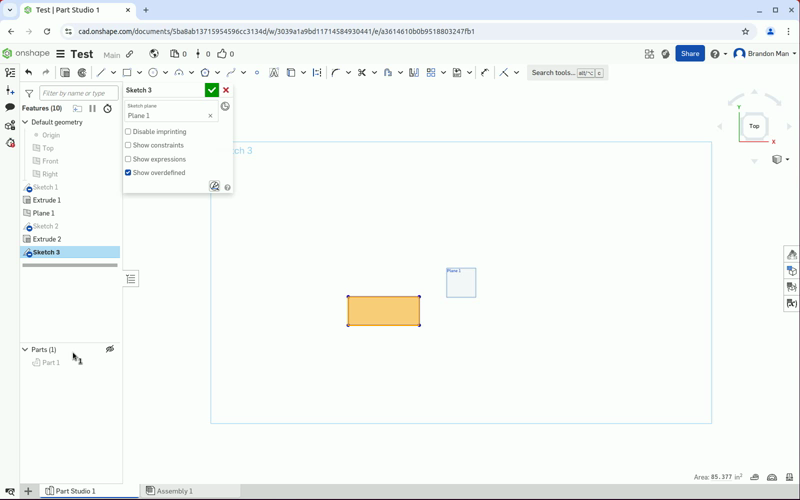
key(shift+y)
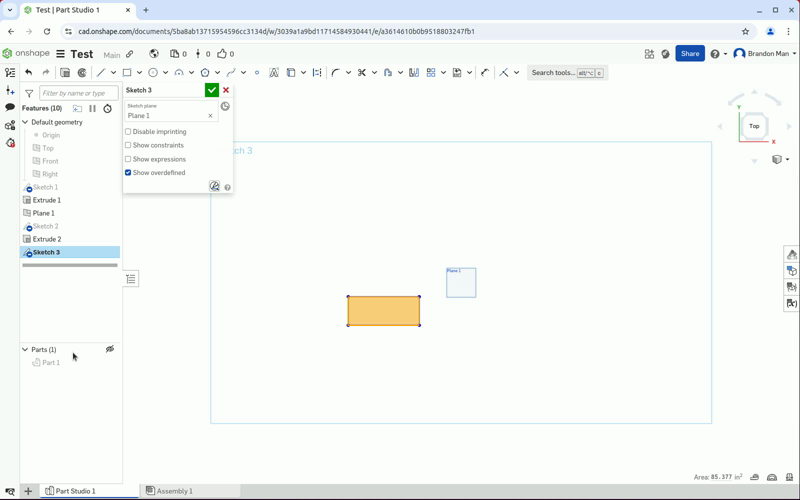
key(shift+e)
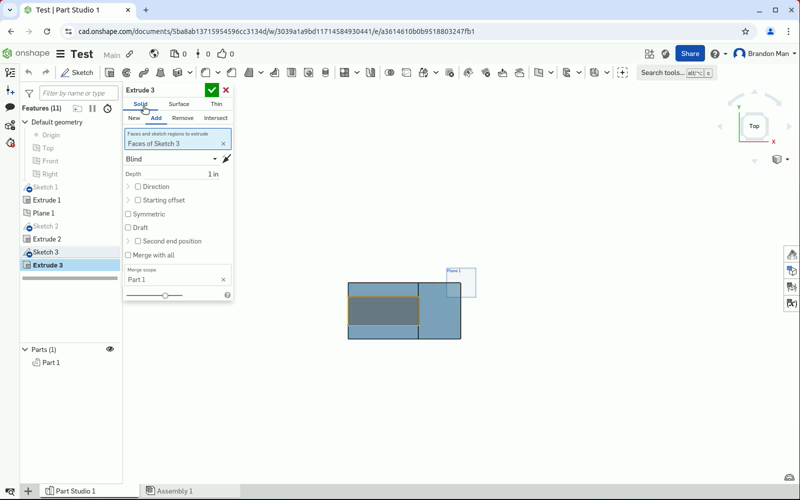
mouse_move(143, 106)
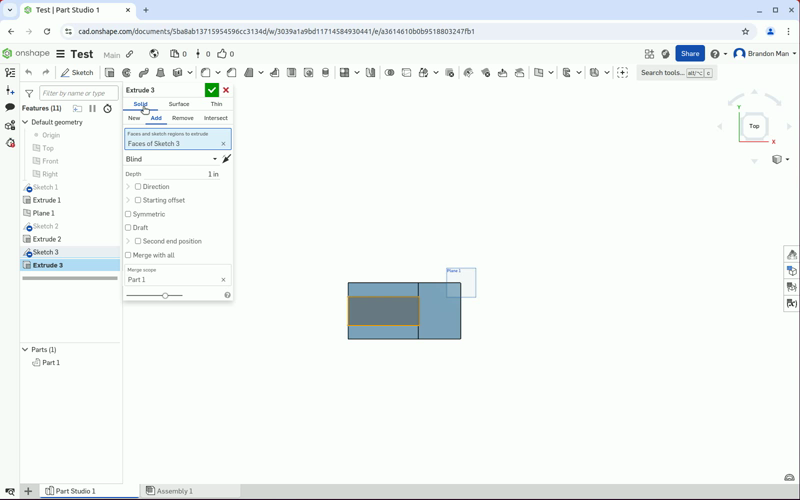
click(143, 106)
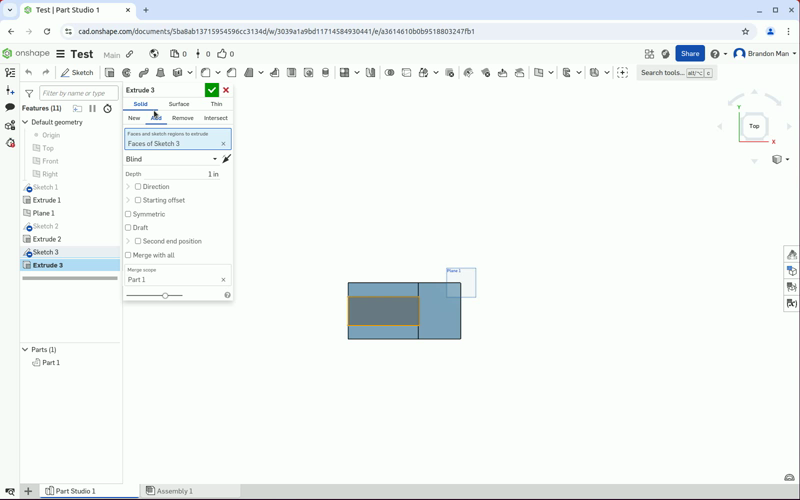
mouse_move(186, 120)
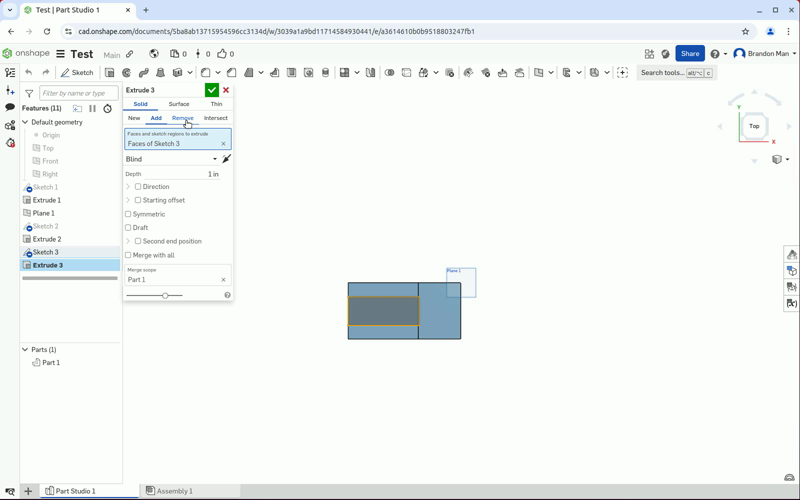
click(186, 120)
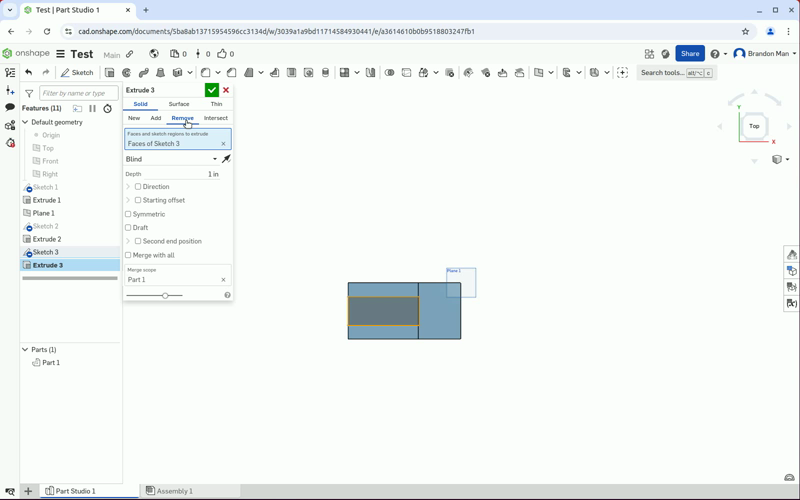
key(tab, 4)
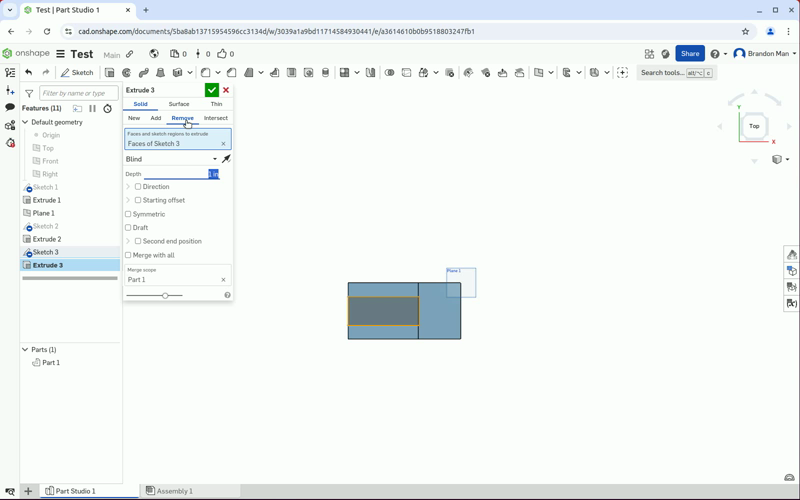
text(2.889)
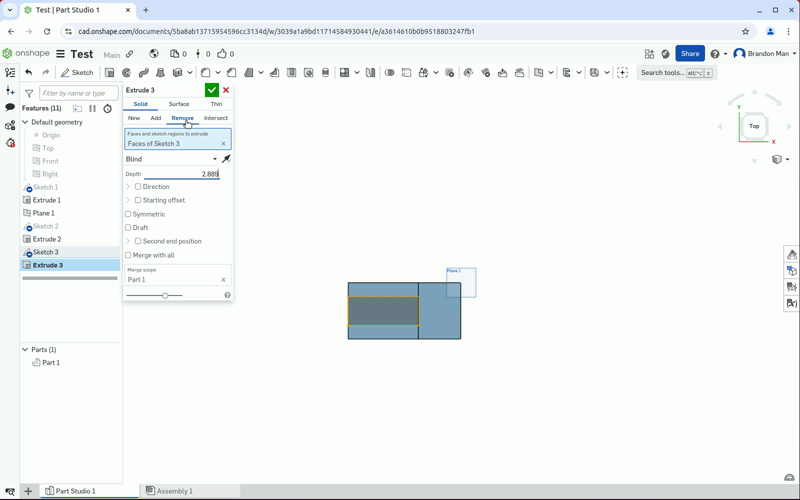
key(tab, 6)
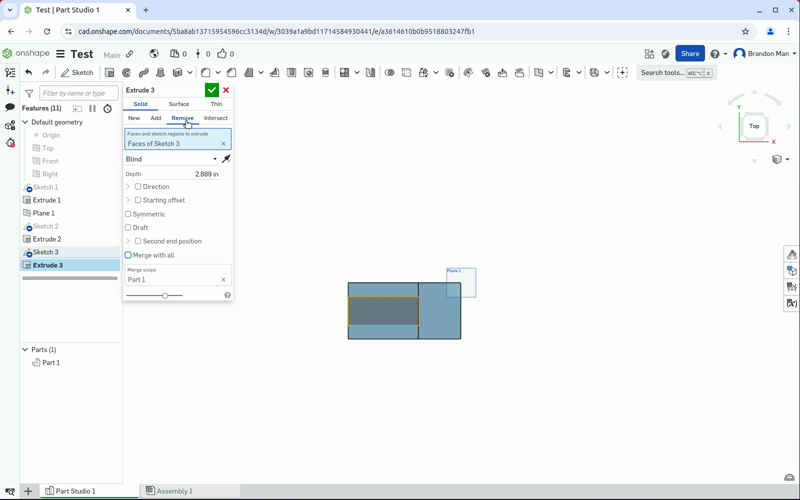
key(space)
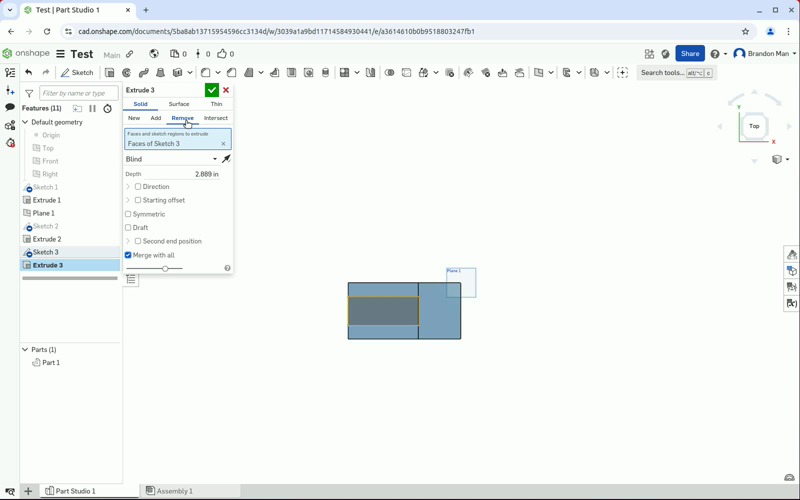
key(enter)
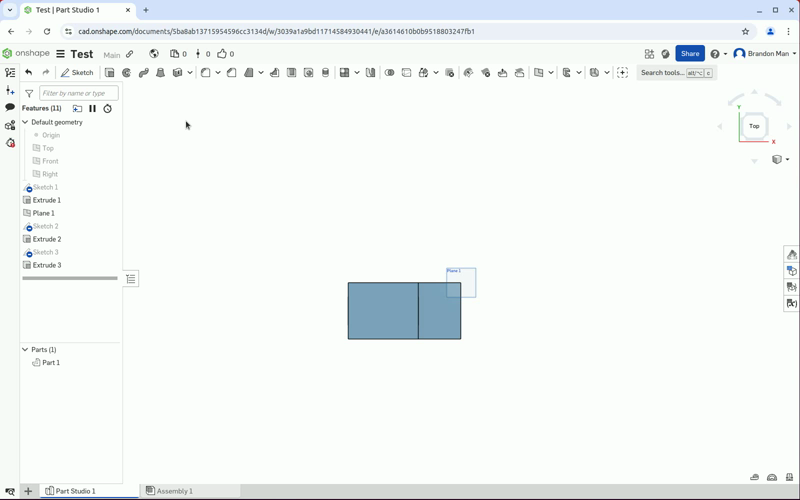
key(shift+h)
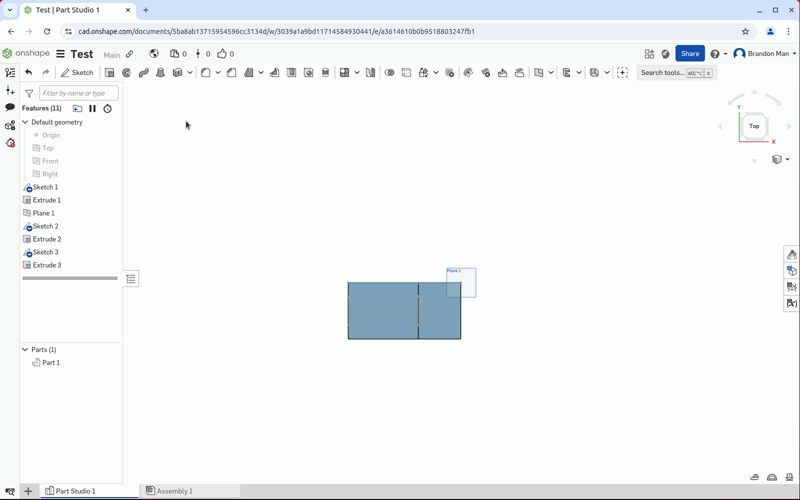
key(shift+h)
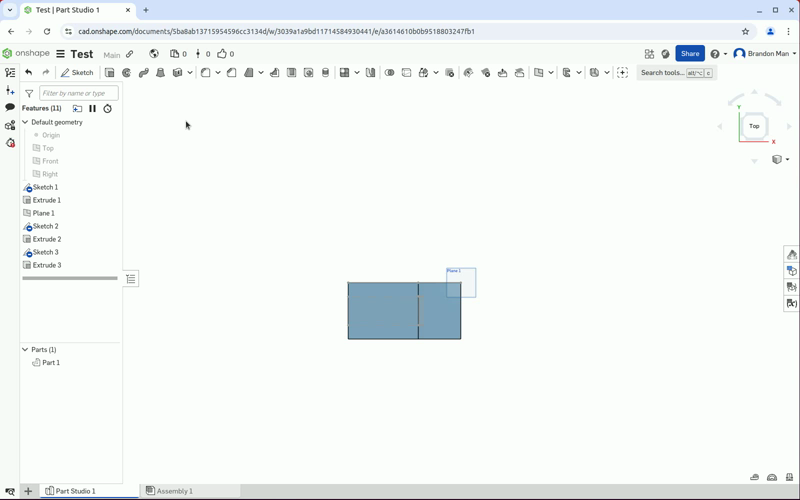
key(shift+7)
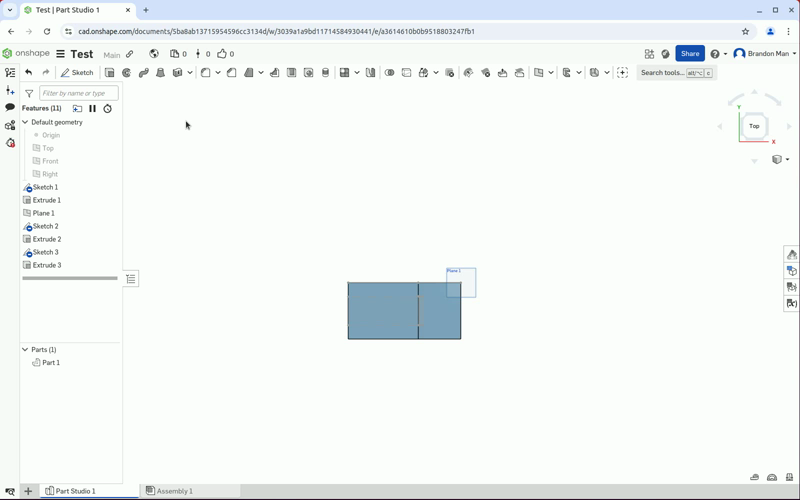
key(up, 3)
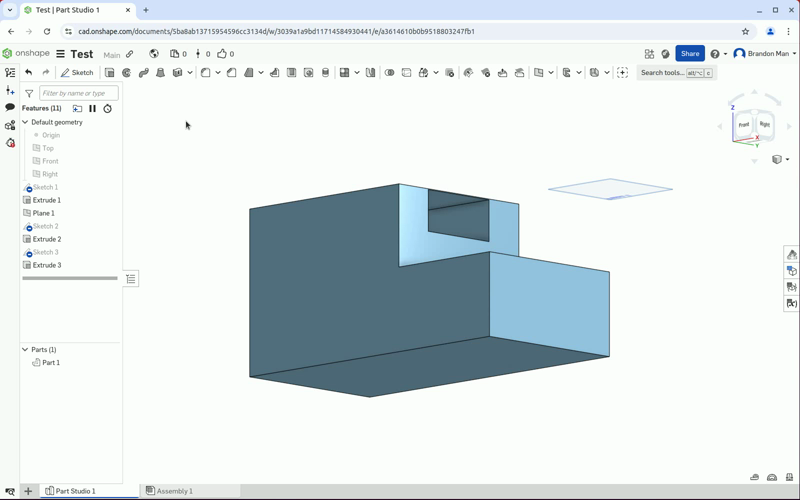
key(left, 3)
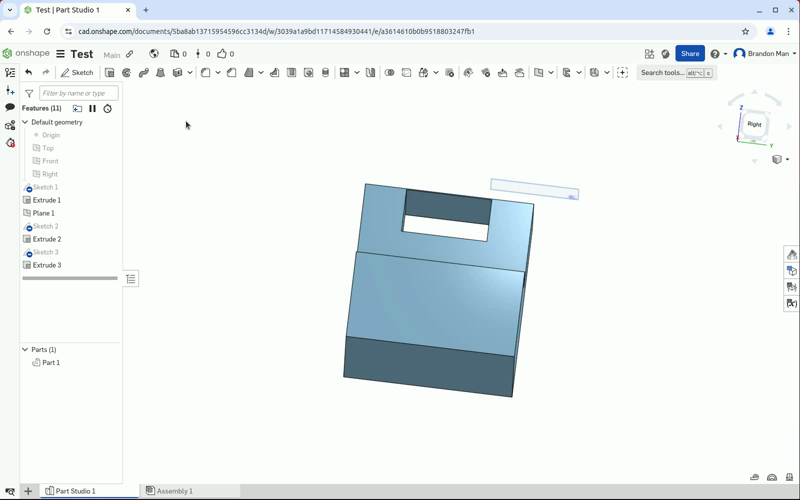
key(right, 3)
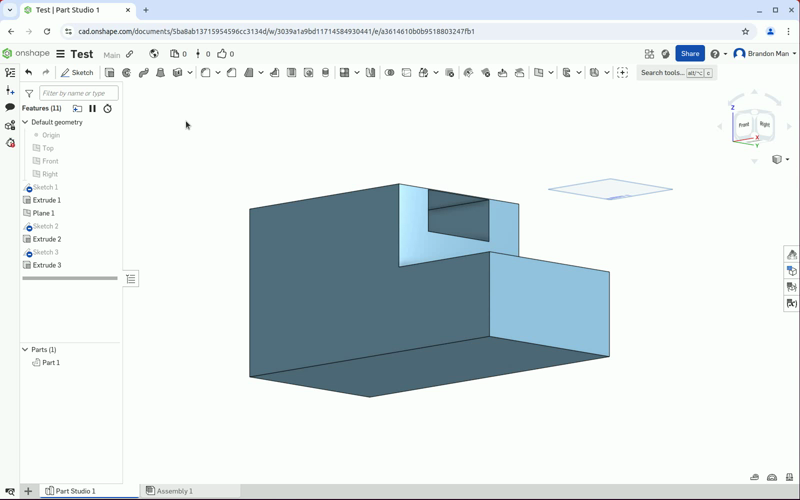
key(down, 3)
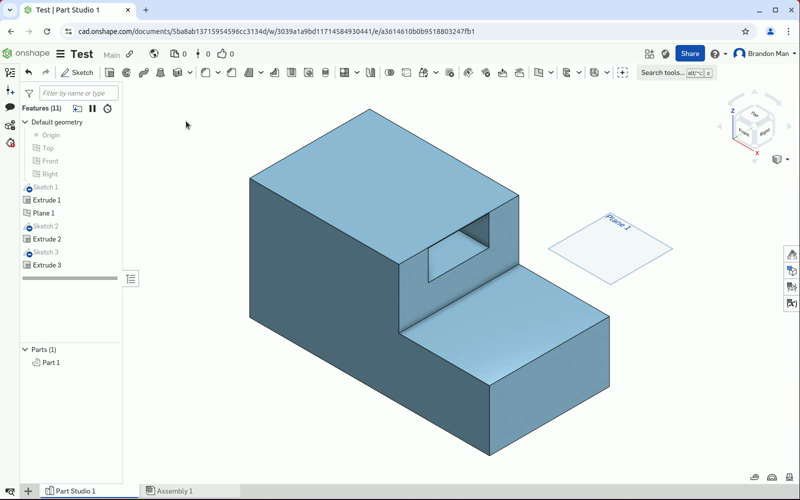
mouse_move(73, 189)
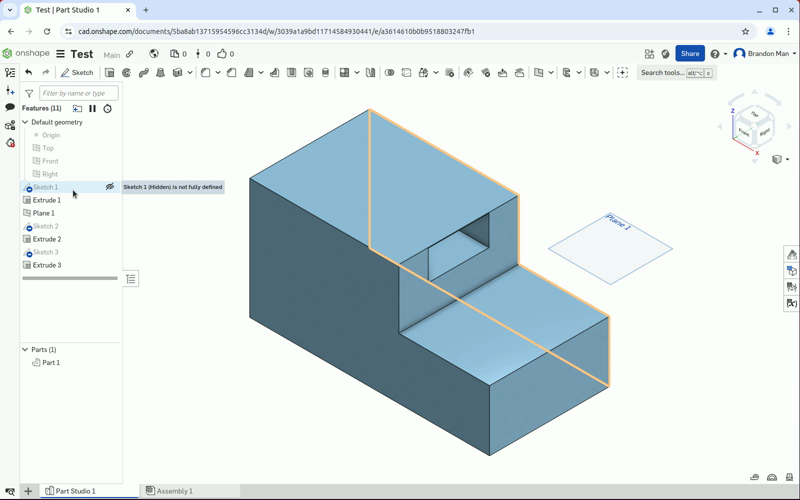
click(73, 189)